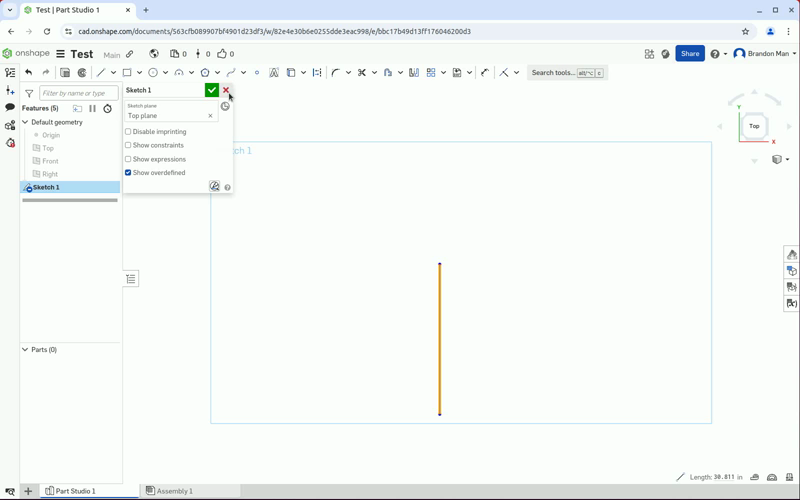
key(shift+h)
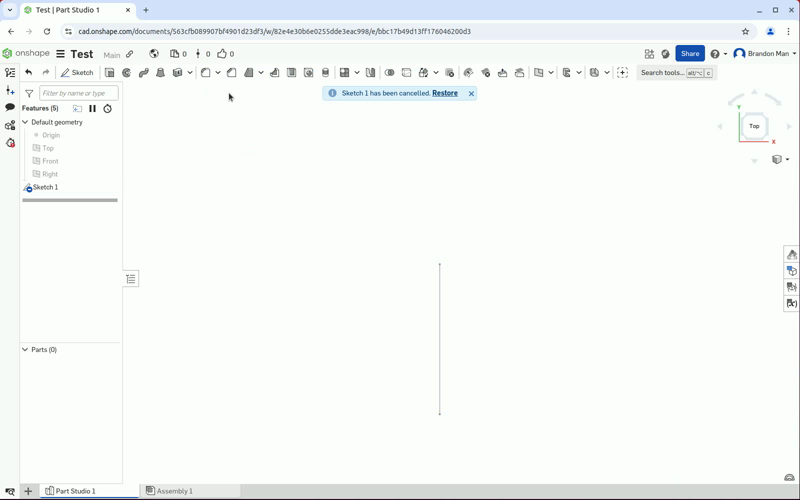
key(shift+s)
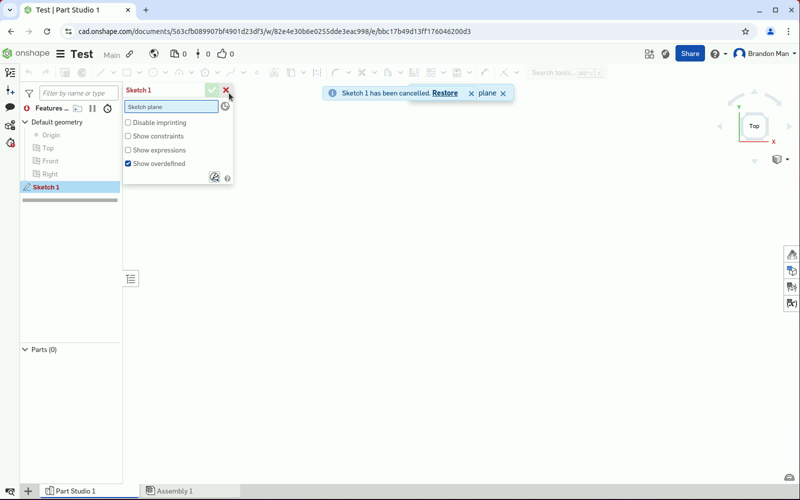
mouse_move(73, 150)
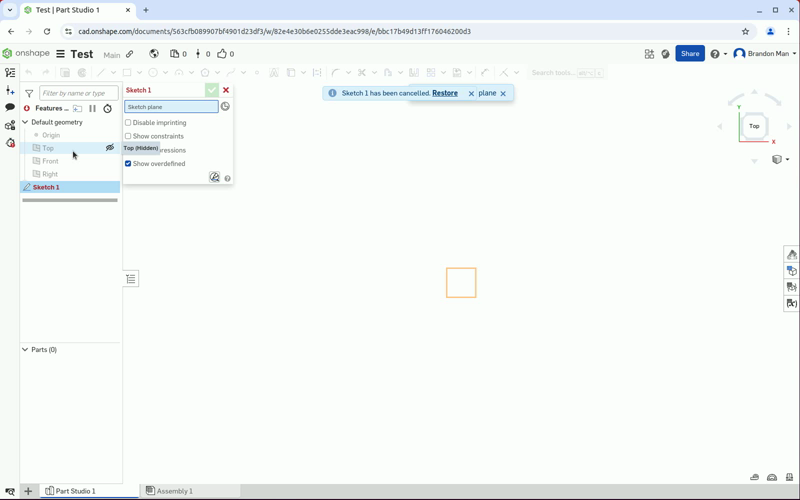
click(73, 150)
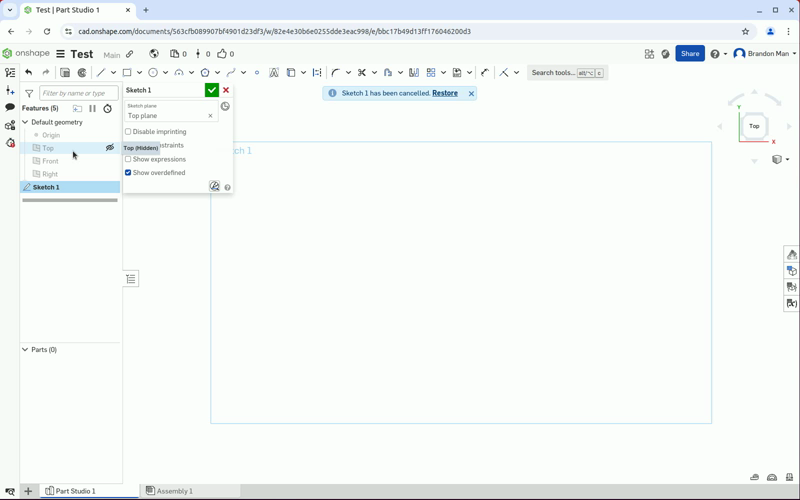
mouse_move(73, 352)
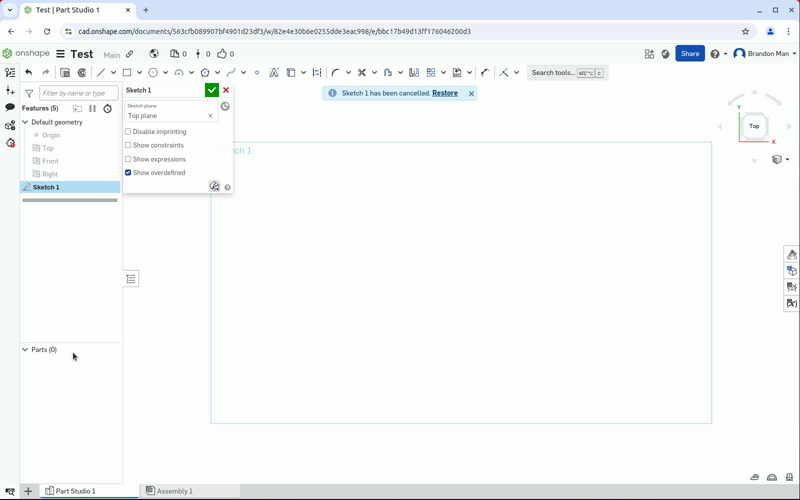
key(y)
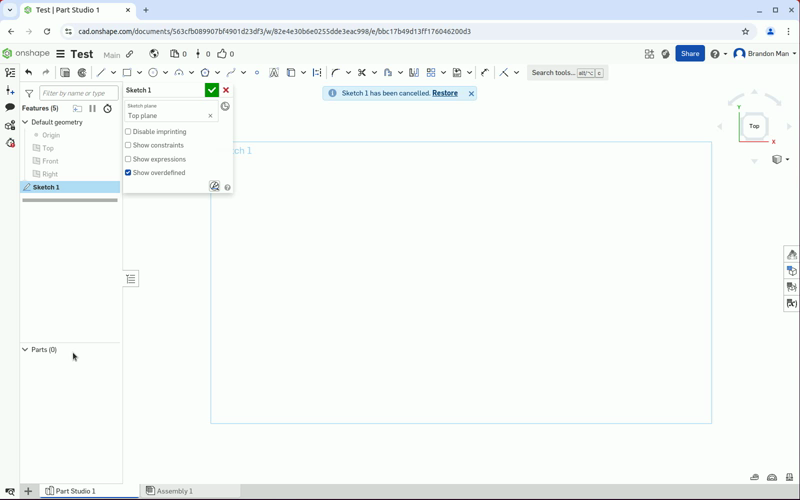
key(l)
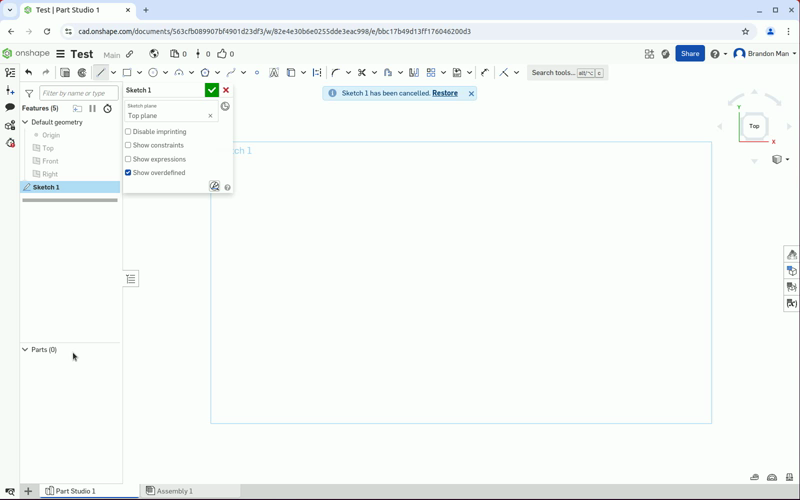
key_down(shift)
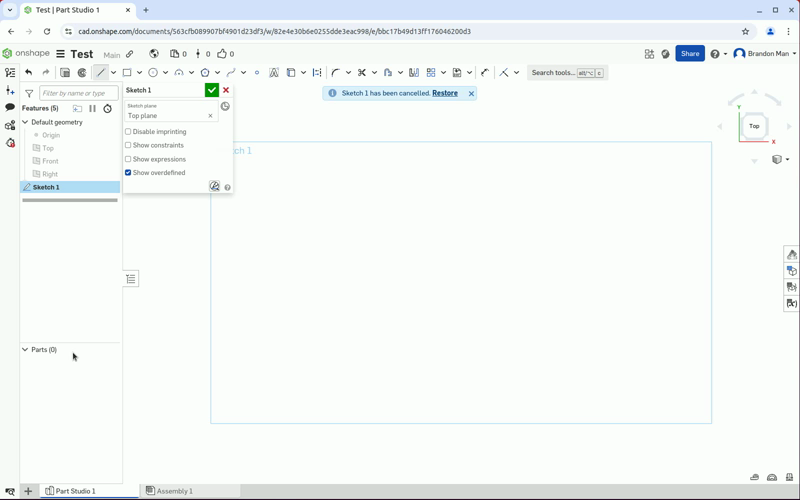
mouse_move(385, 335)
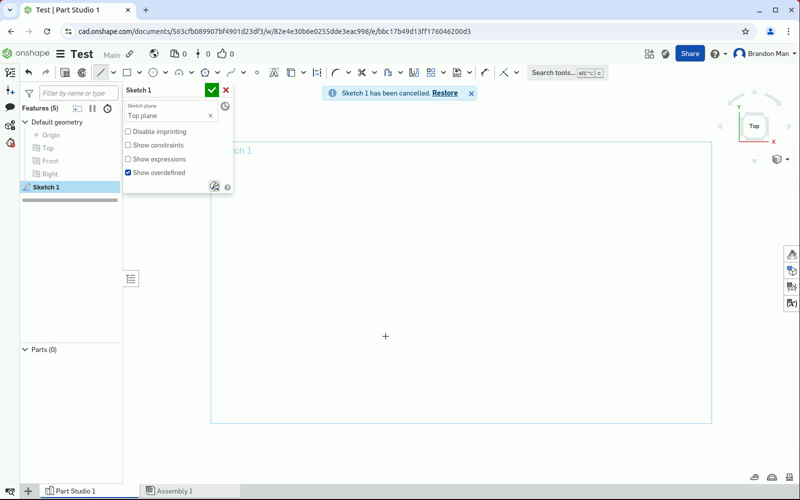
click(385, 335)
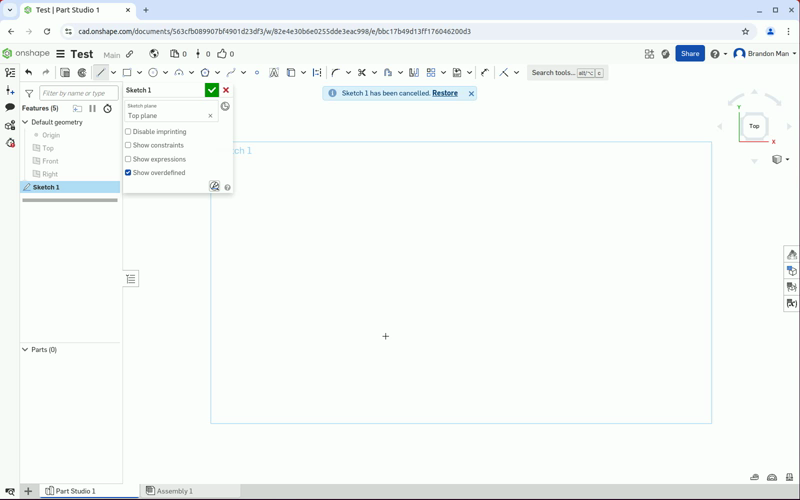
key_up(shift)
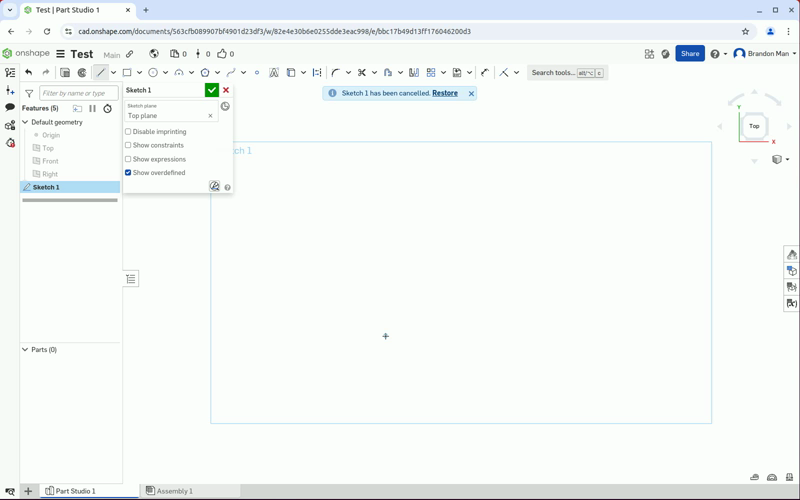
key_down(shift)
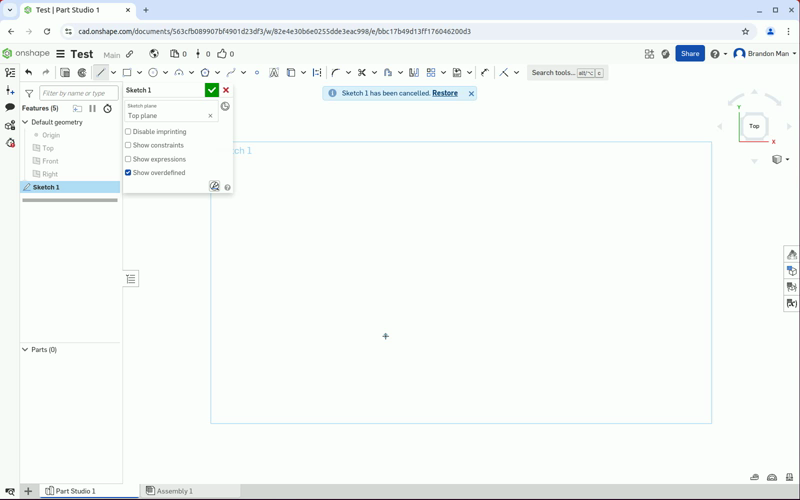
mouse_move(535, 335)
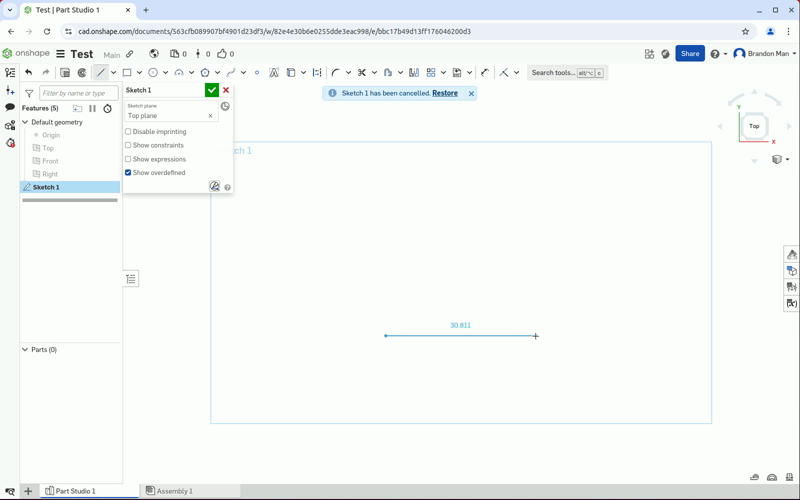
click(535, 335)
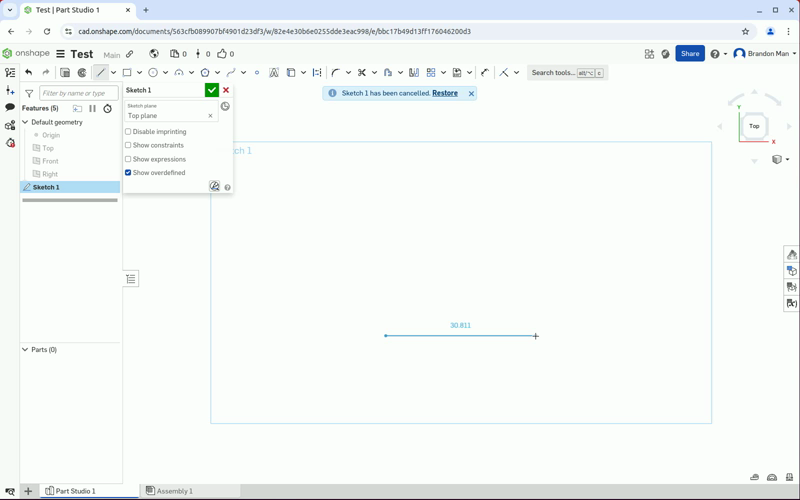
key_up(shift)
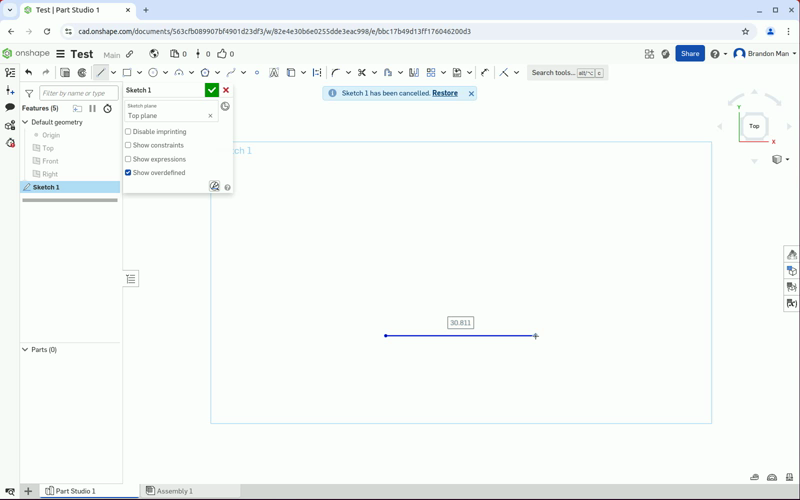
key_down(shift)
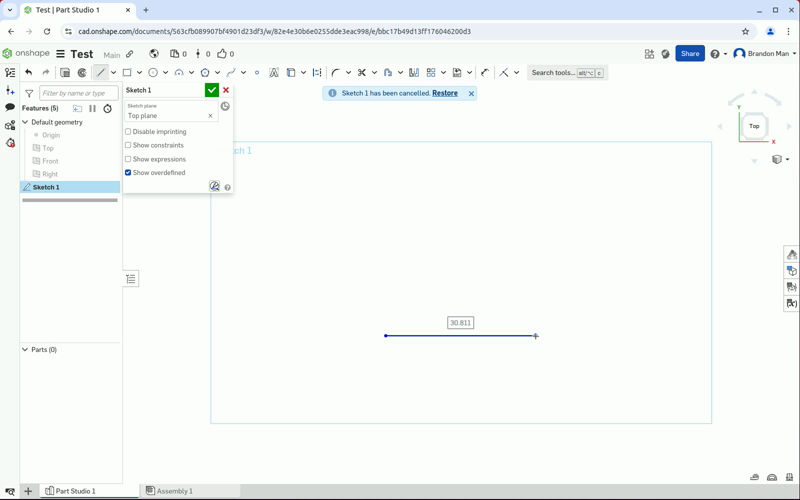
mouse_move(535, 231)
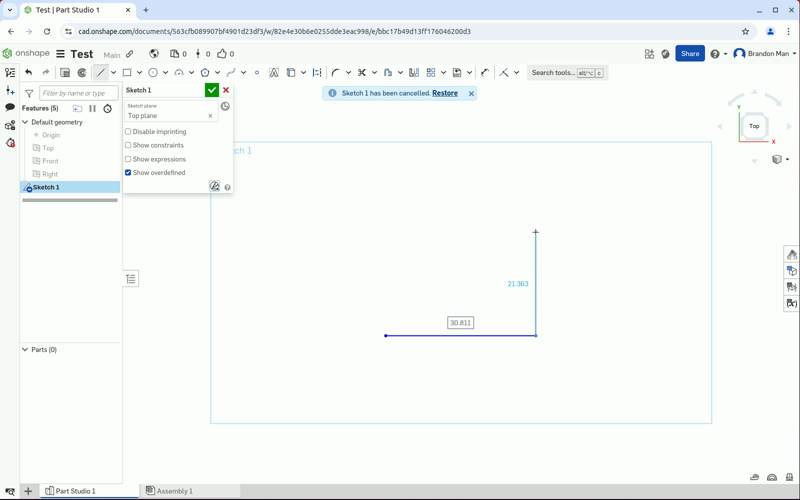
click(535, 231)
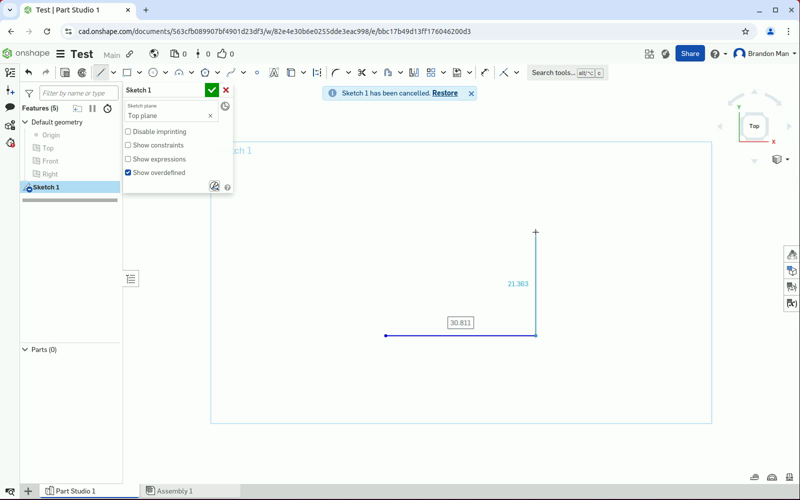
key_up(shift)
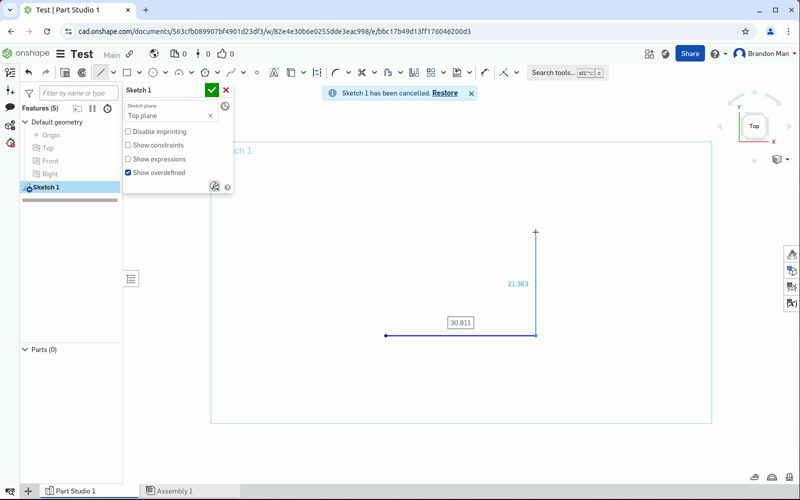
key_down(shift)
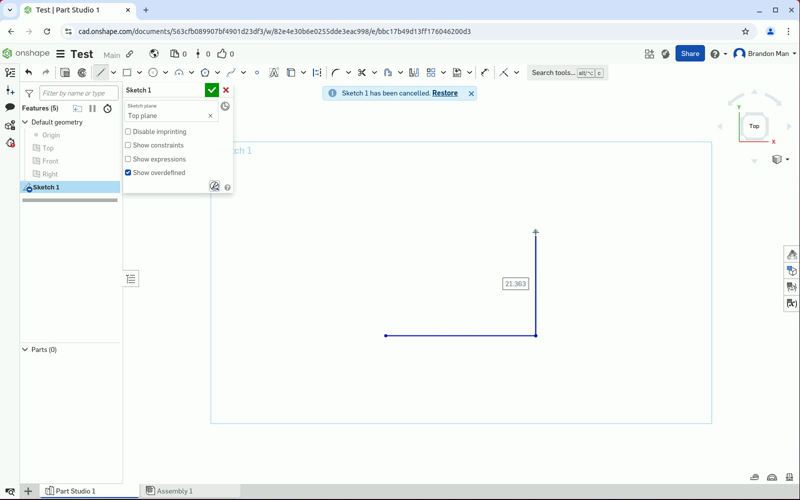
mouse_move(385, 231)
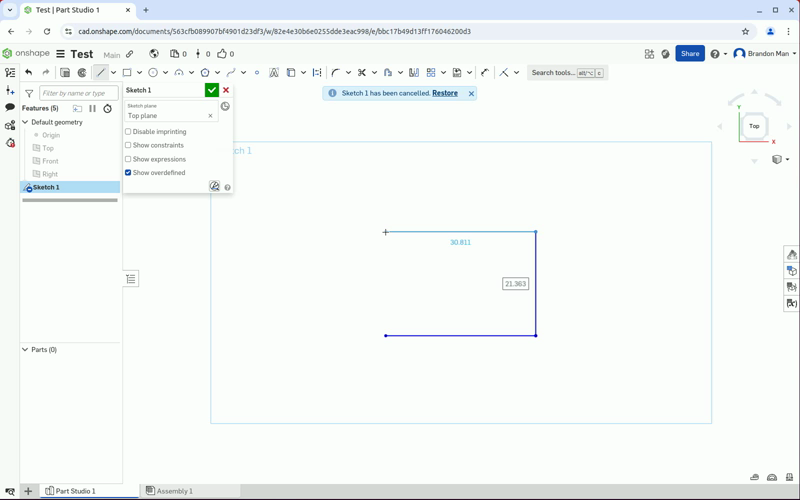
click(385, 231)
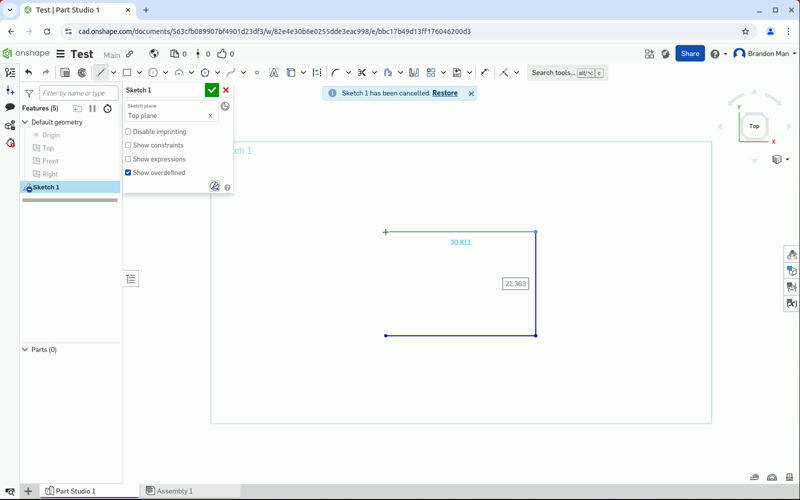
key_up(shift)
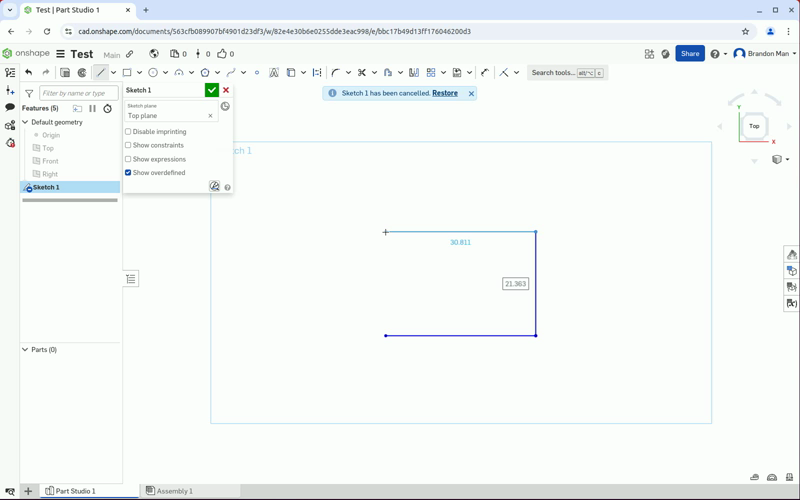
key_down(shift)
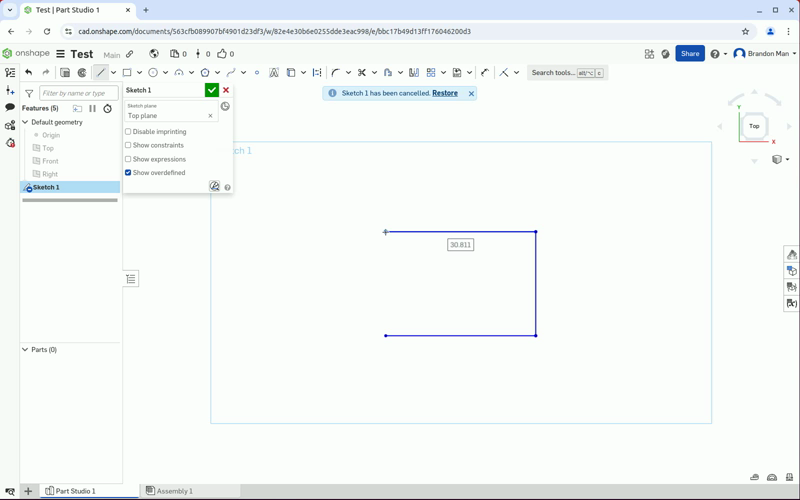
mouse_move(385, 335)
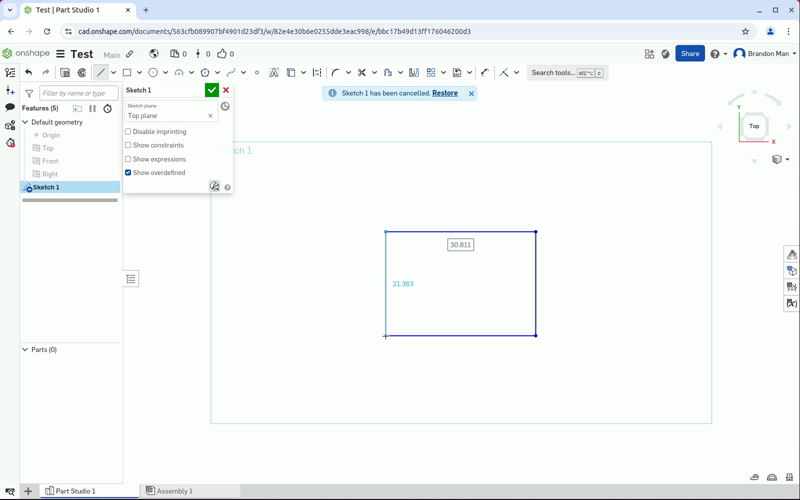
key_up(shift)
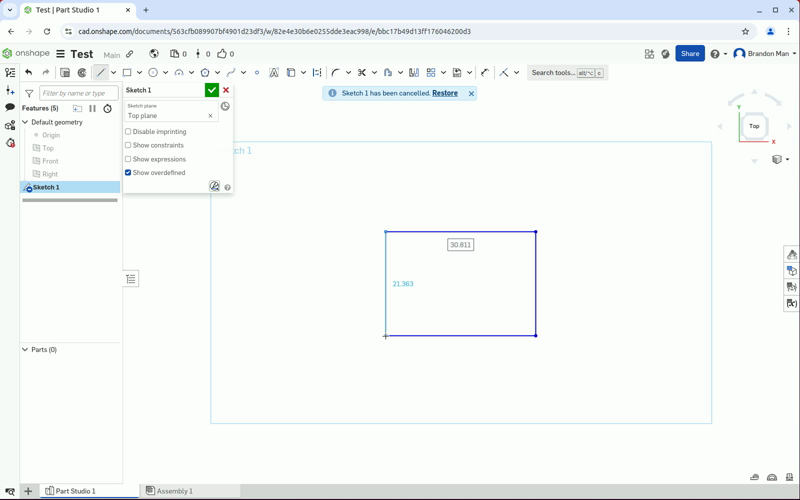
click(385, 335)
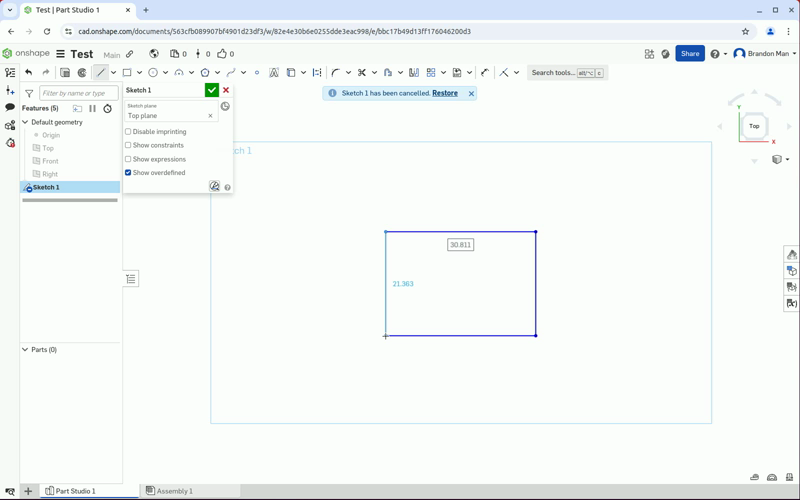
key(esc)
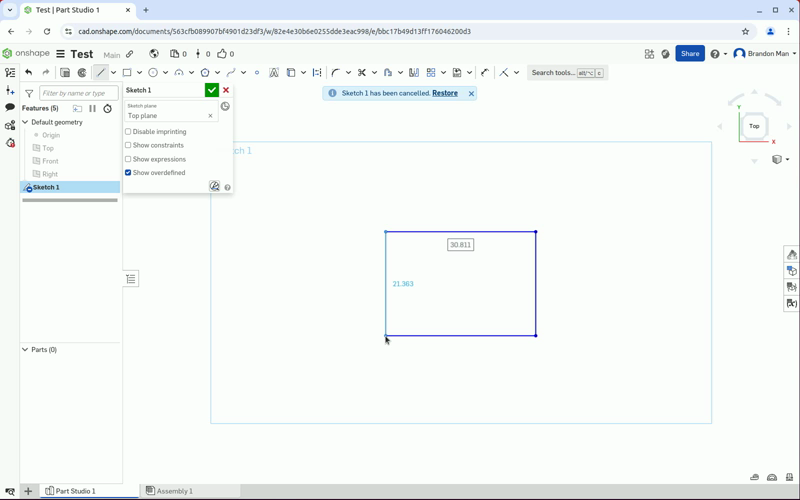
key(c)
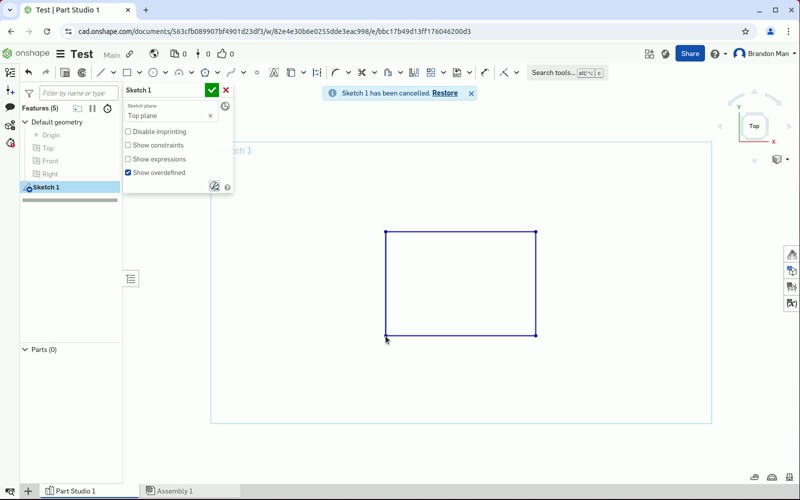
key_down(shift)
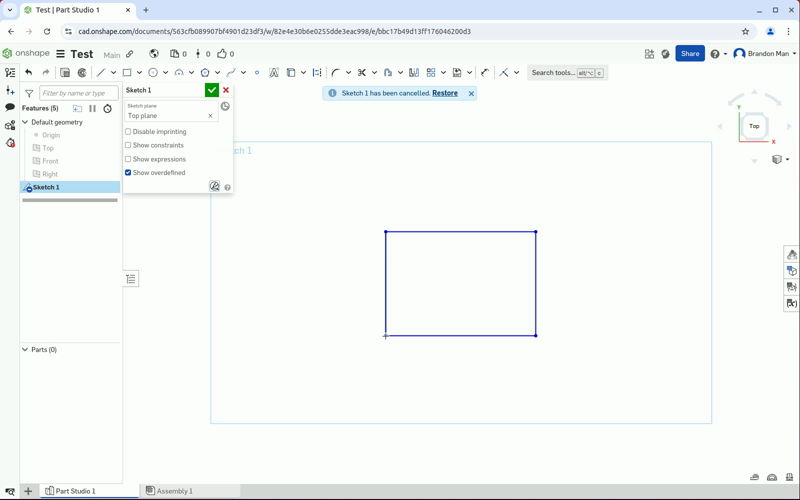
mouse_move(461, 283)
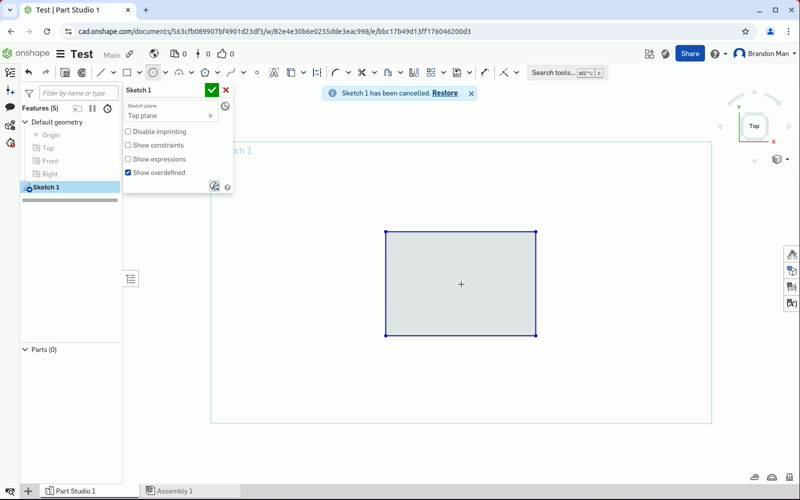
click(461, 283)
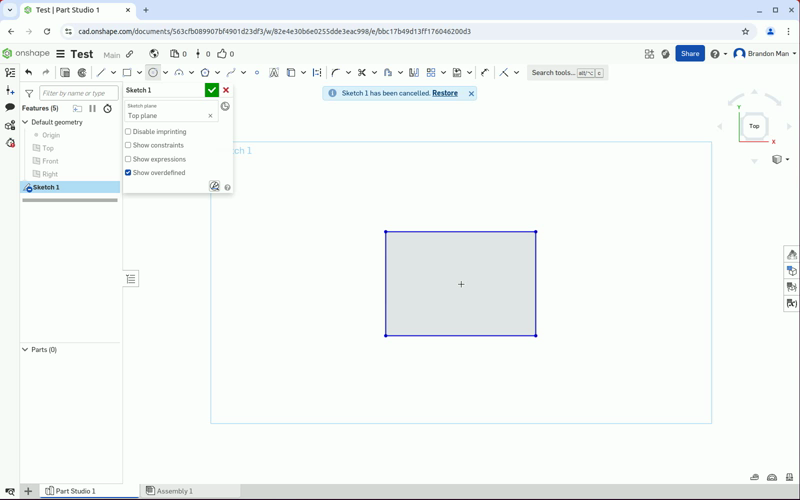
key_up(shift)
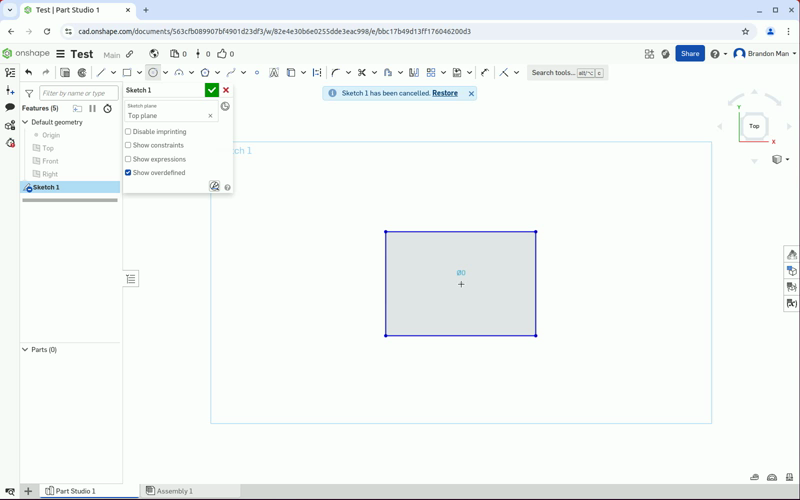
mouse_move(494, 283)
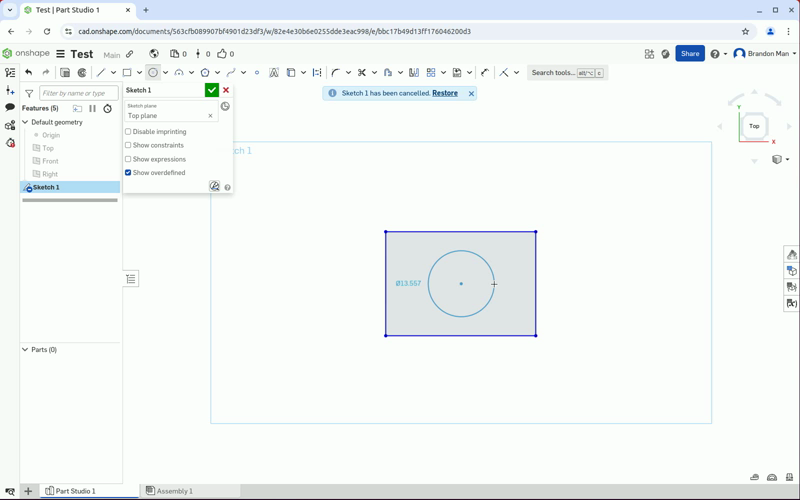
click(494, 283)
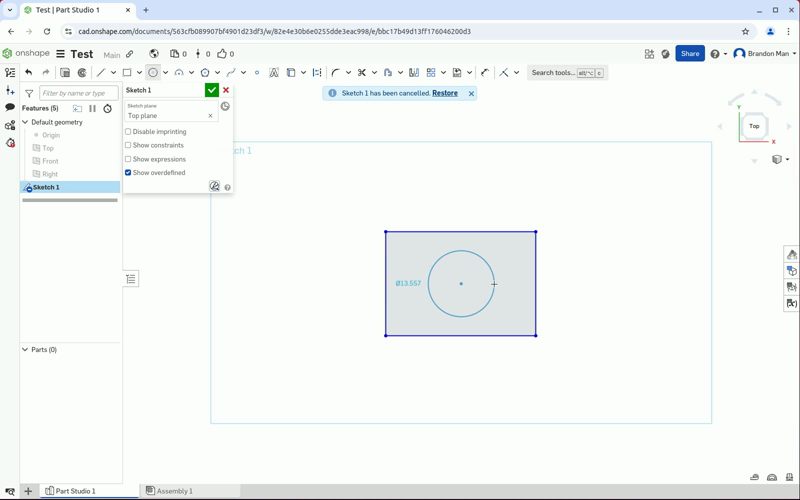
key(esc)
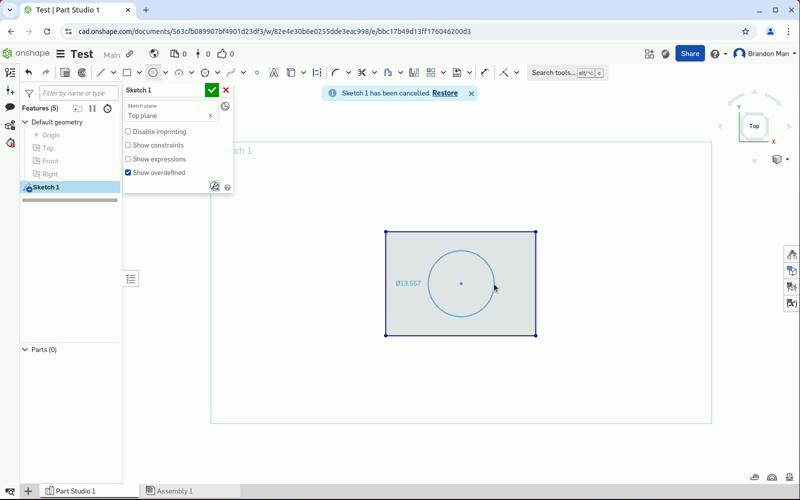
mouse_move(397, 268)
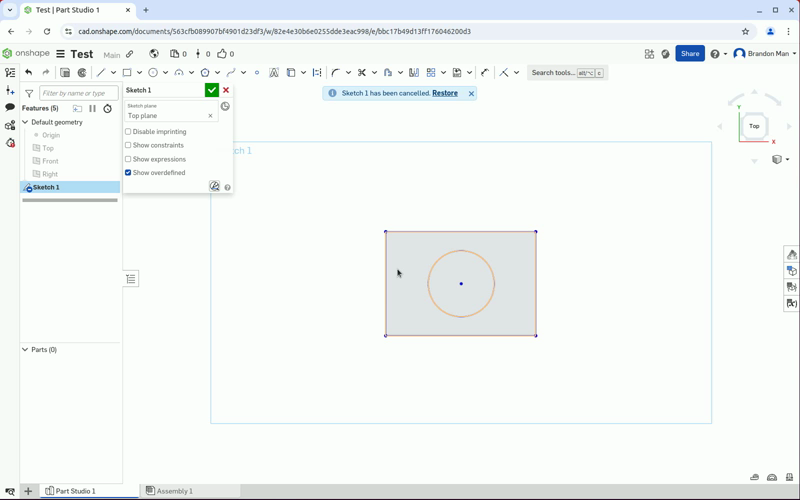
click(397, 268)
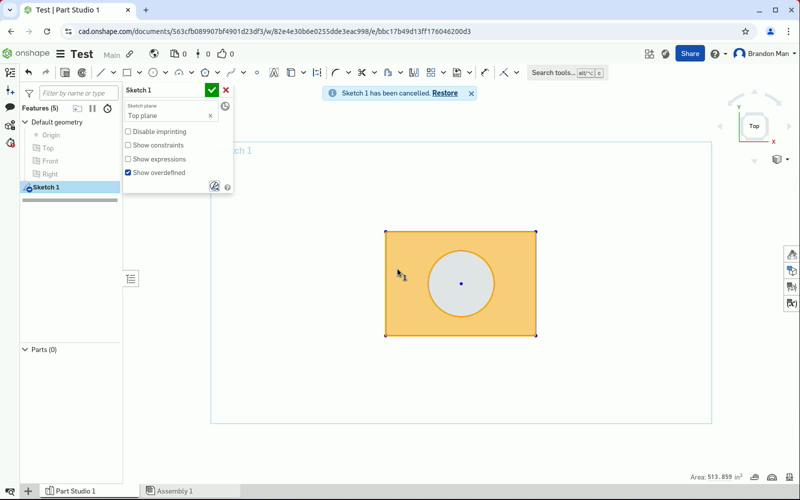
mouse_move(73, 352)
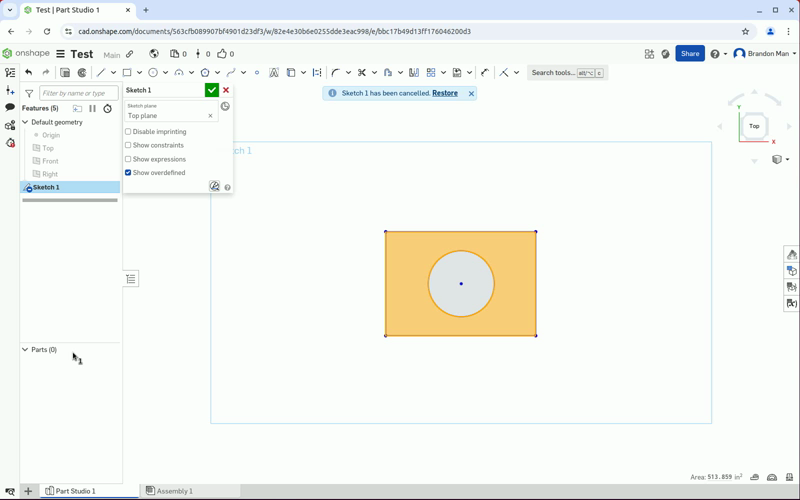
key(shift+y)
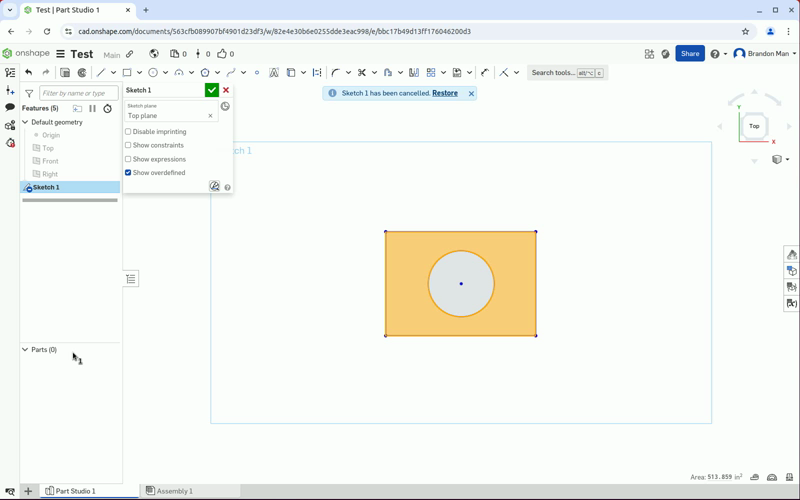
key(shift+e)
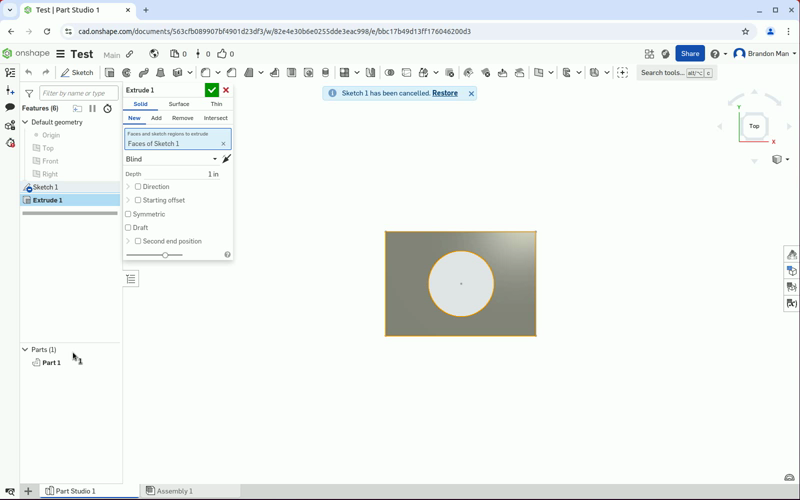
mouse_move(143, 106)
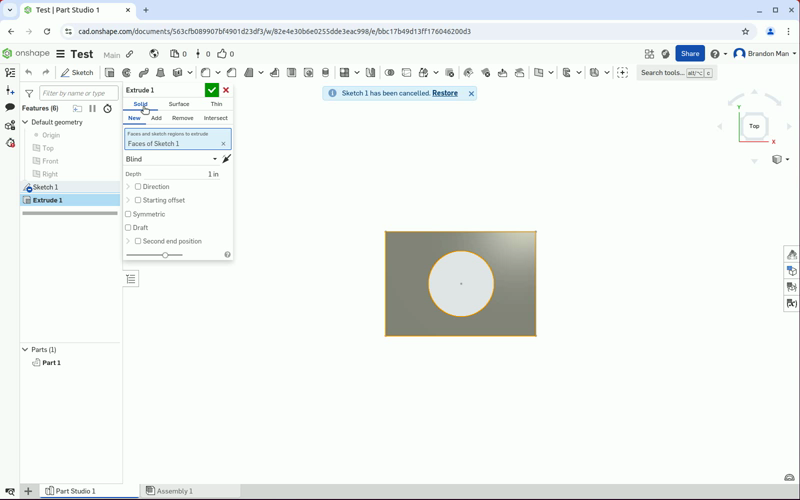
click(143, 106)
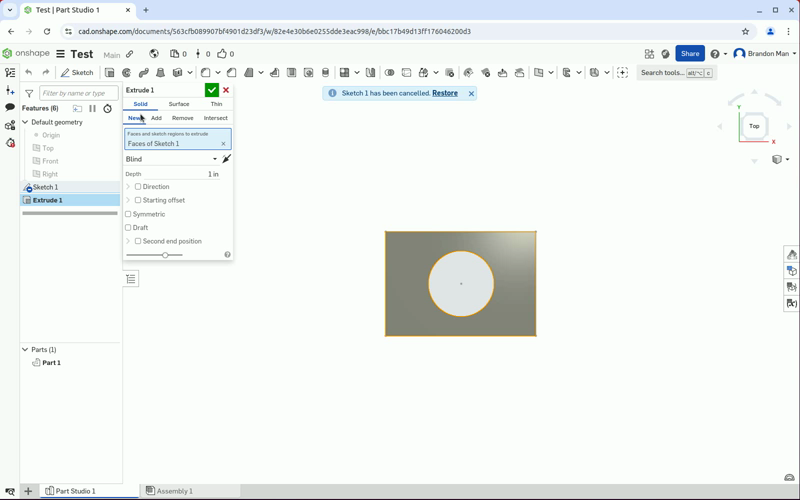
mouse_move(137, 120)
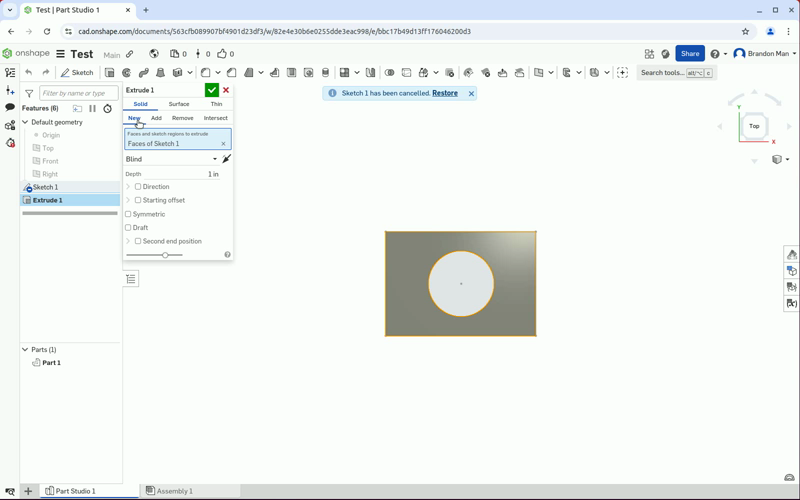
click(137, 120)
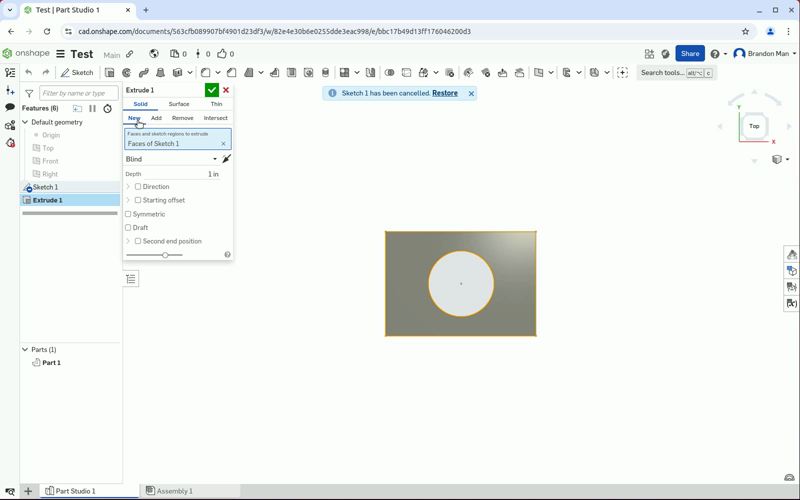
key(tab, 4)
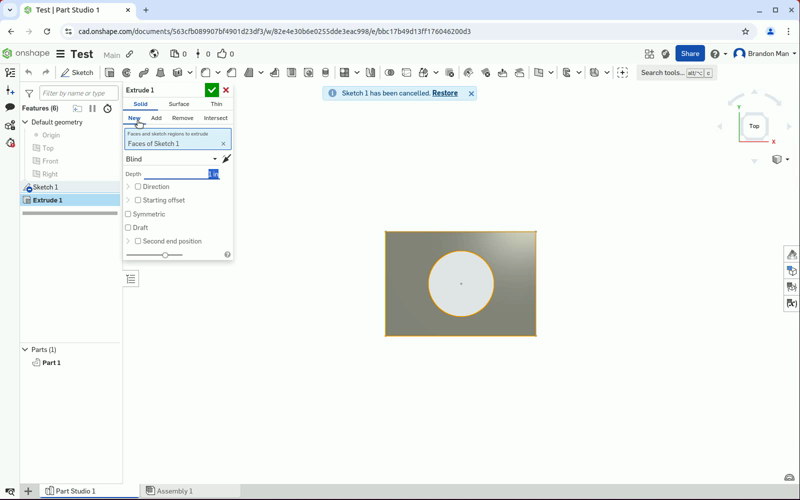
text(13.961)
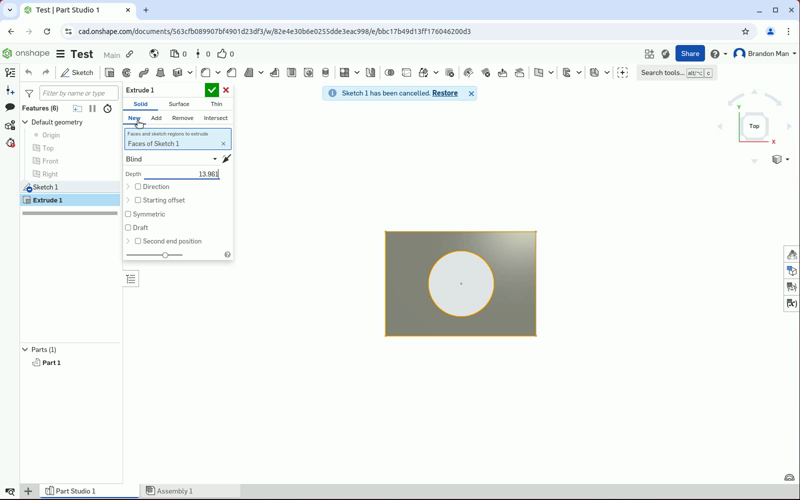
key(enter)
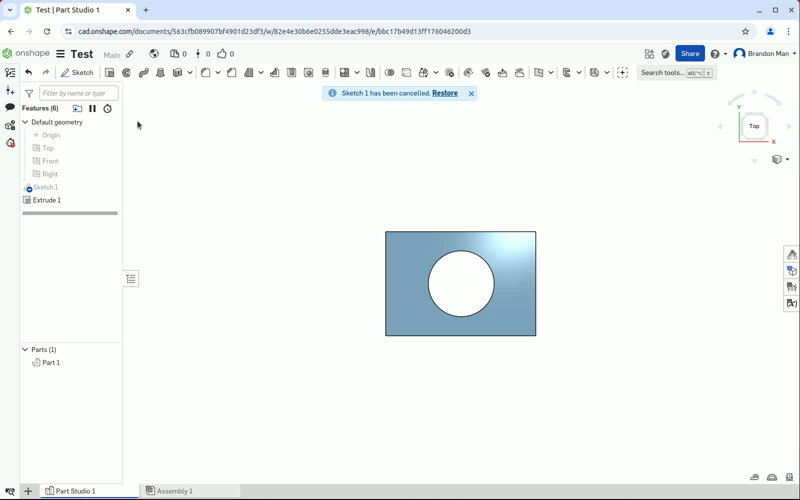
key(shift+h)
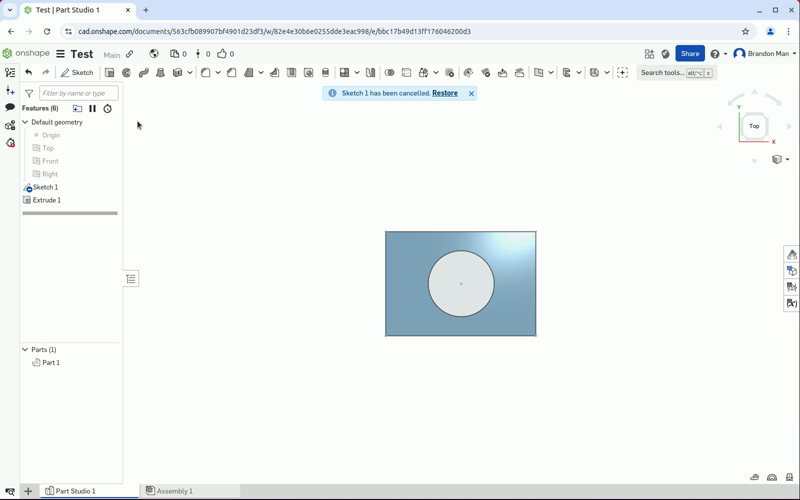
key(shift+h)
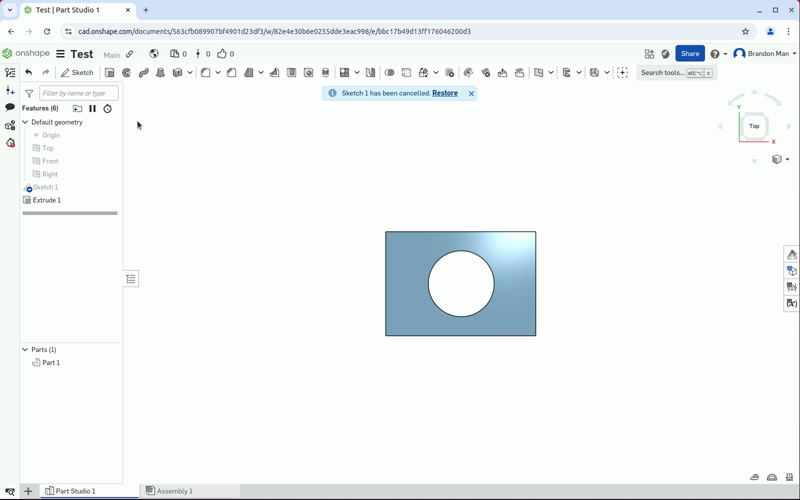
mouse_move(73, 189)
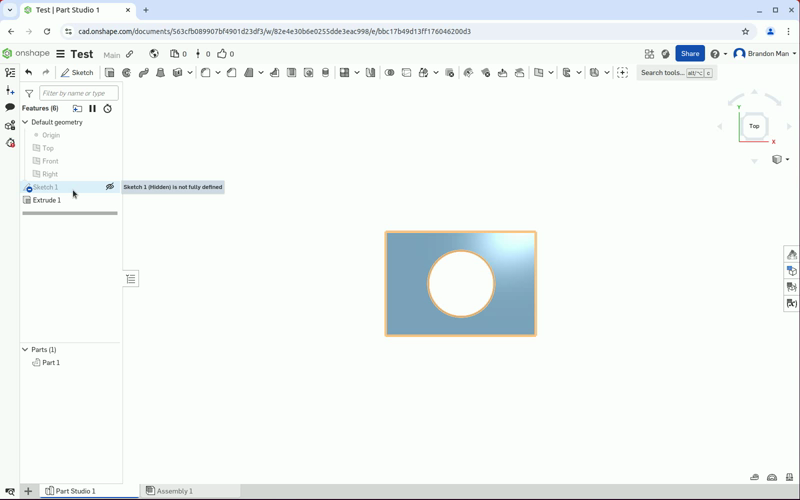
click(73, 189)
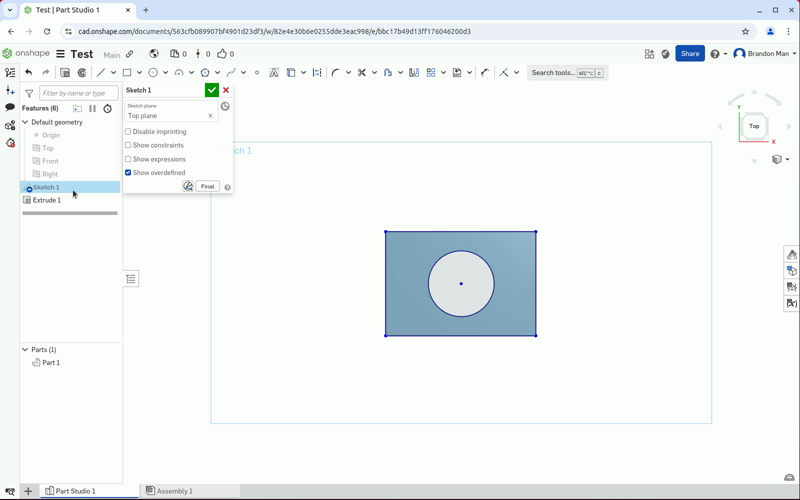
mouse_move(229, 92)
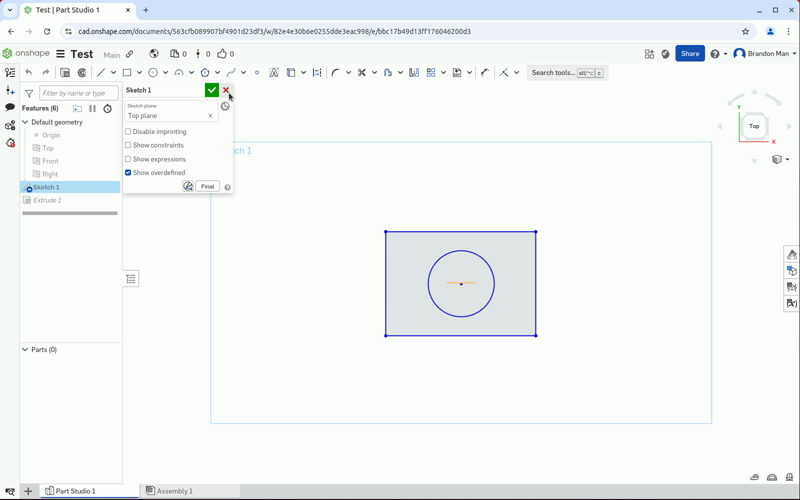
click(229, 92)
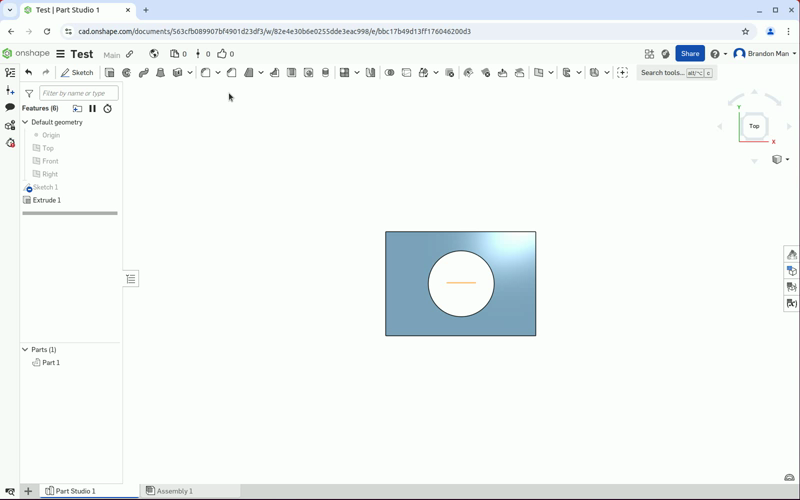
mouse_move(541, 75)
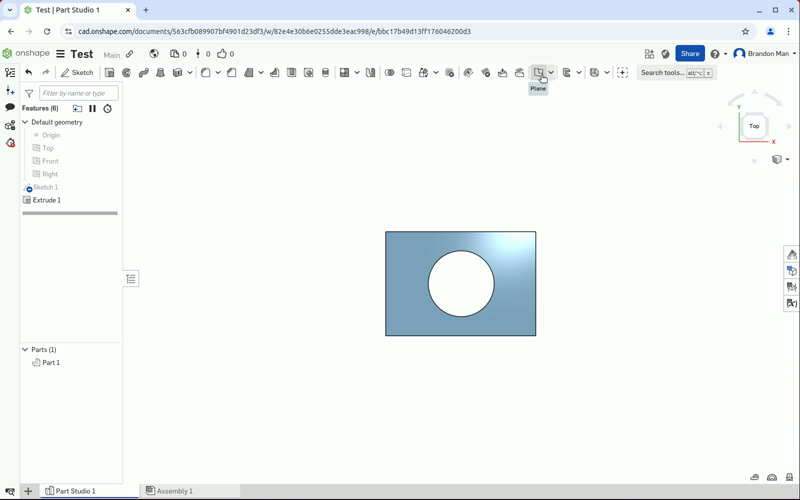
click(541, 75)
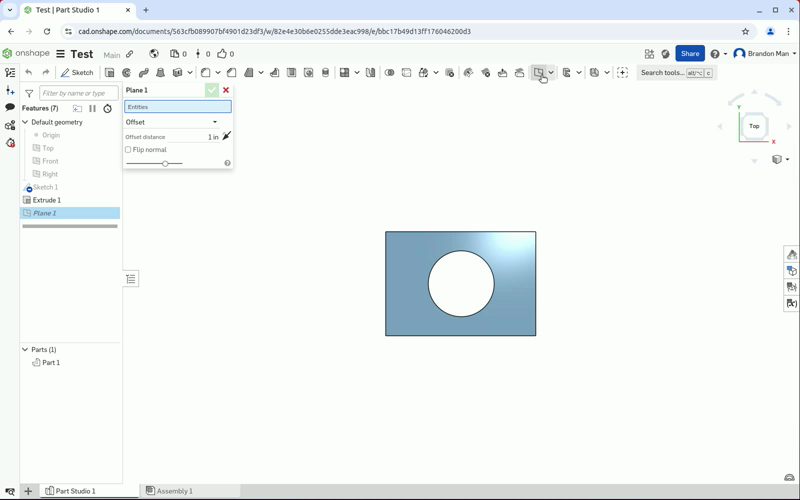
mouse_move(73, 150)
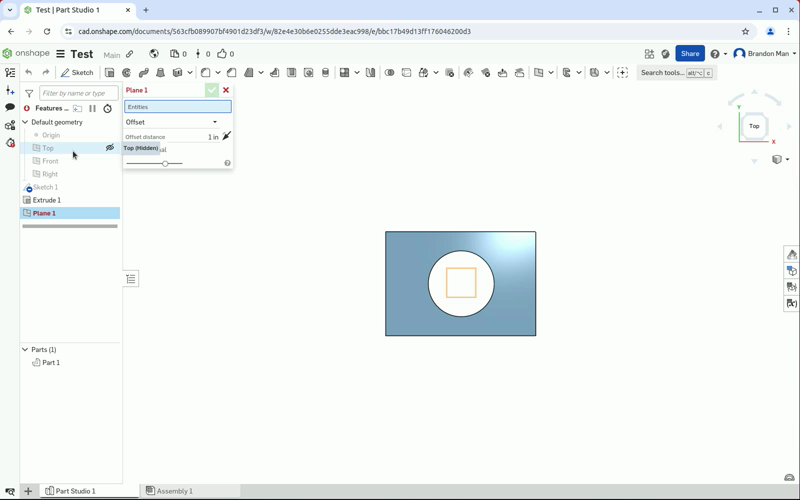
click(73, 150)
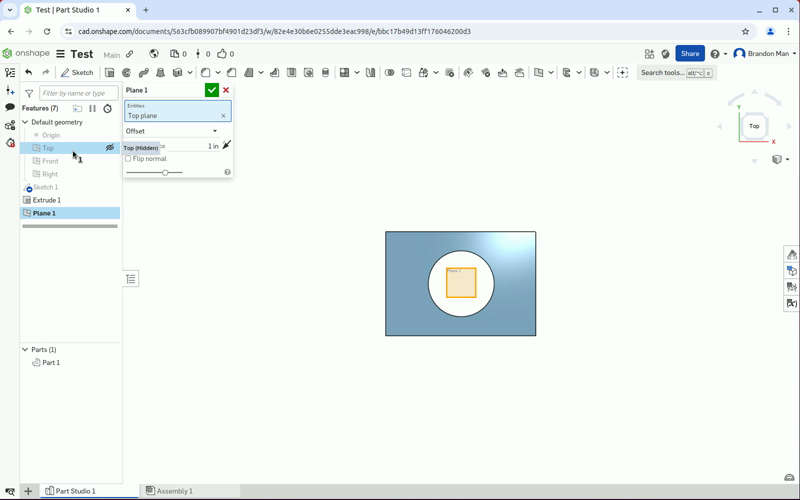
key(tab, 2)
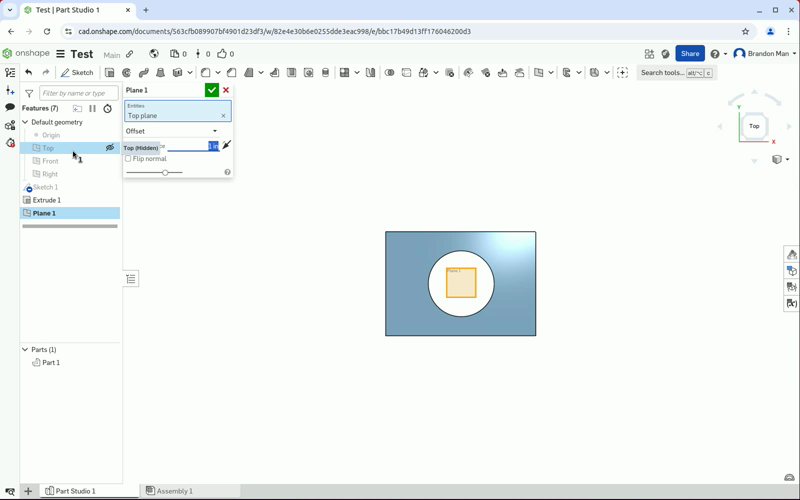
text(13.957)
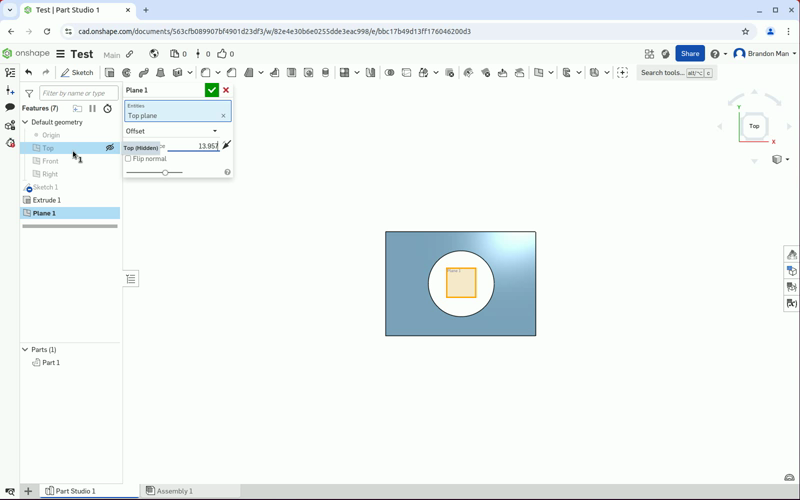
key(enter, 2)
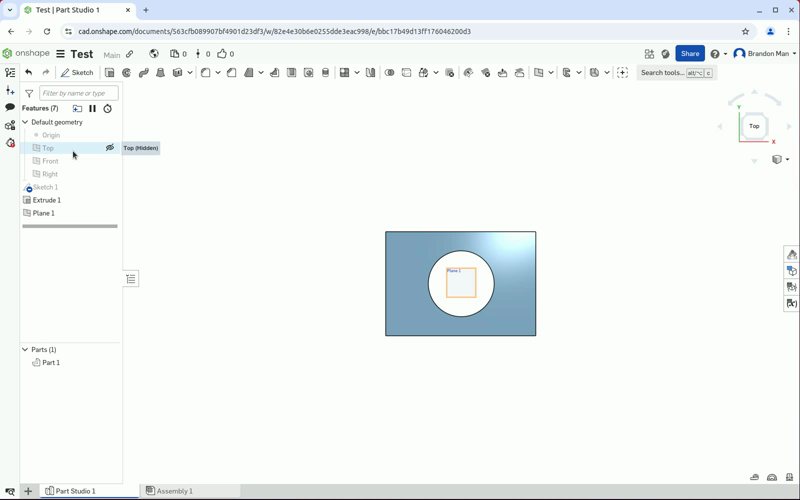
key(shift+s)
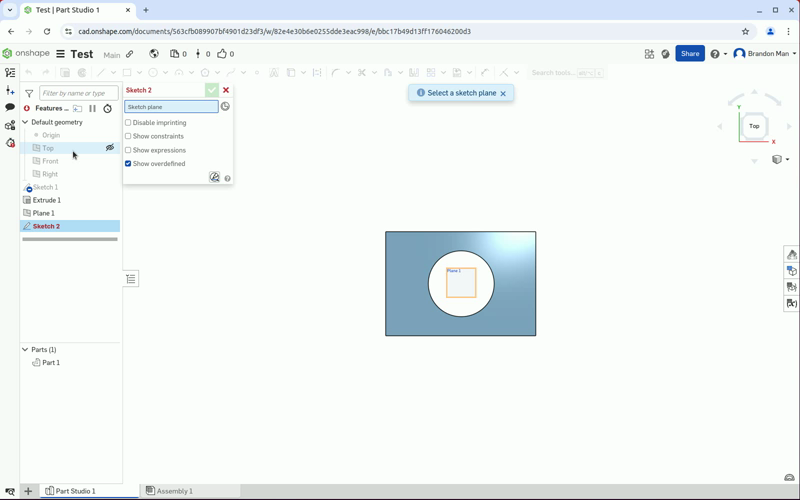
mouse_move(73, 215)
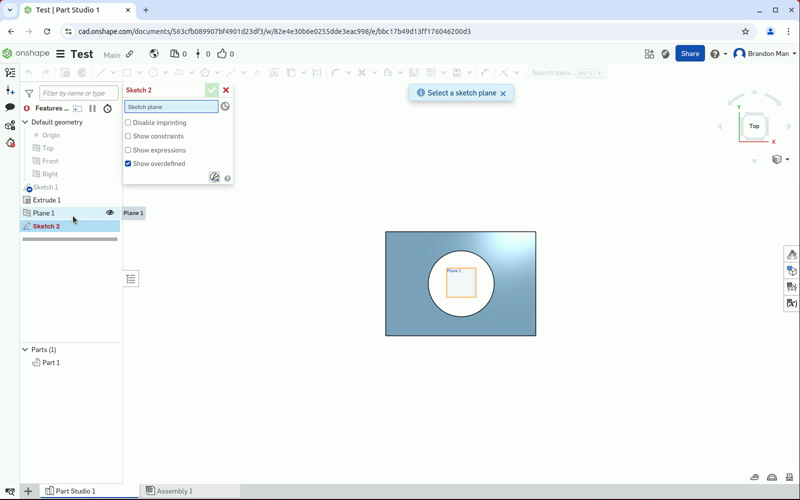
click(73, 215)
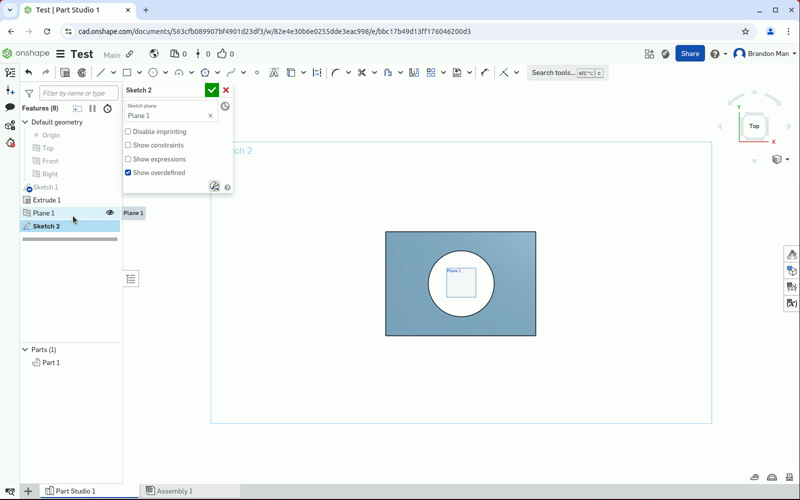
mouse_move(73, 352)
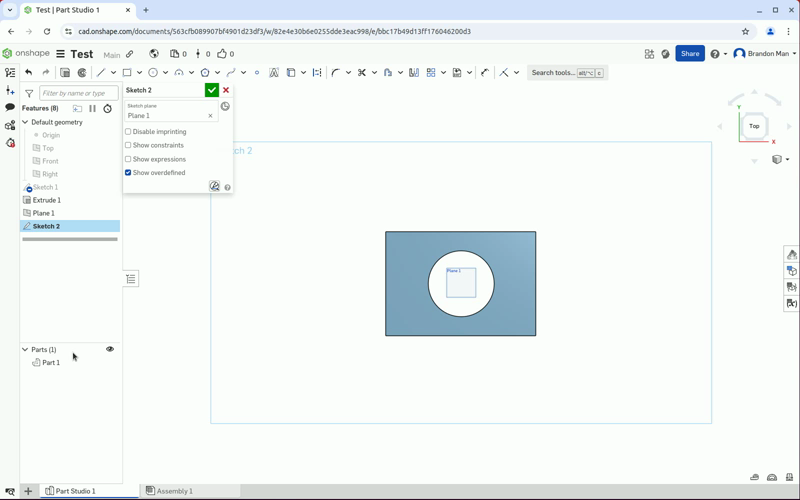
key(y)
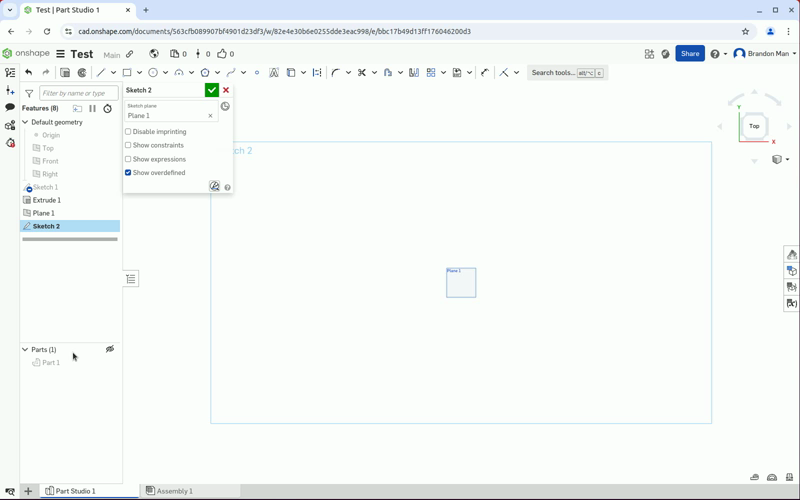
key(l)
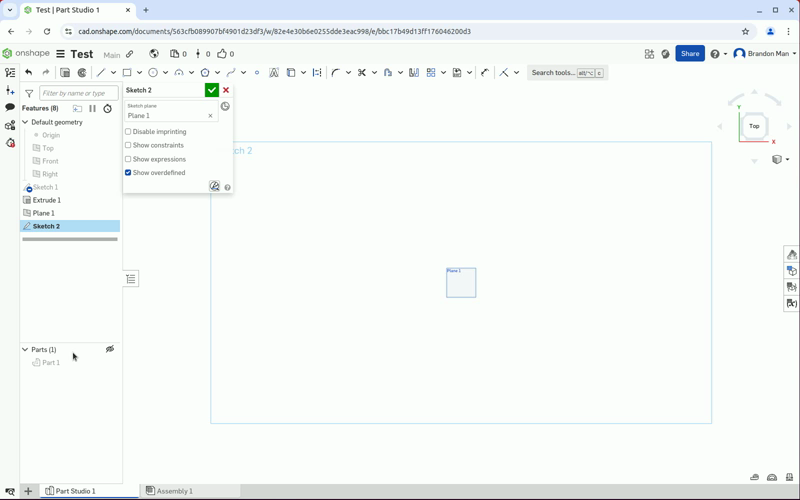
key_down(shift)
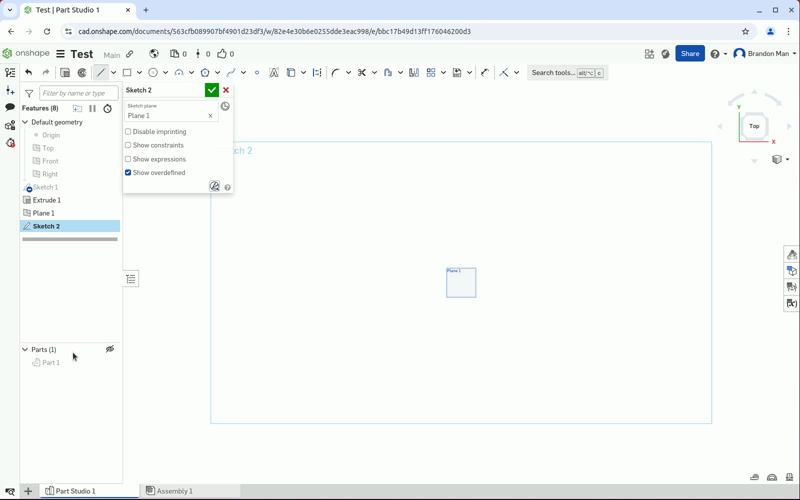
mouse_move(395, 335)
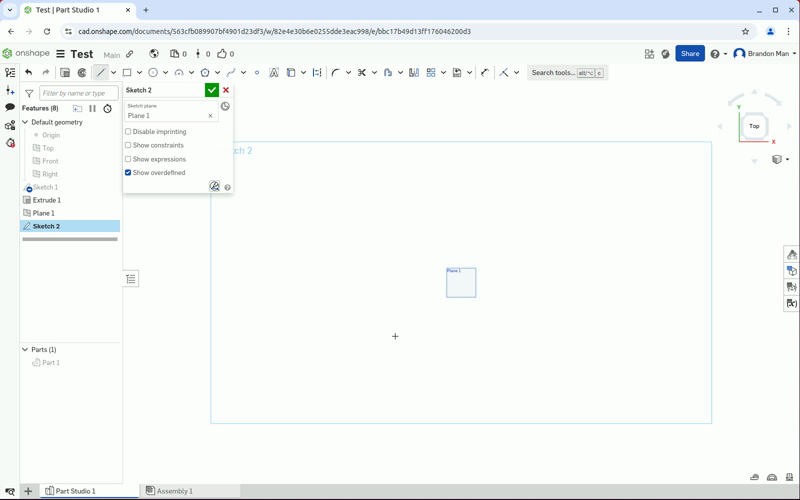
click(395, 335)
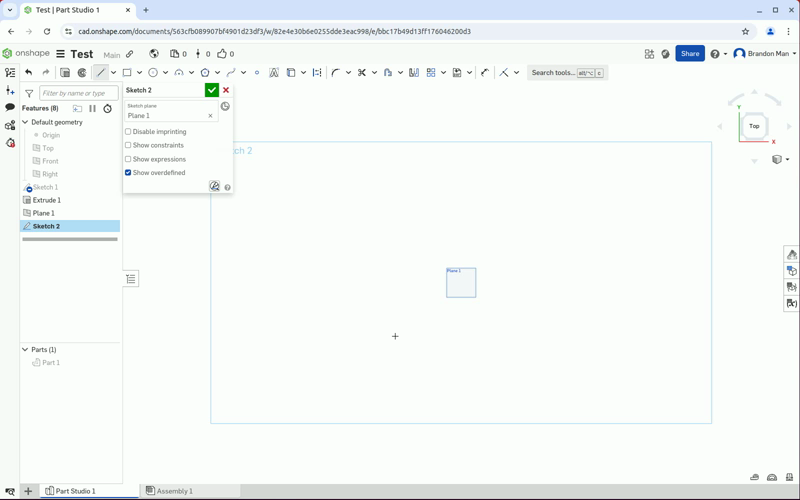
key_up(shift)
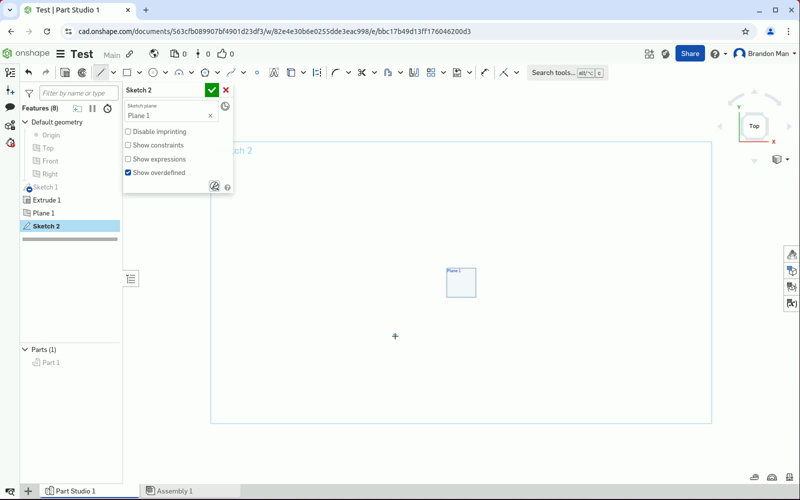
key_down(shift)
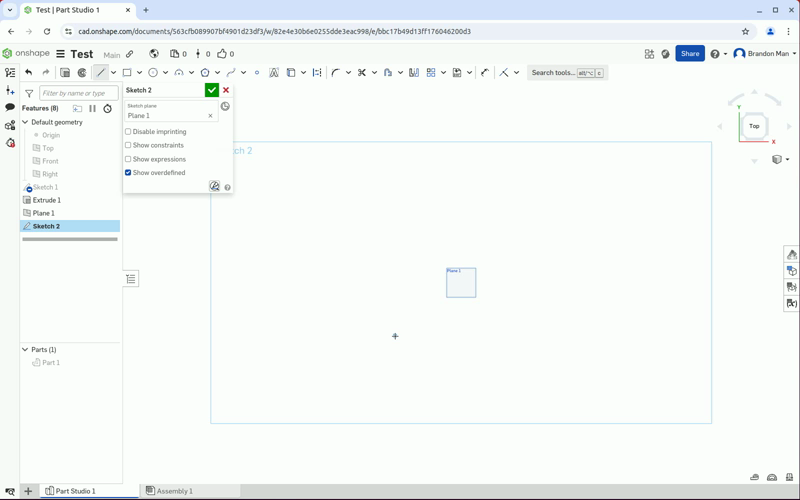
mouse_move(425, 335)
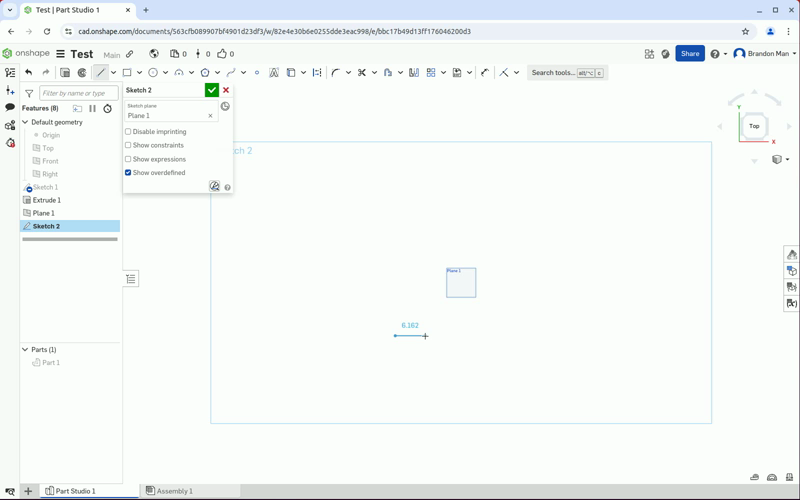
mouse_move(410, 335)
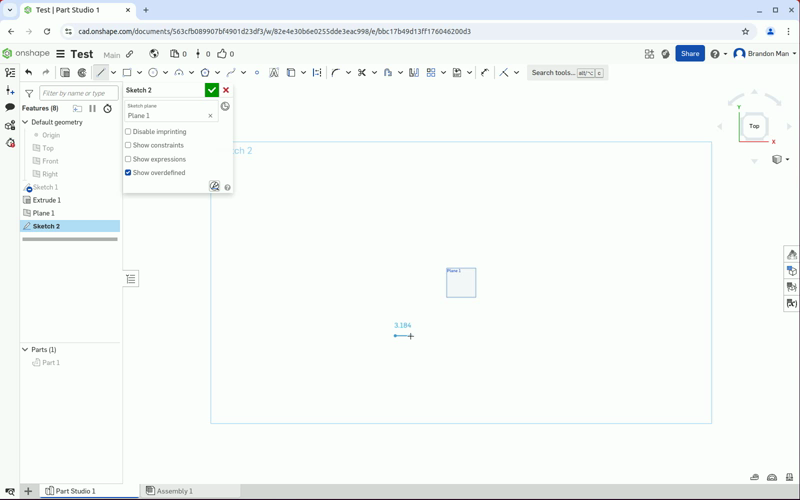
click(410, 335)
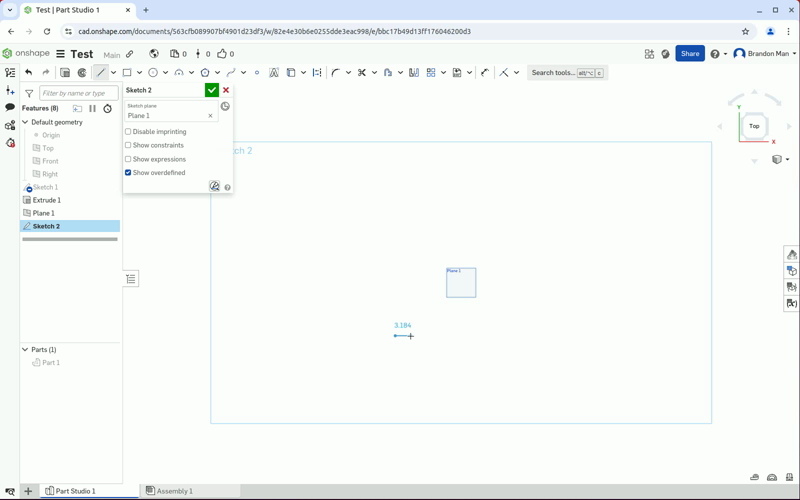
key_up(shift)
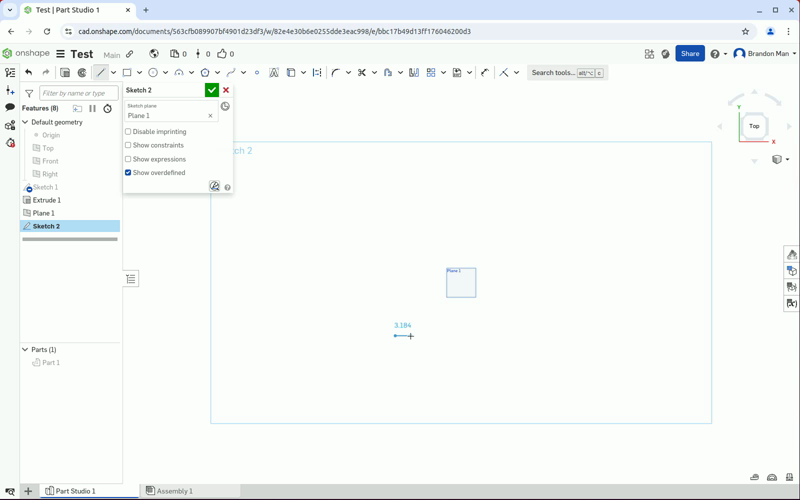
key_down(shift)
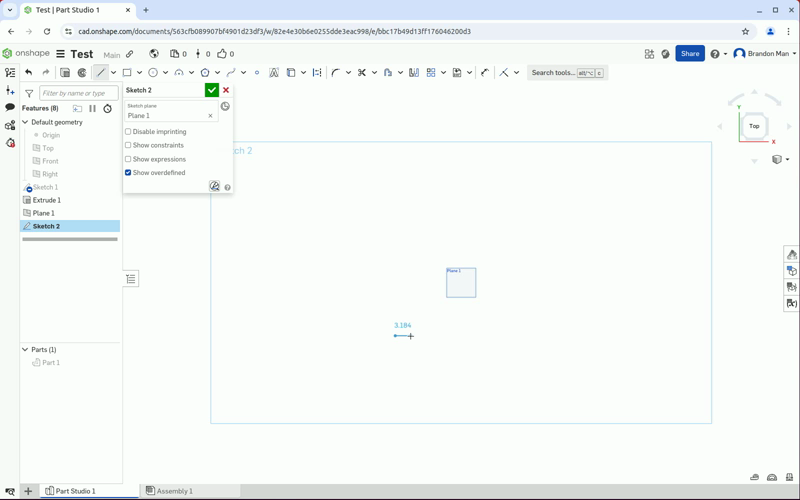
mouse_move(410, 230)
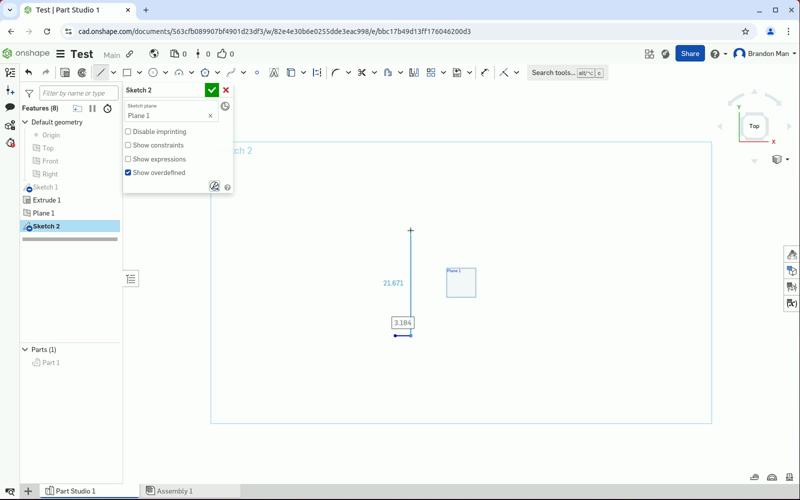
click(410, 230)
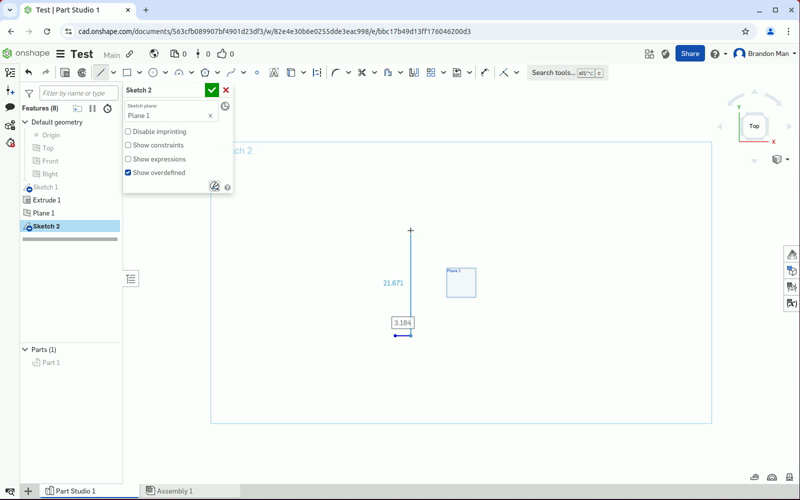
key_up(shift)
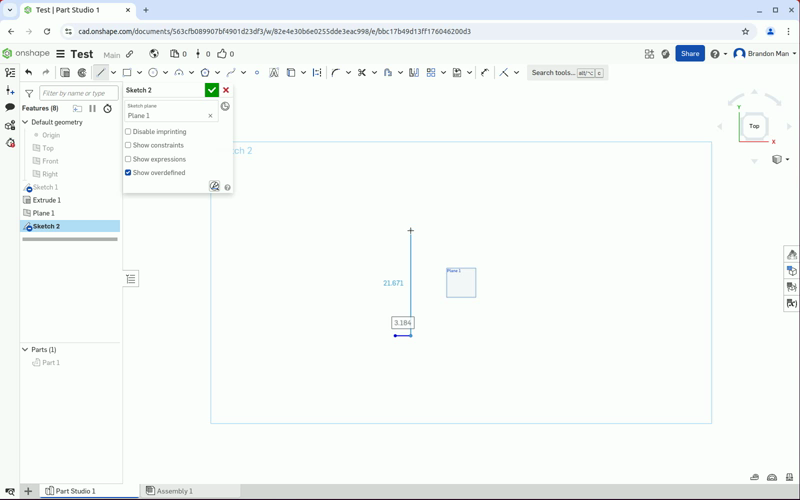
key_down(shift)
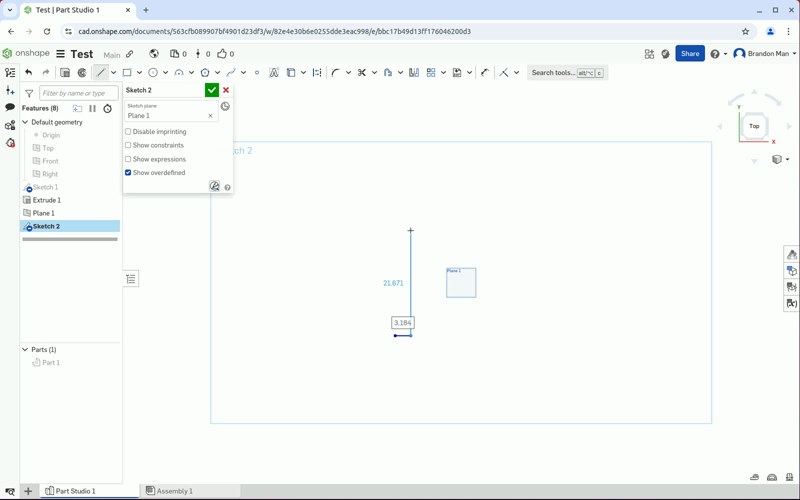
mouse_move(440, 230)
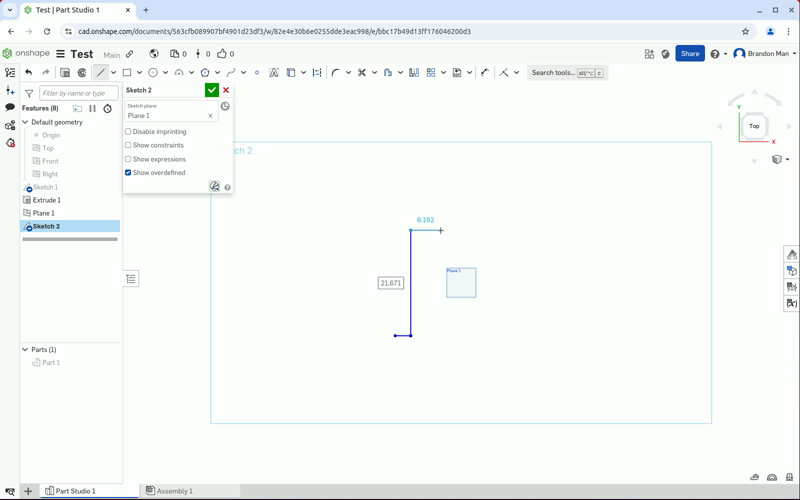
mouse_move(395, 230)
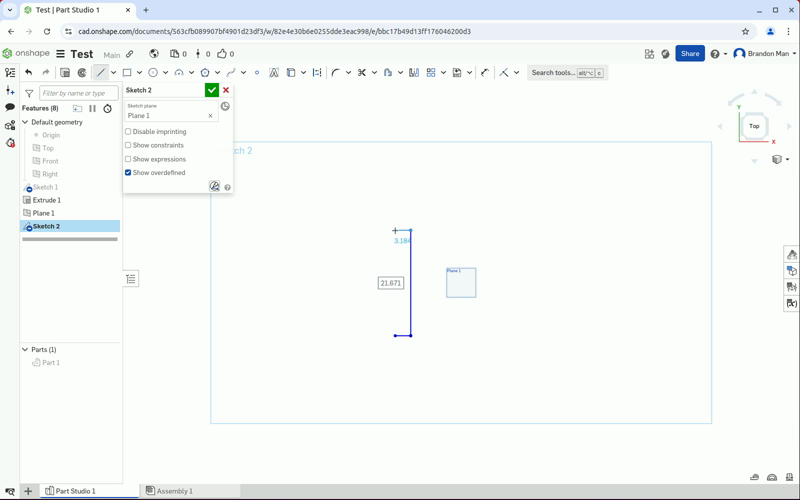
click(395, 230)
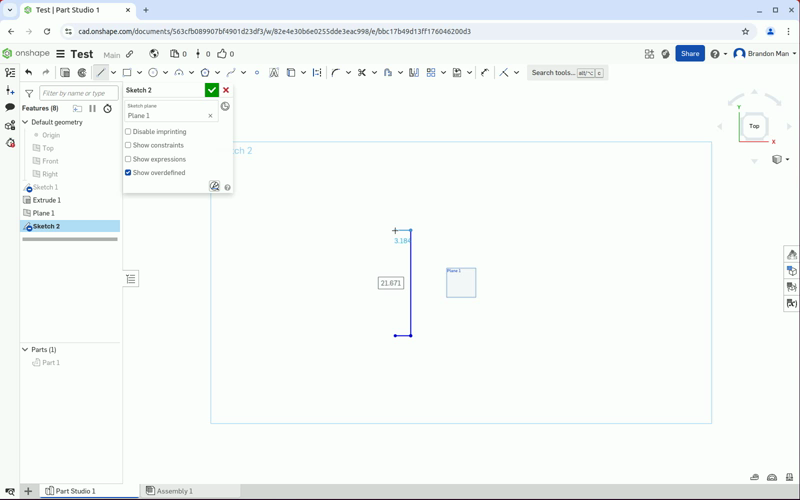
key_up(shift)
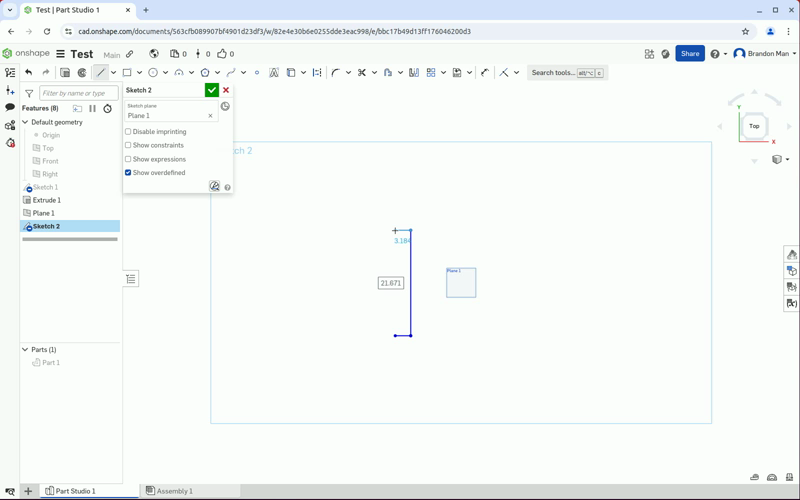
key_down(shift)
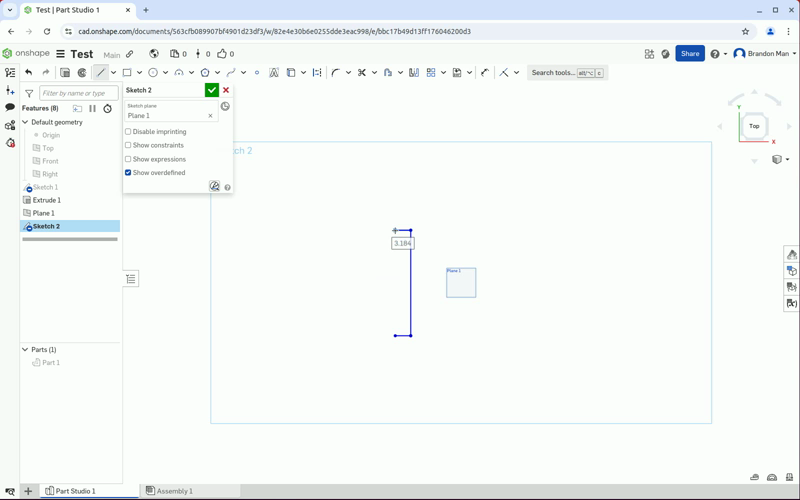
mouse_move(395, 335)
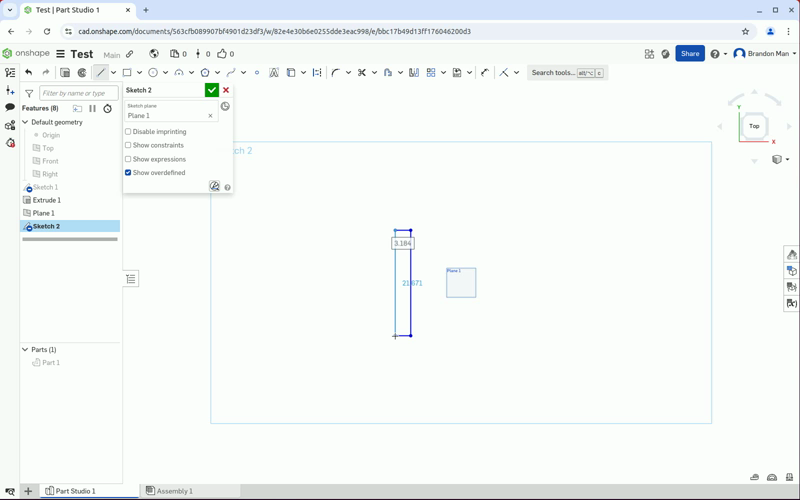
key_up(shift)
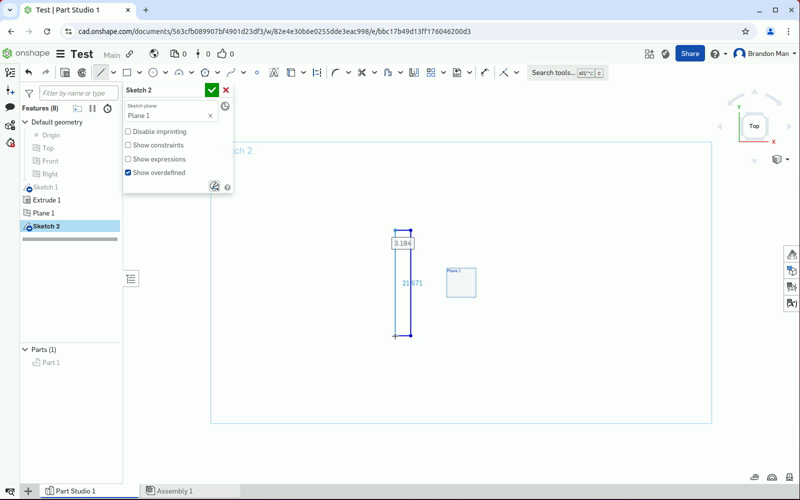
click(395, 335)
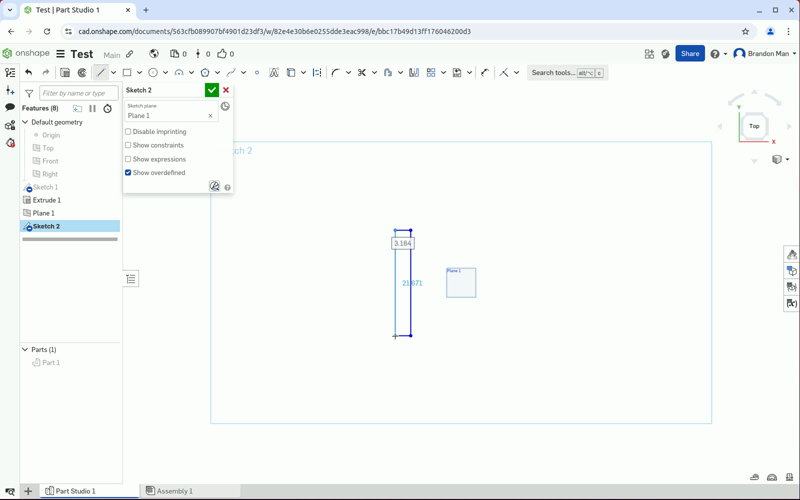
key(esc)
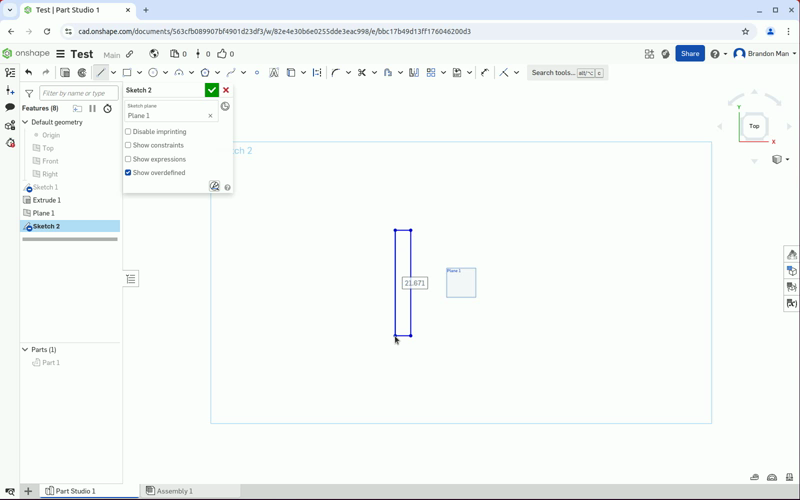
mouse_move(402, 243)
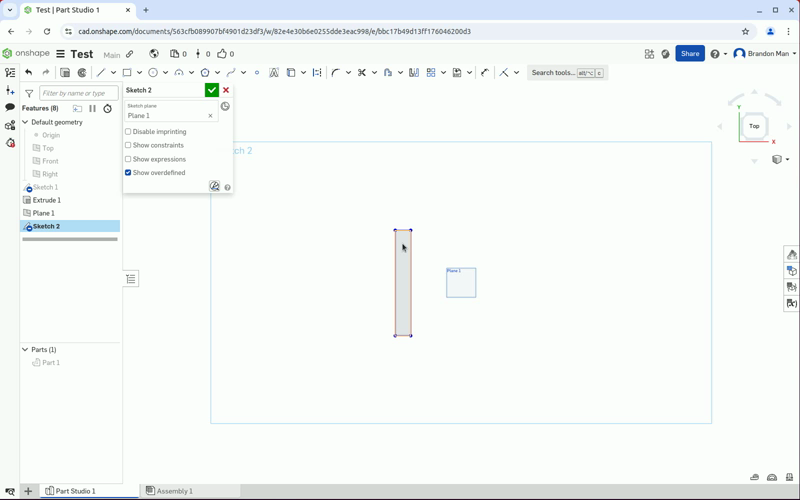
scroll(6)
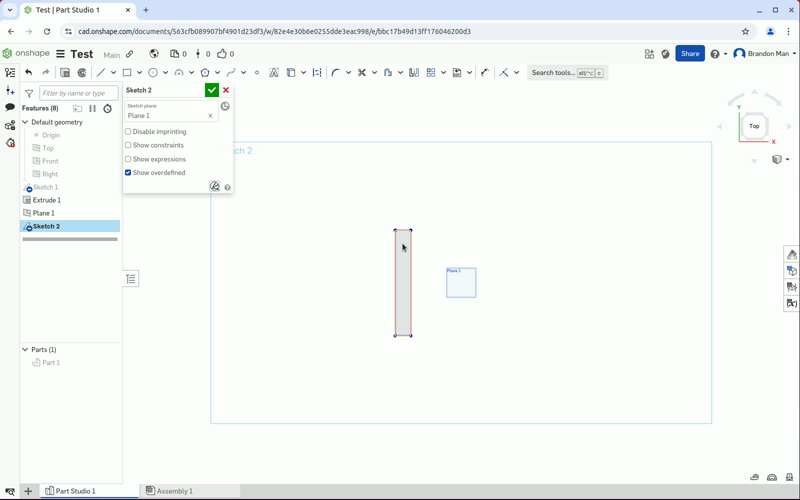
scroll(6)
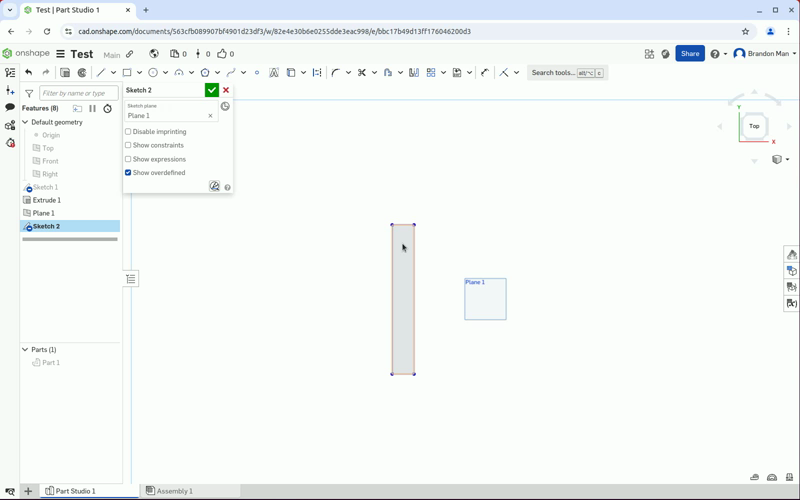
scroll(6)
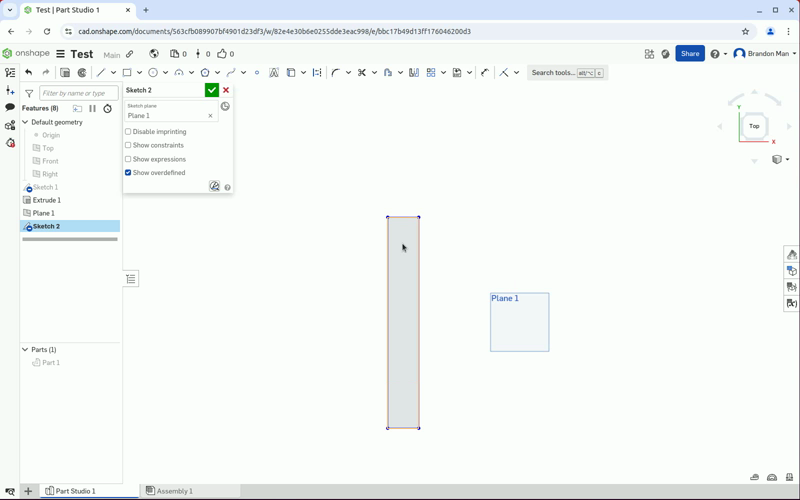
scroll(6)
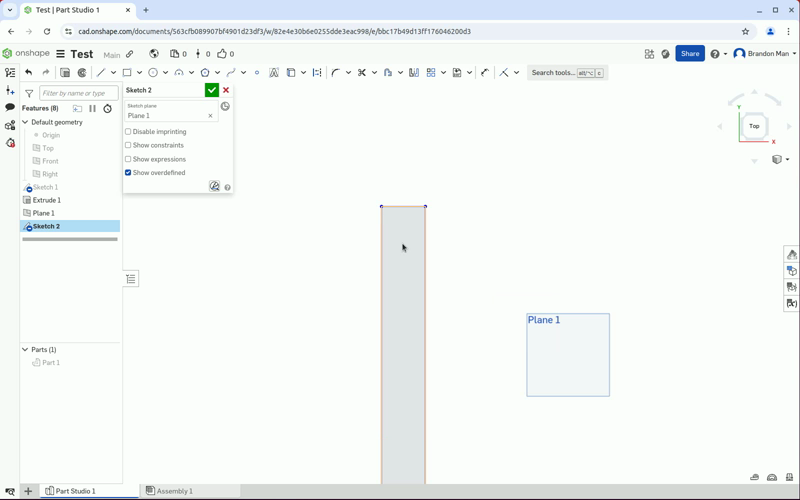
scroll(6)
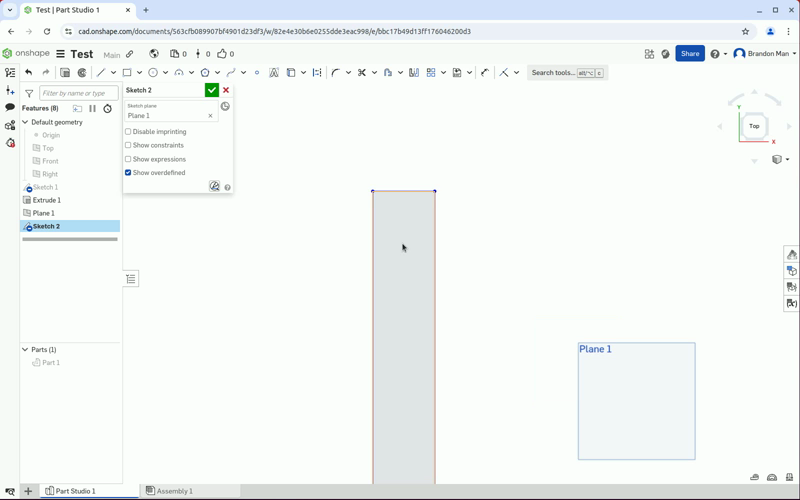
scroll(6)
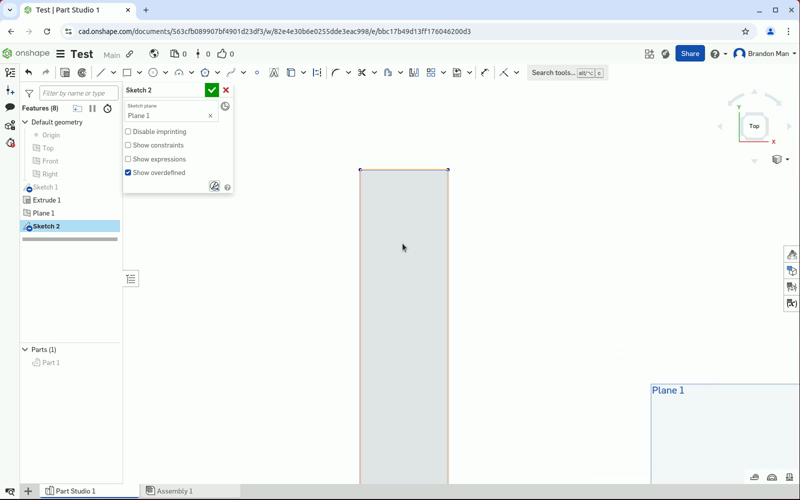
scroll(6)
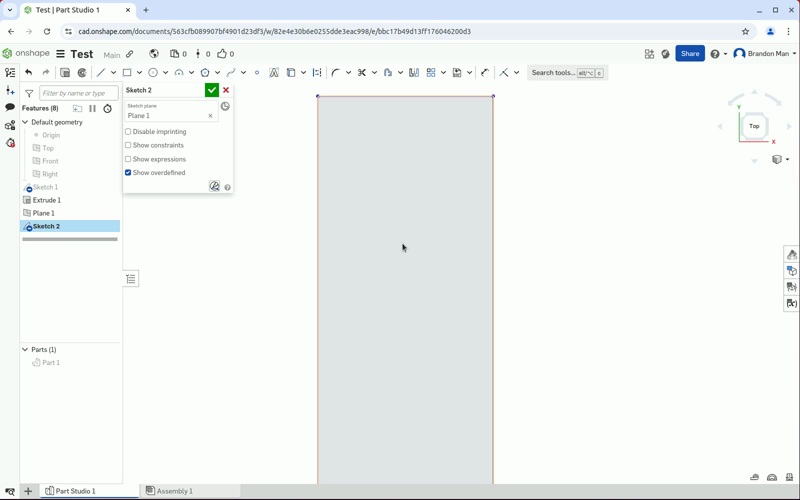
click(402, 243)
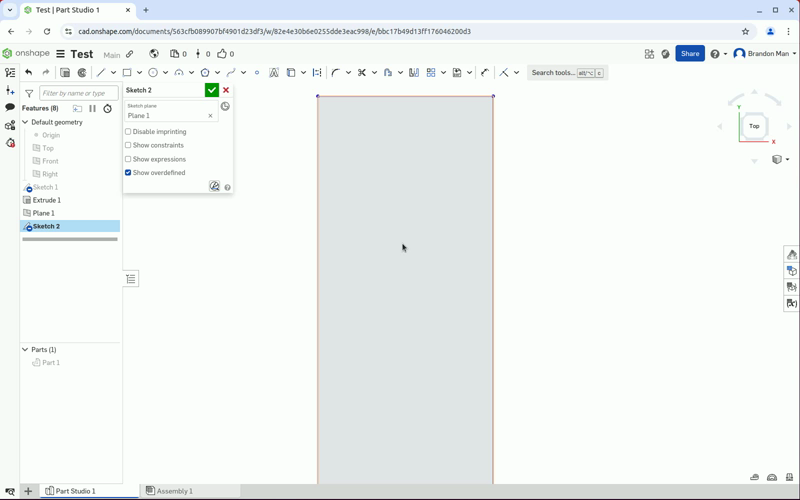
scroll(-6)
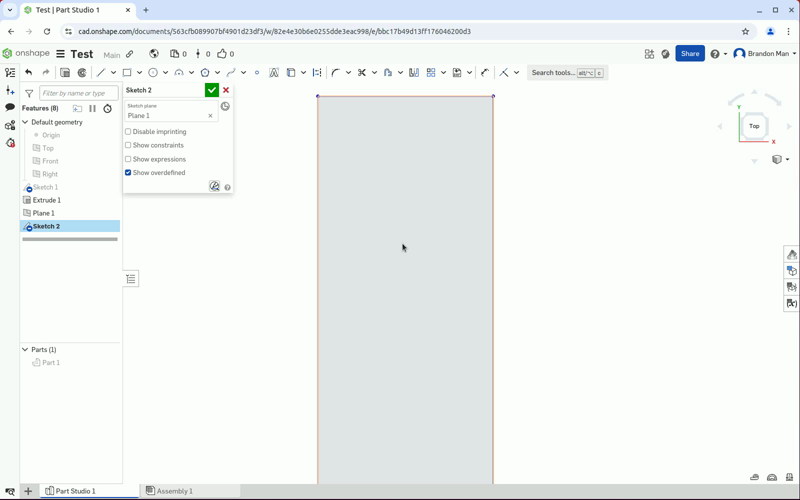
scroll(-6)
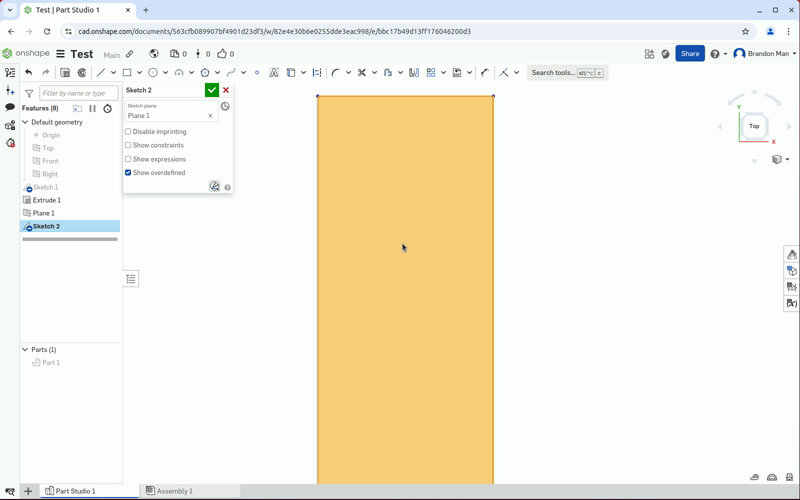
scroll(-6)
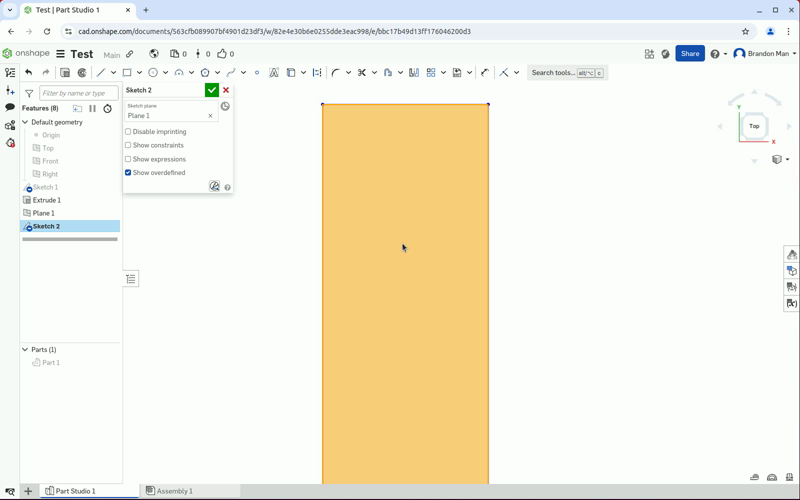
scroll(-6)
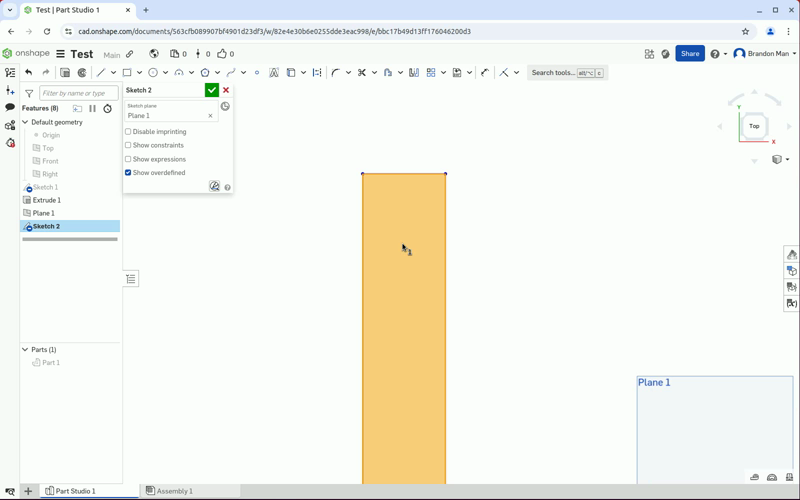
scroll(-6)
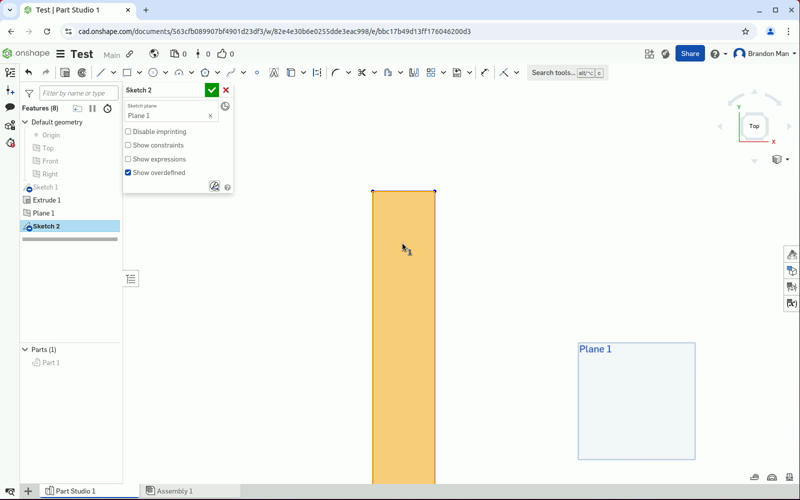
scroll(-6)
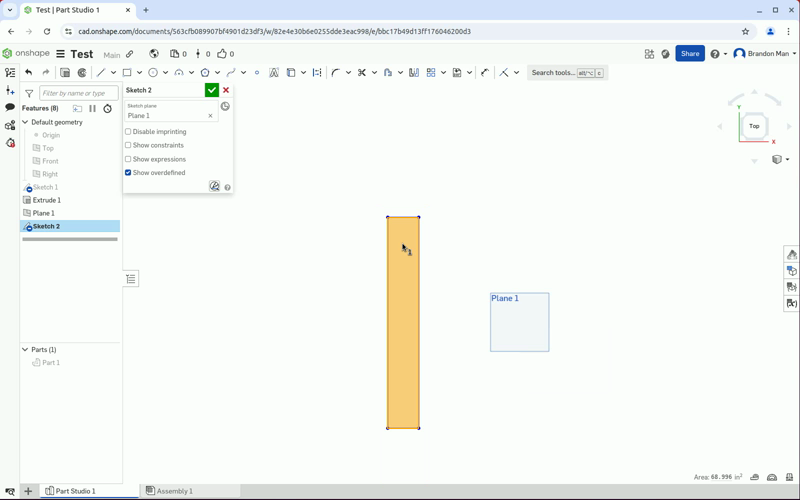
scroll(-6)
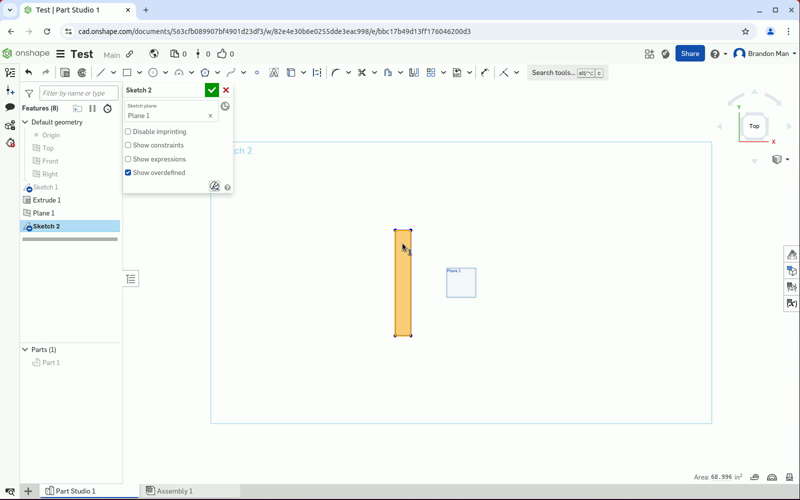
mouse_move(73, 352)
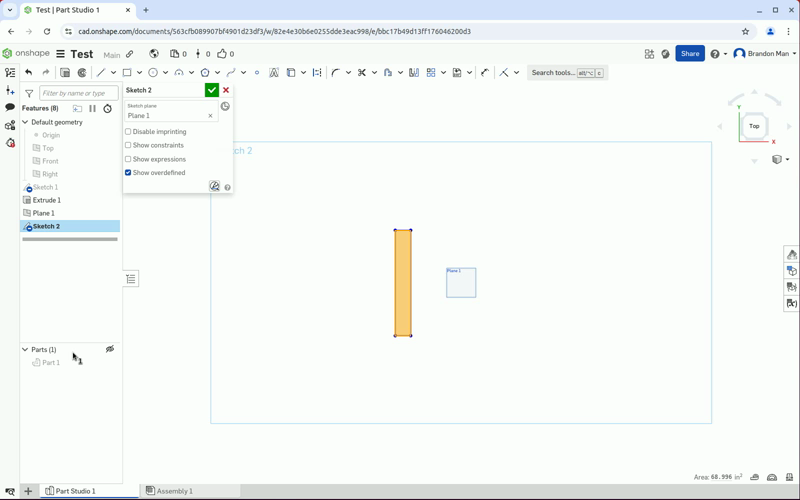
key(shift+y)
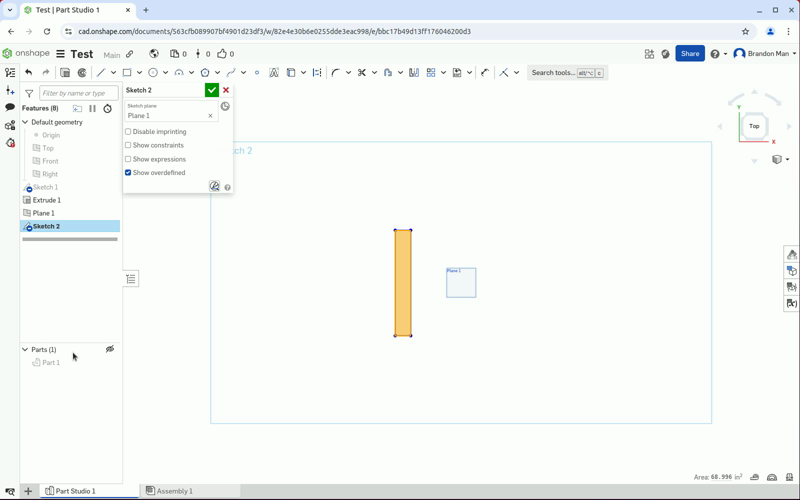
key(shift+e)
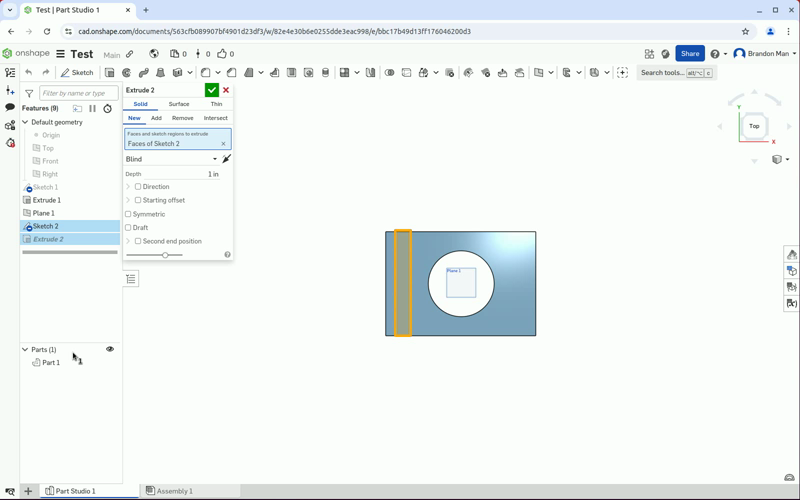
mouse_move(143, 106)
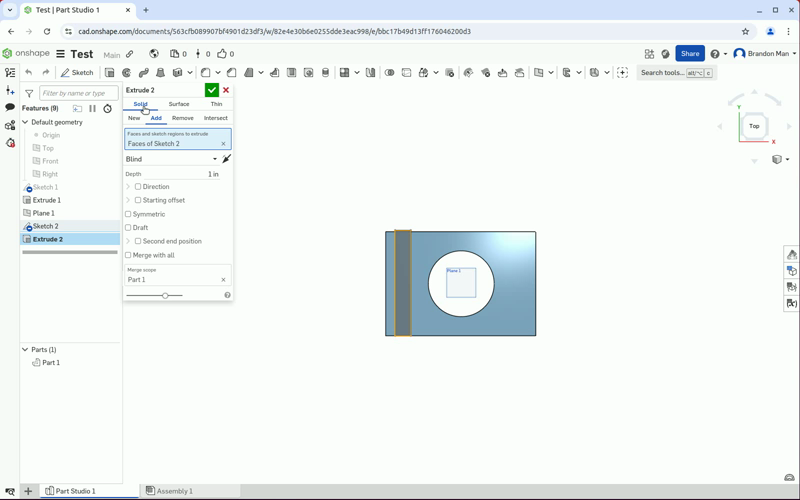
click(143, 106)
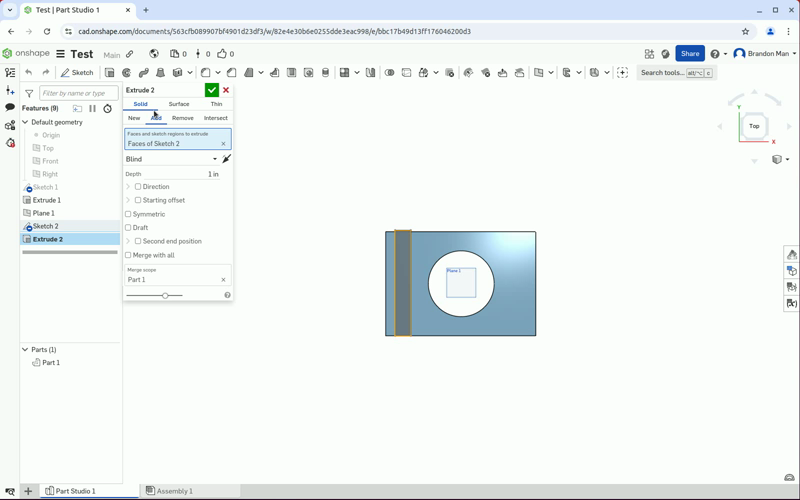
mouse_move(186, 120)
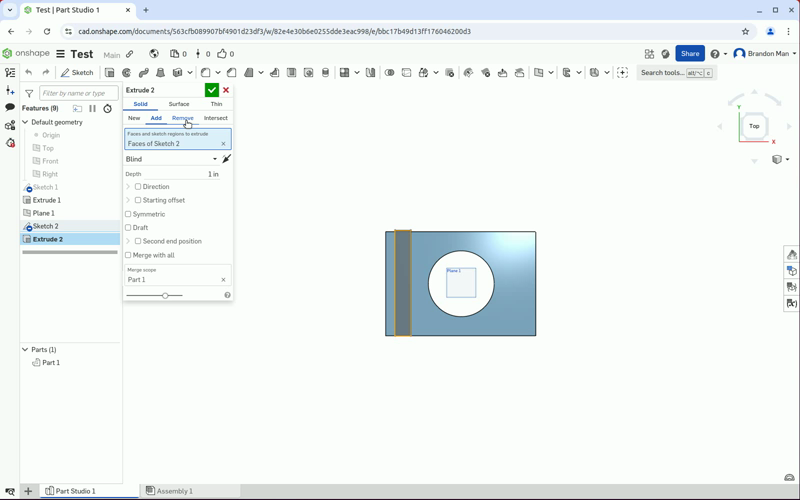
click(186, 120)
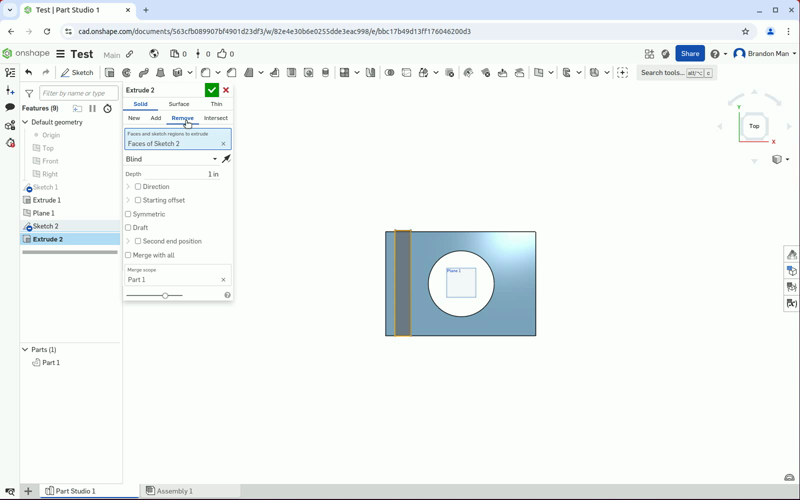
key(tab, 4)
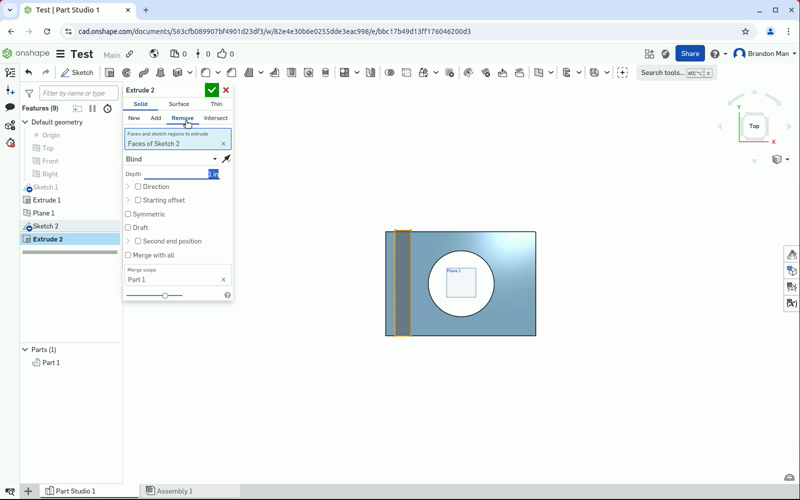
text(4.333)
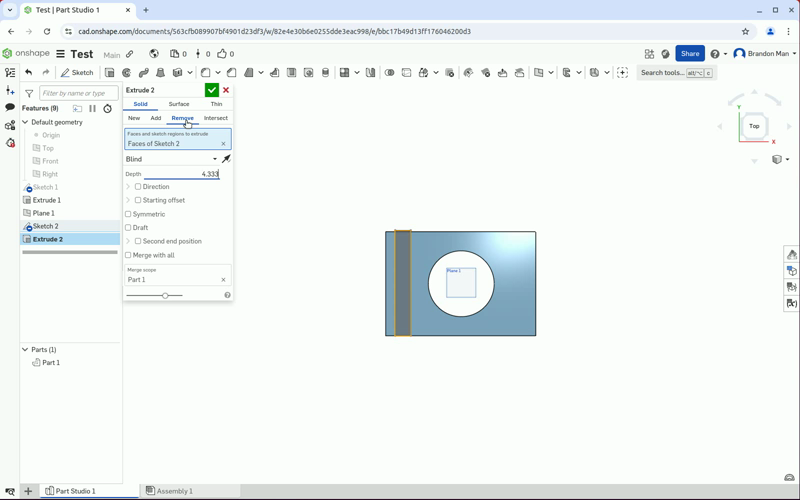
key(tab, 6)
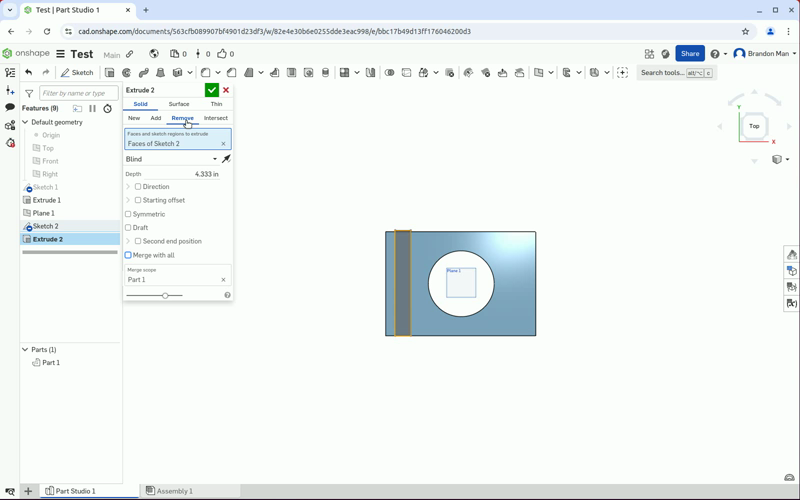
key(space)
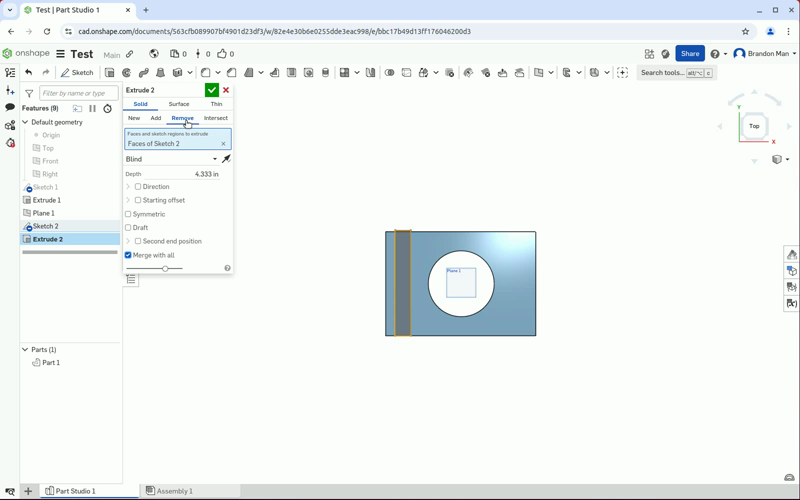
key(enter)
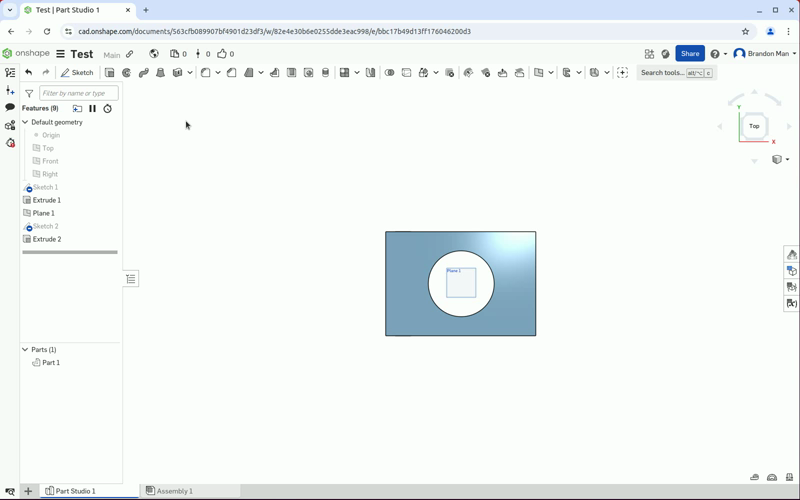
key(shift+h)
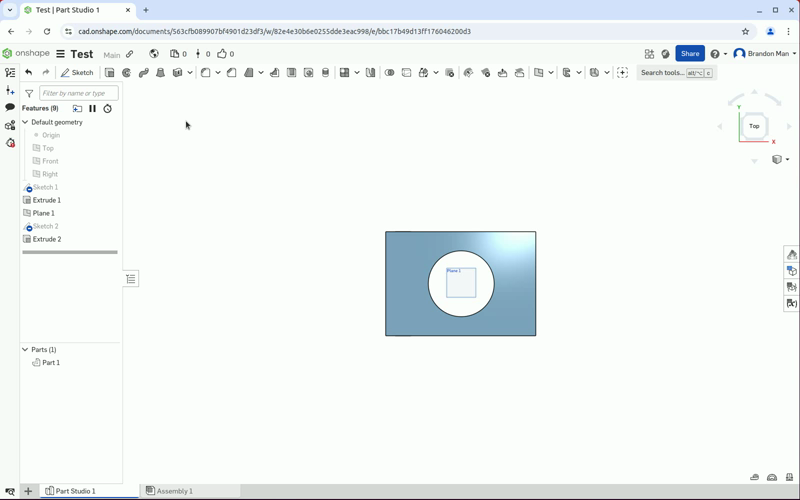
key(shift+h)
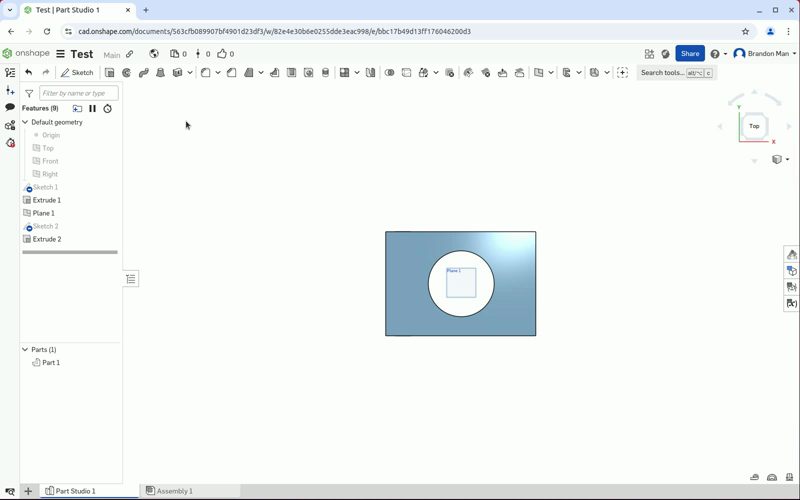
mouse_move(73, 189)
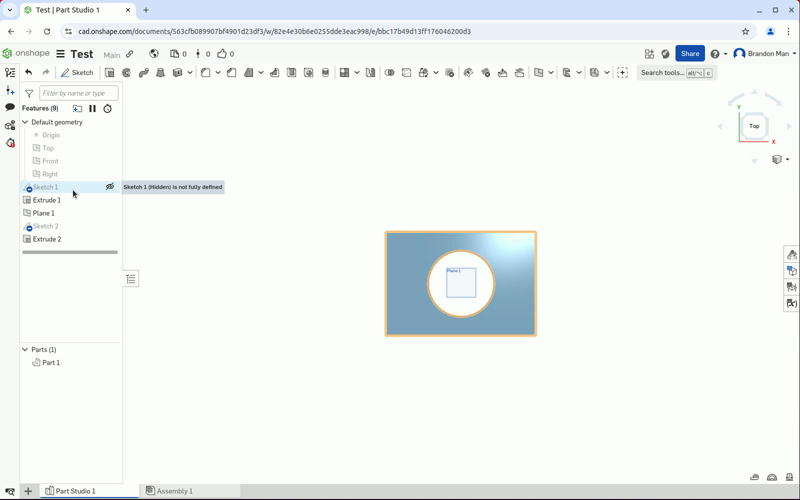
click(73, 189)
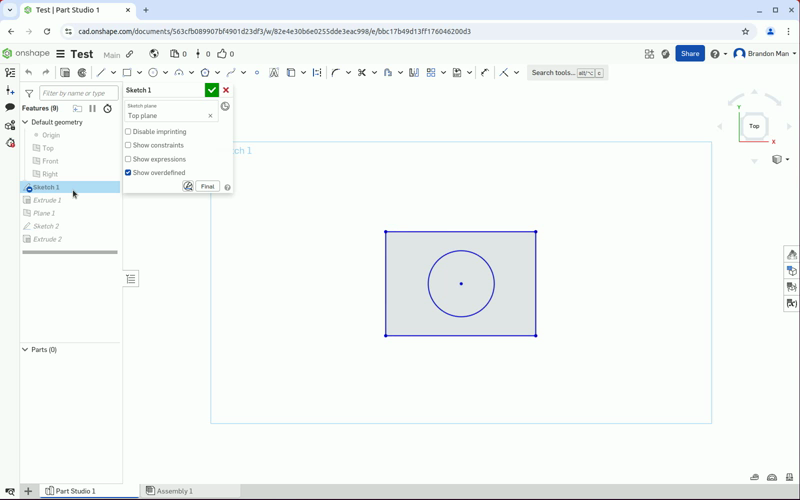
mouse_move(229, 92)
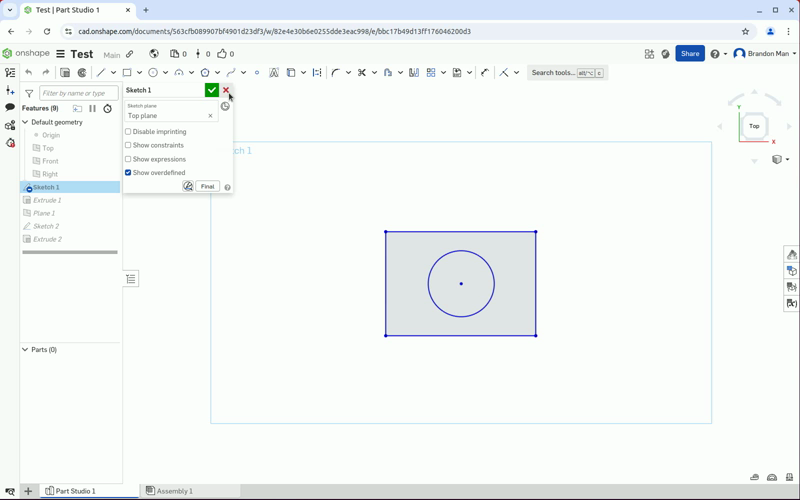
click(229, 92)
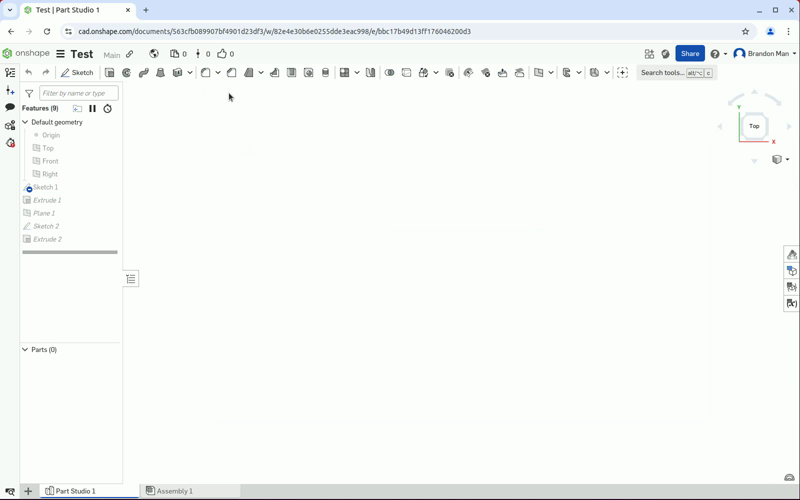
key(shift+s)
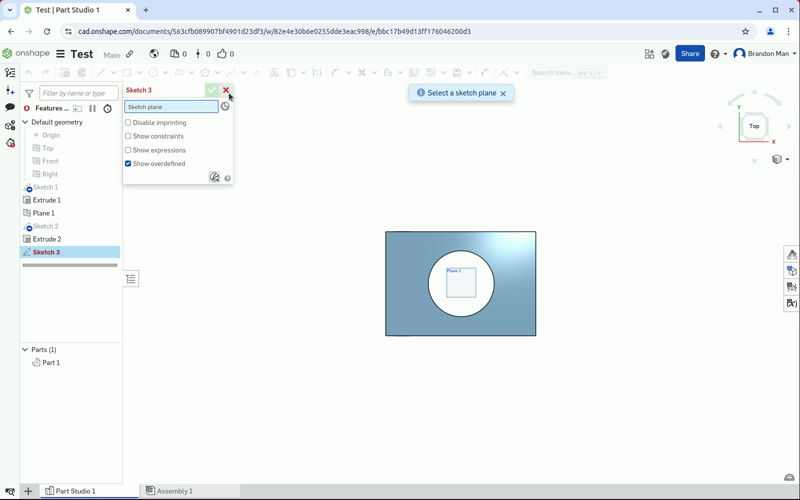
mouse_move(73, 215)
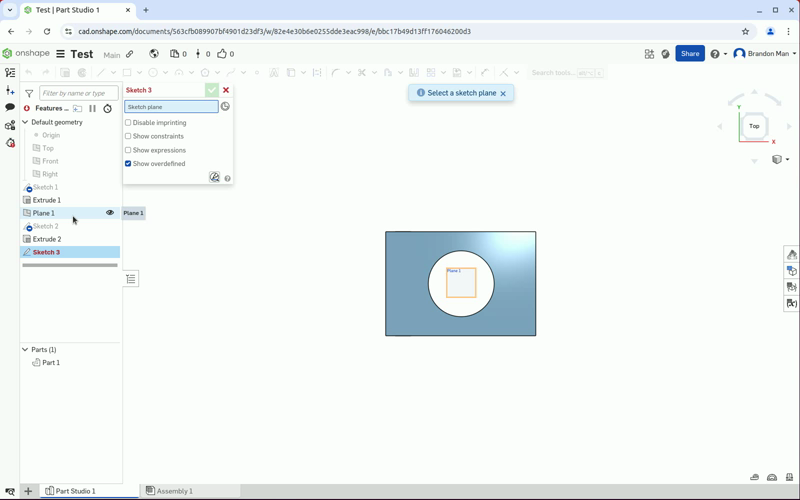
click(73, 215)
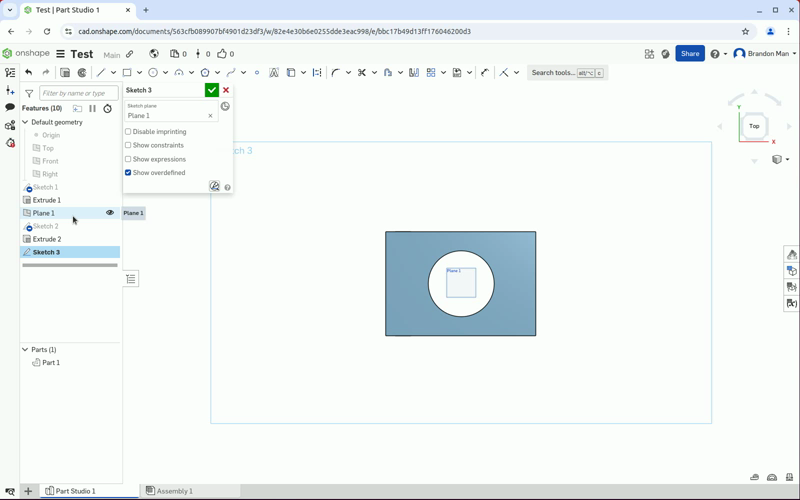
mouse_move(73, 352)
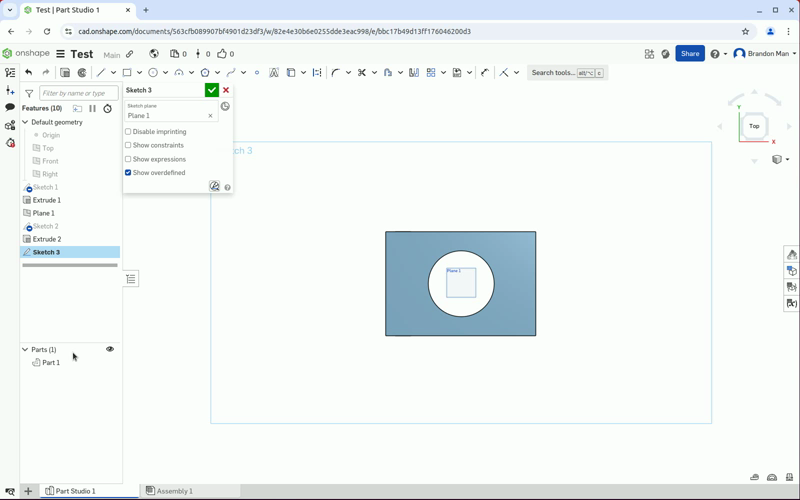
key(y)
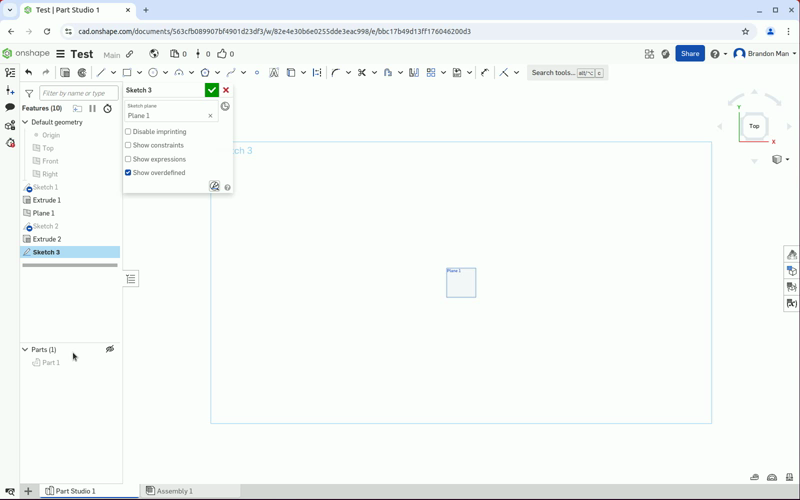
key(l)
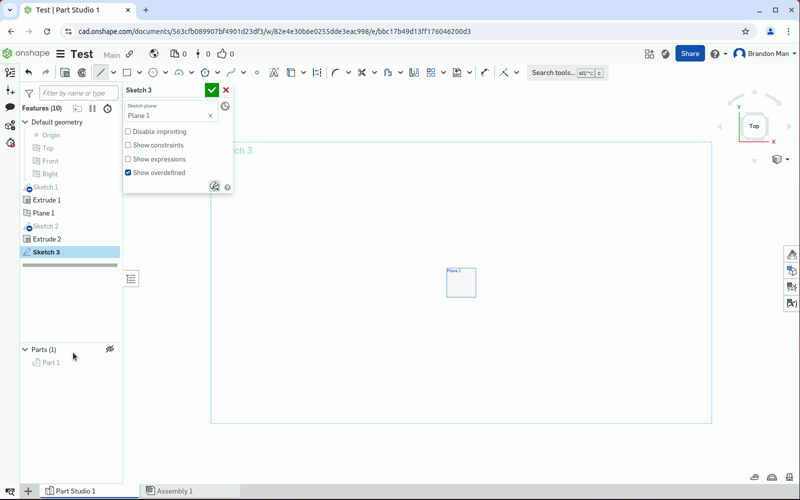
key_down(shift)
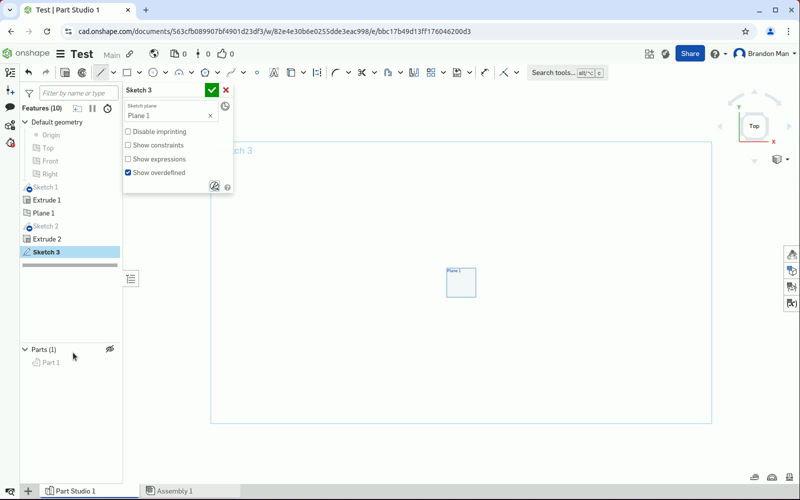
mouse_move(450, 335)
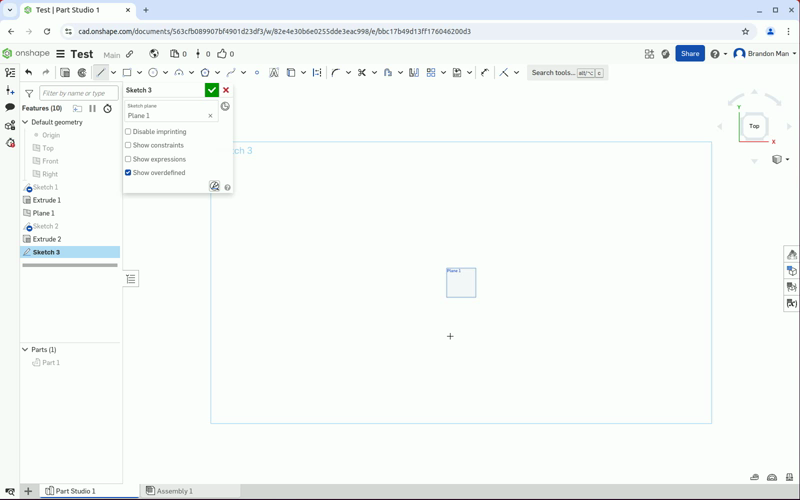
click(450, 335)
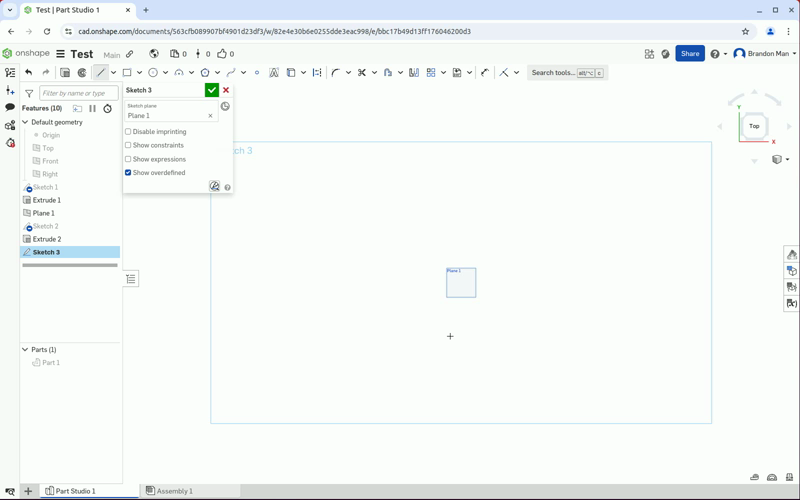
key_up(shift)
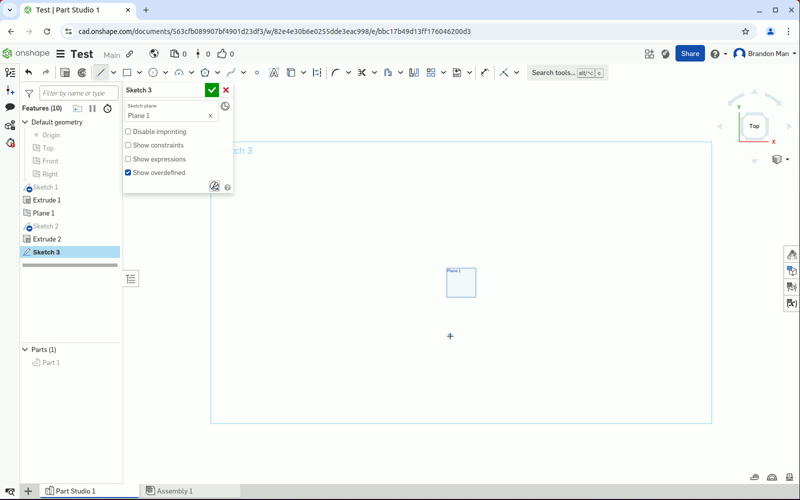
key_down(shift)
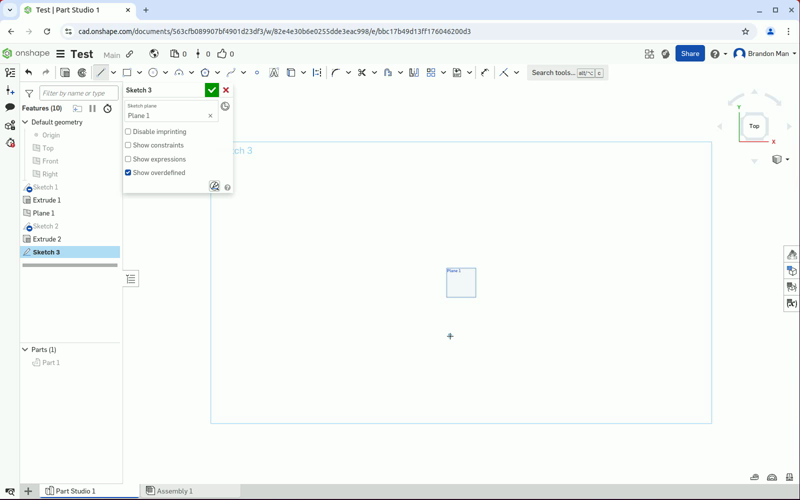
mouse_move(480, 335)
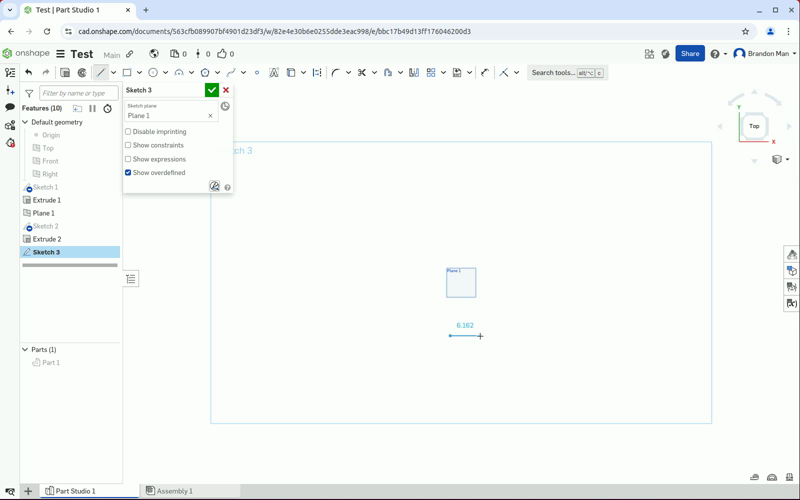
mouse_move(472, 335)
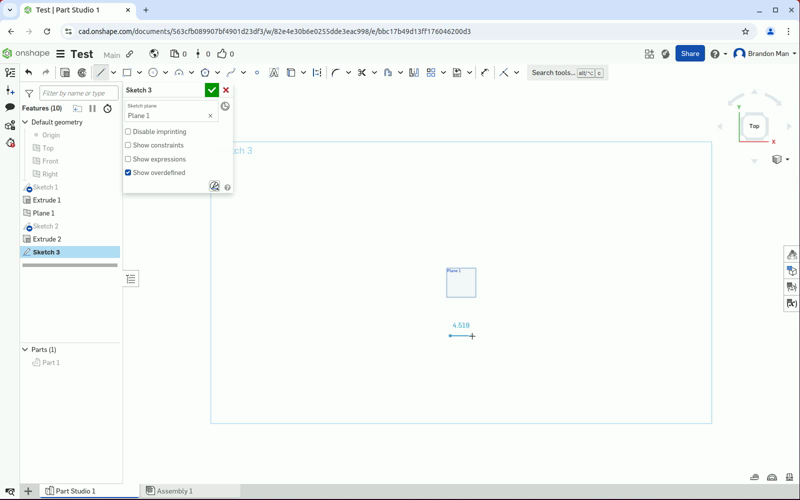
click(472, 335)
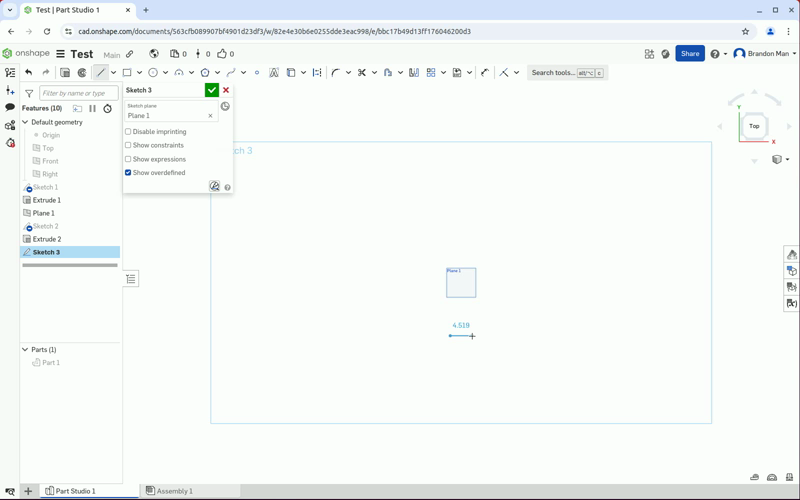
key_up(shift)
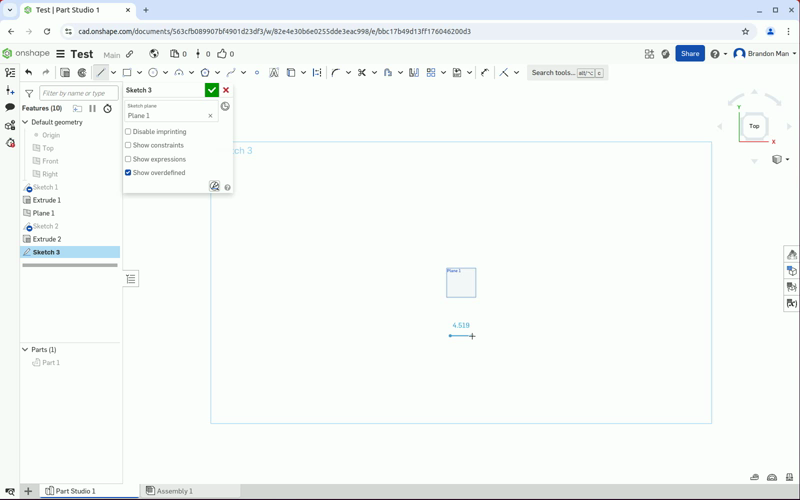
key_down(shift)
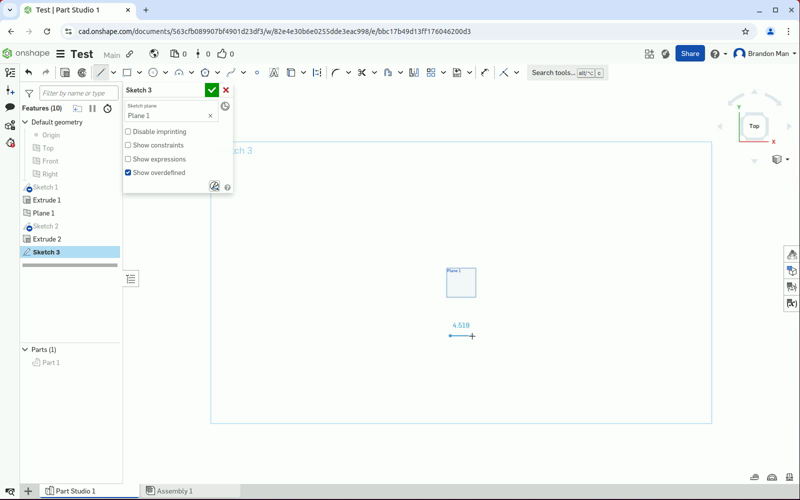
mouse_move(502, 335)
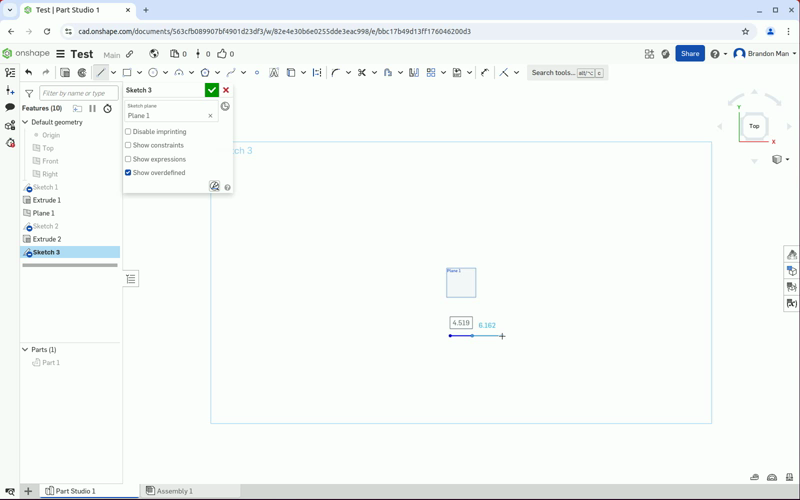
mouse_move(472, 313)
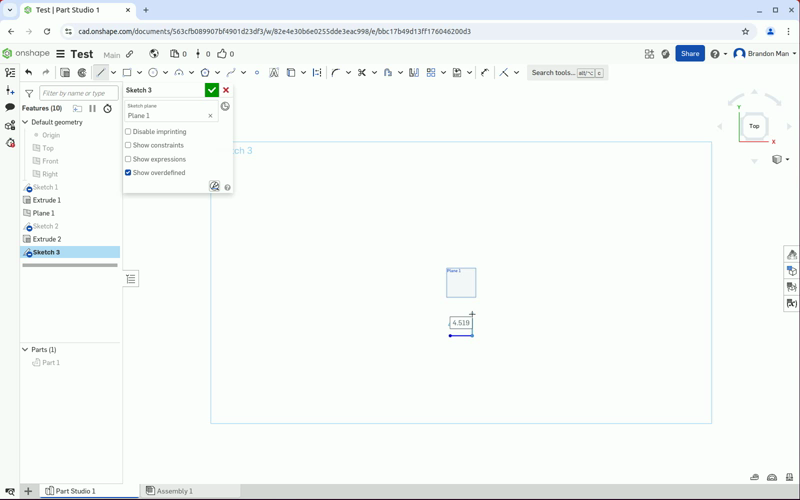
click(472, 313)
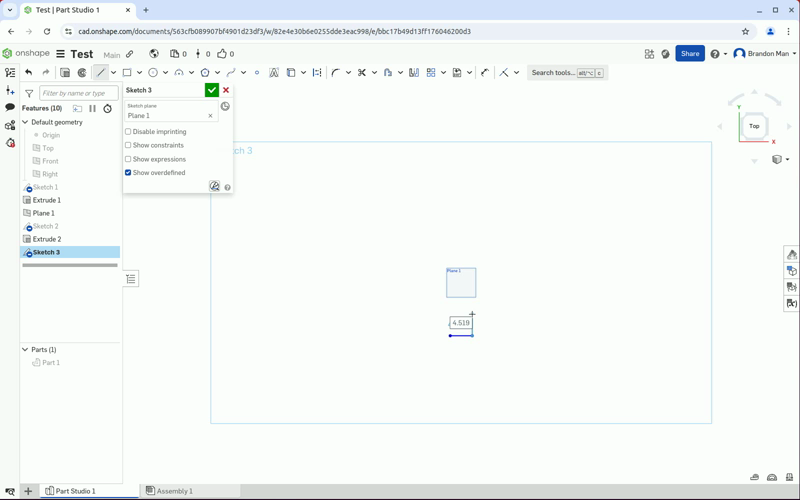
key_up(shift)
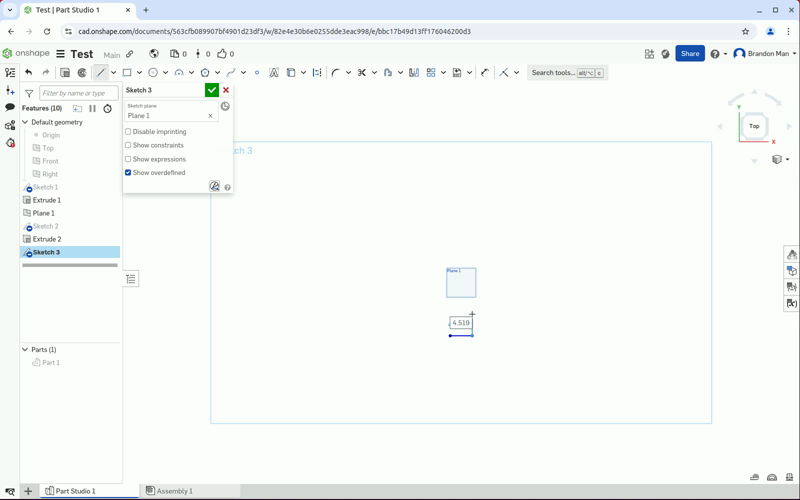
key(esc)
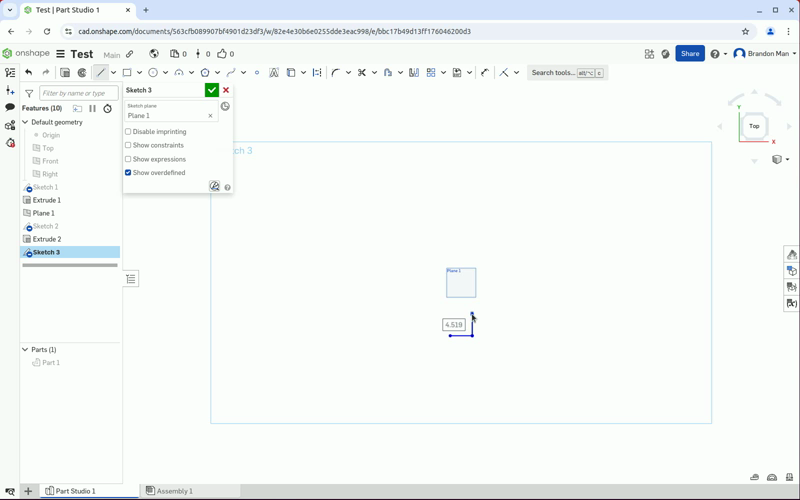
key(a)
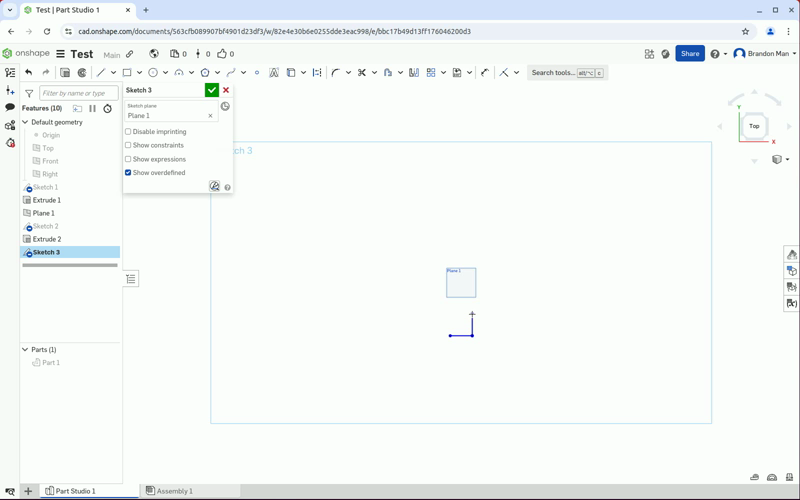
mouse_move(472, 313)
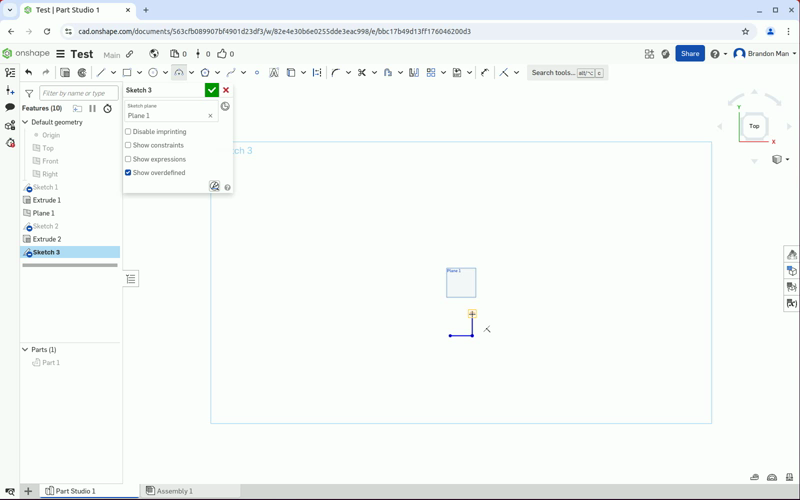
click(472, 313)
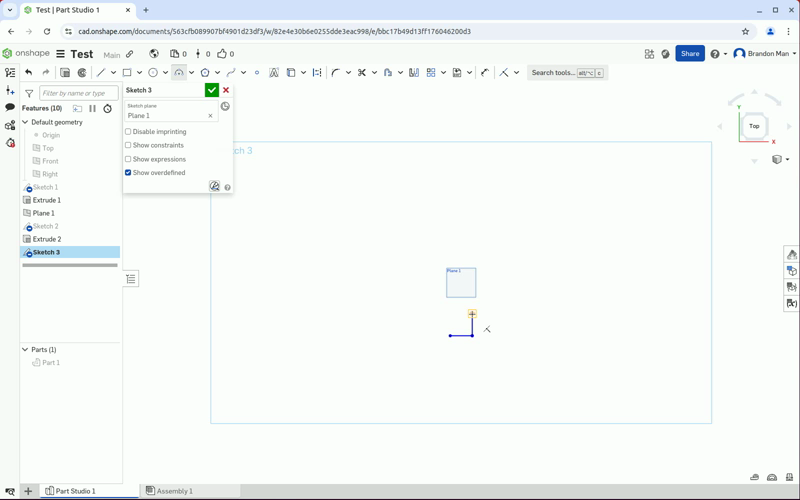
key_down(shift)
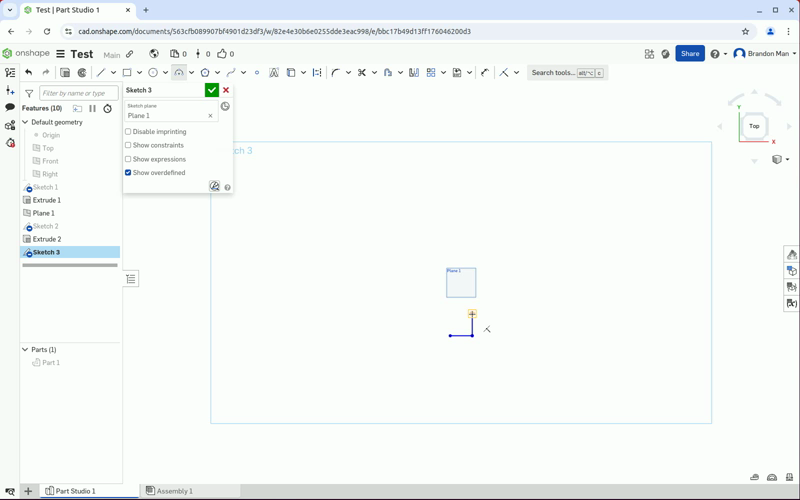
mouse_move(450, 313)
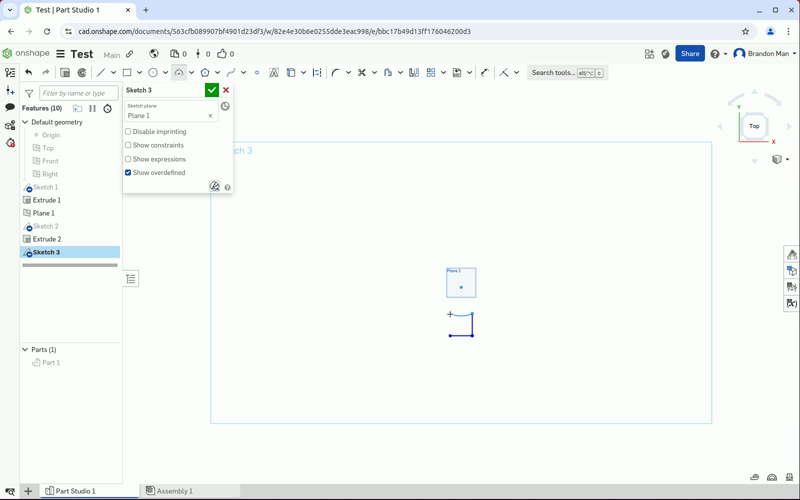
click(450, 313)
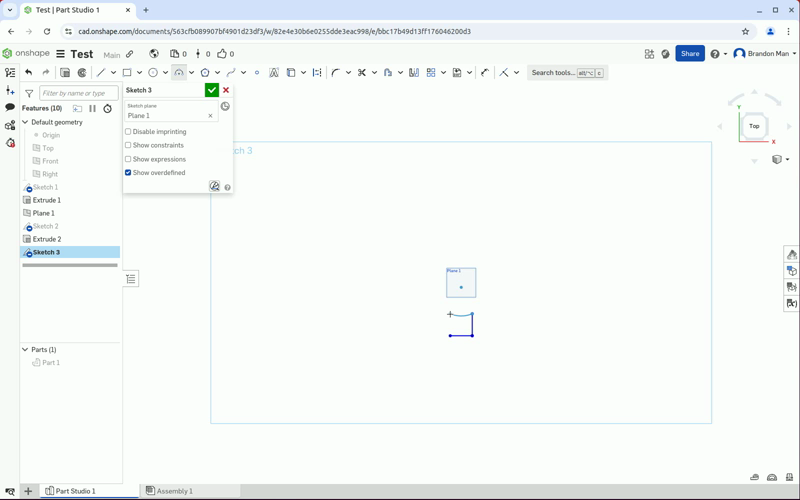
mouse_move(461, 315)
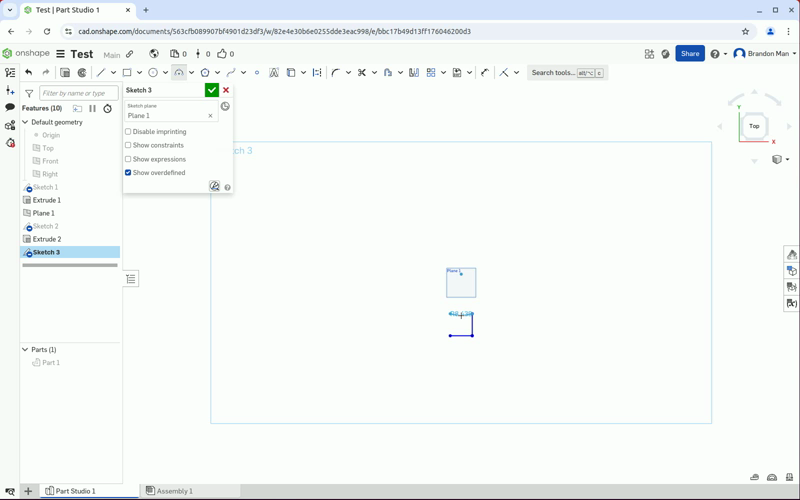
click(461, 315)
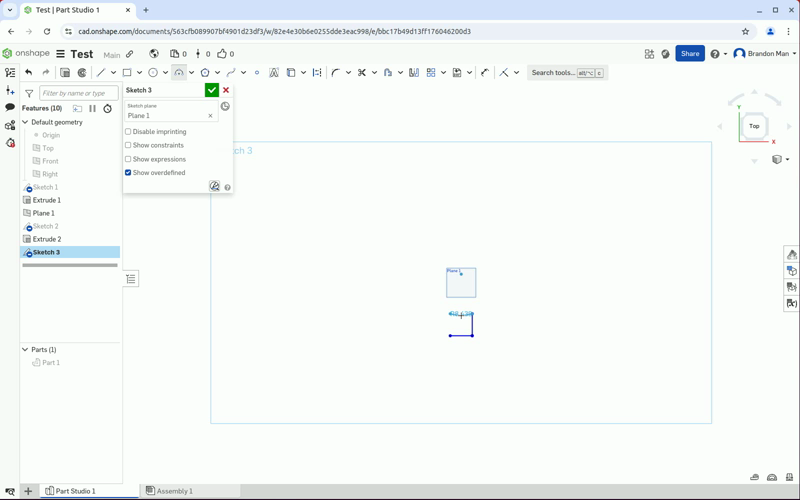
key_up(shift)
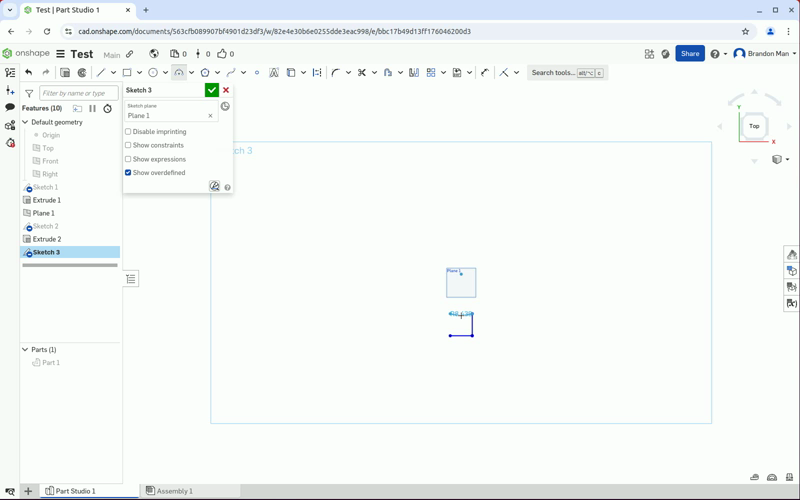
key(esc)
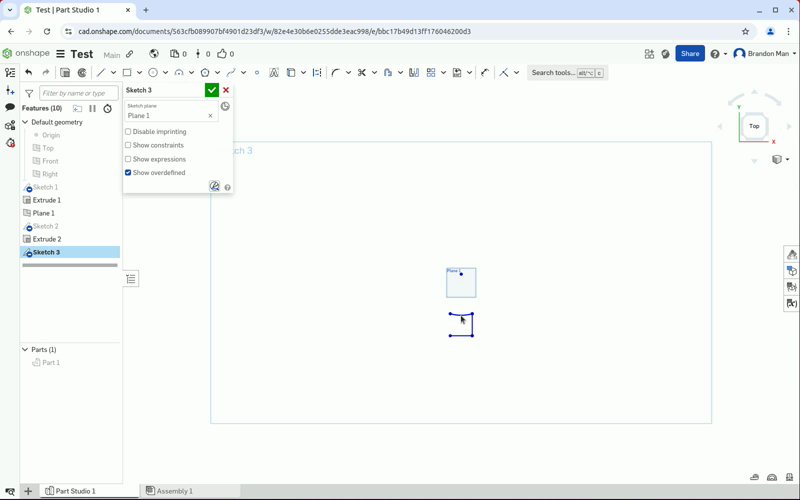
key(l)
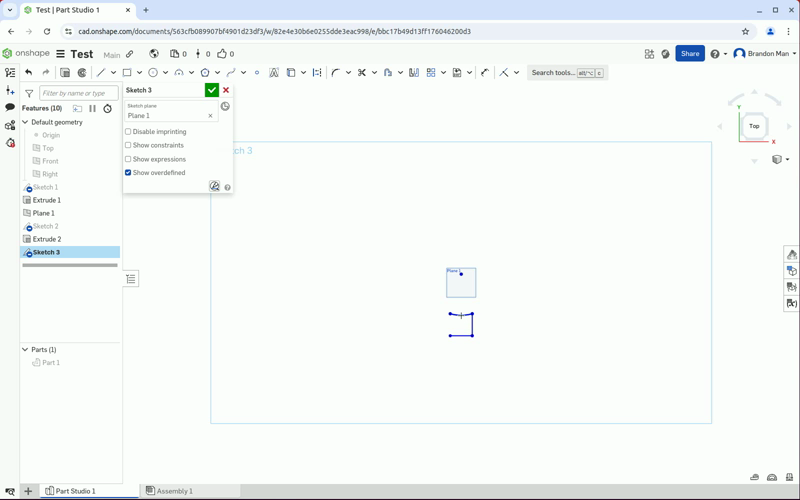
mouse_move(450, 313)
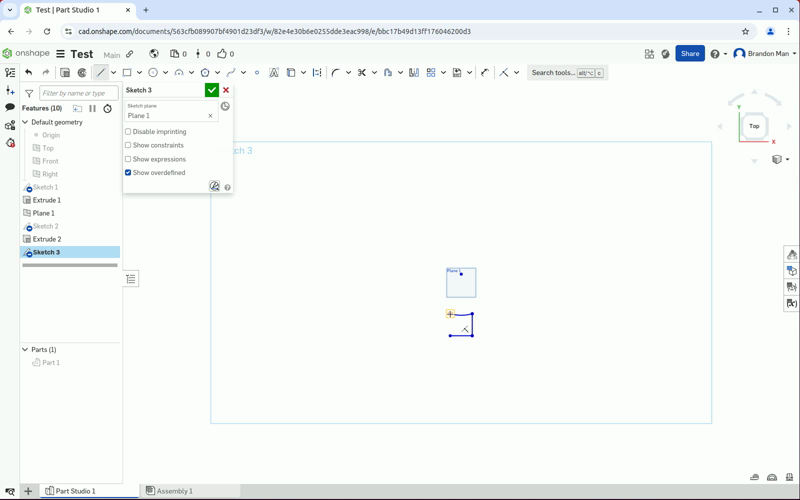
click(450, 313)
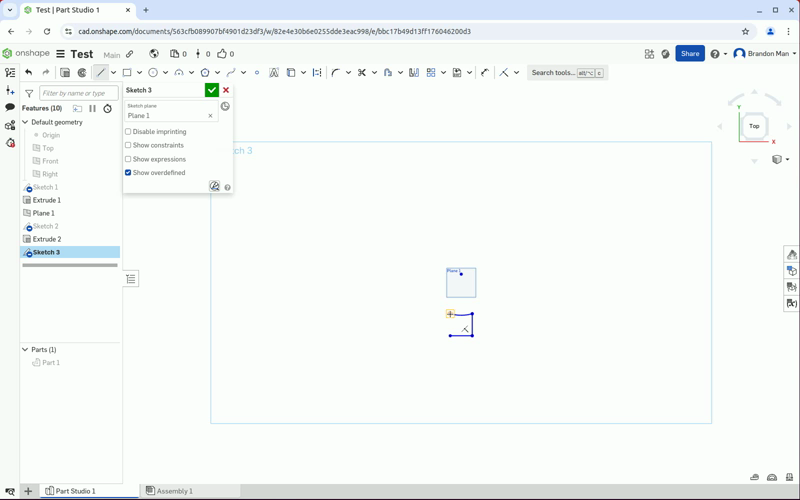
mouse_move(480, 313)
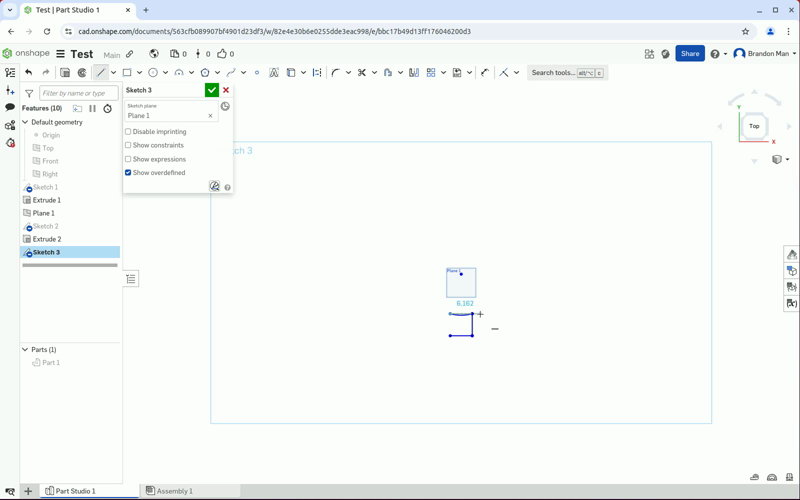
key_down(shift)
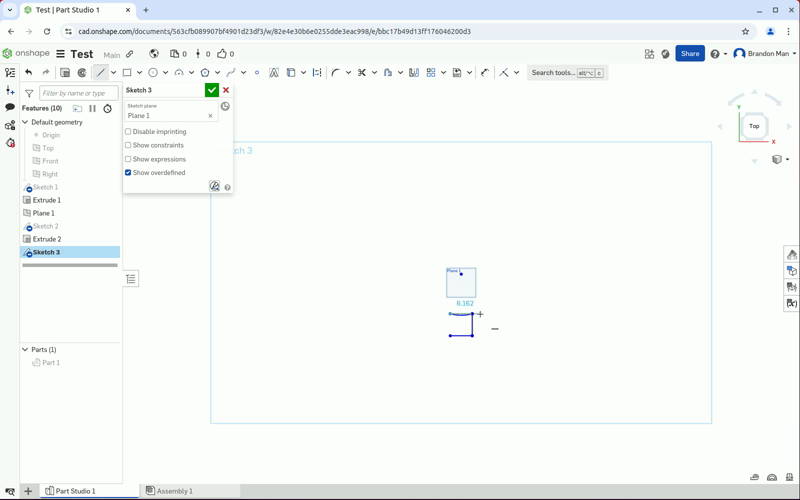
mouse_move(450, 335)
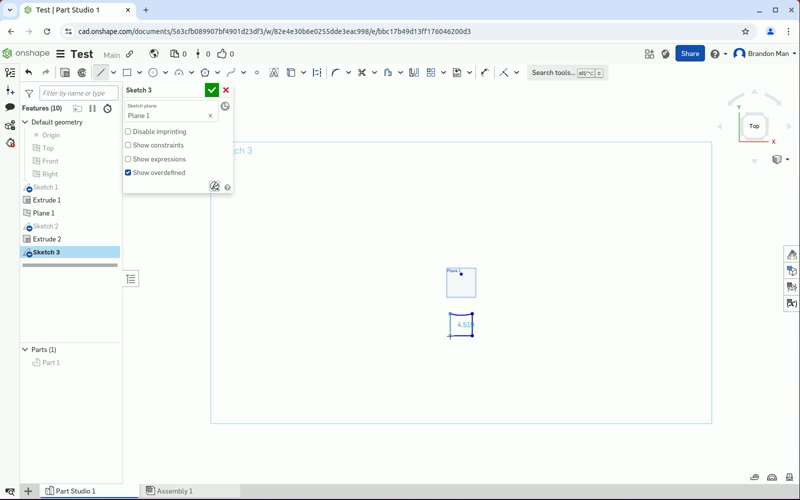
key_up(shift)
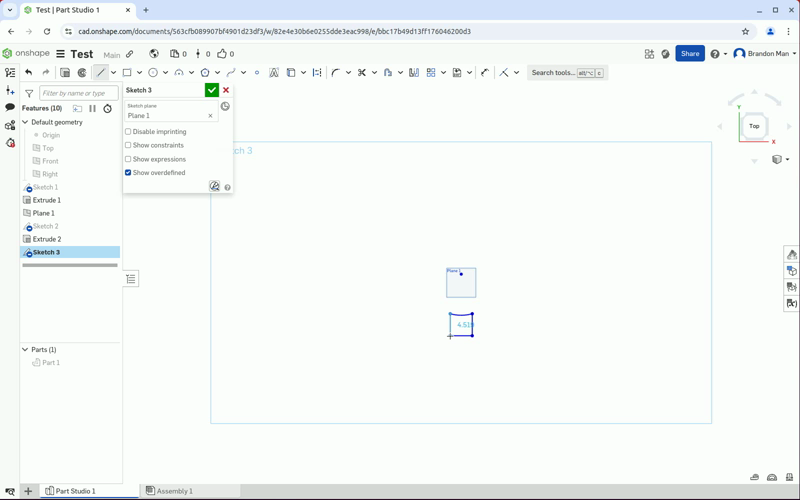
click(450, 335)
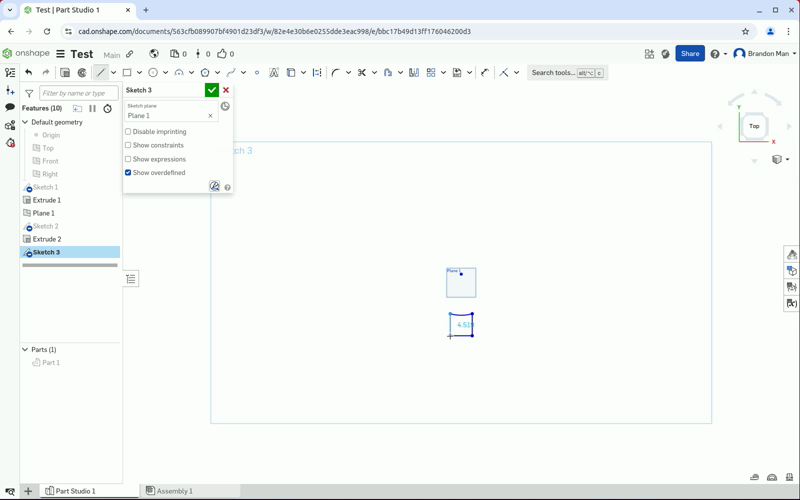
key(esc)
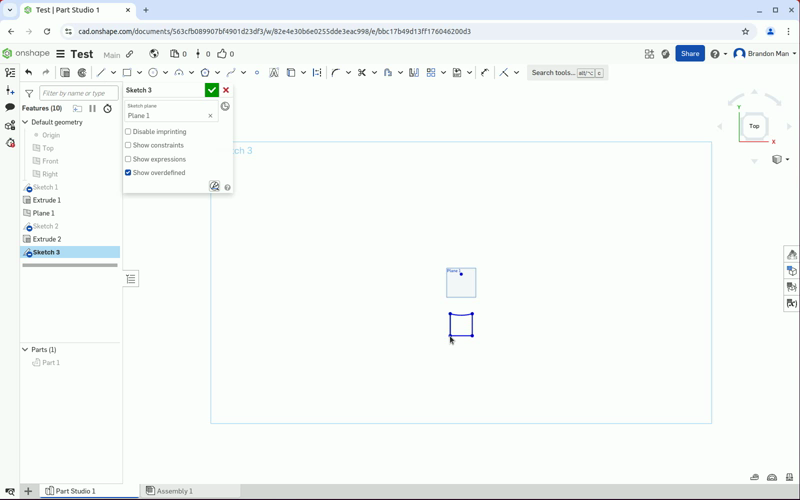
mouse_move(468, 315)
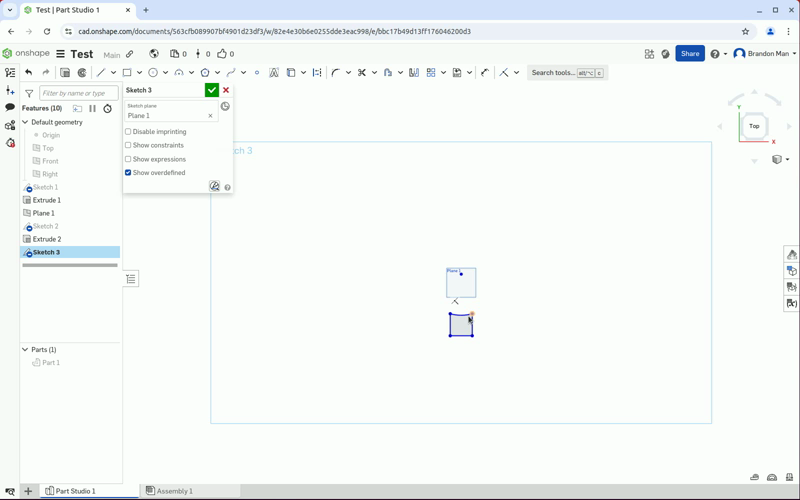
scroll(6)
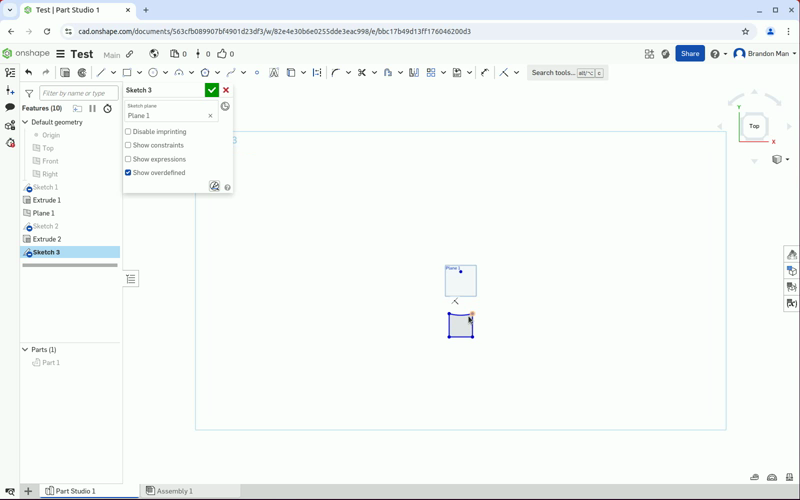
scroll(6)
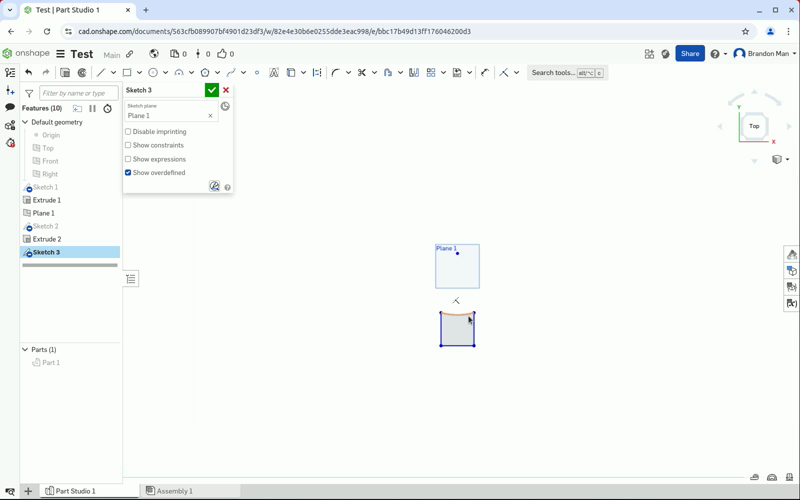
scroll(6)
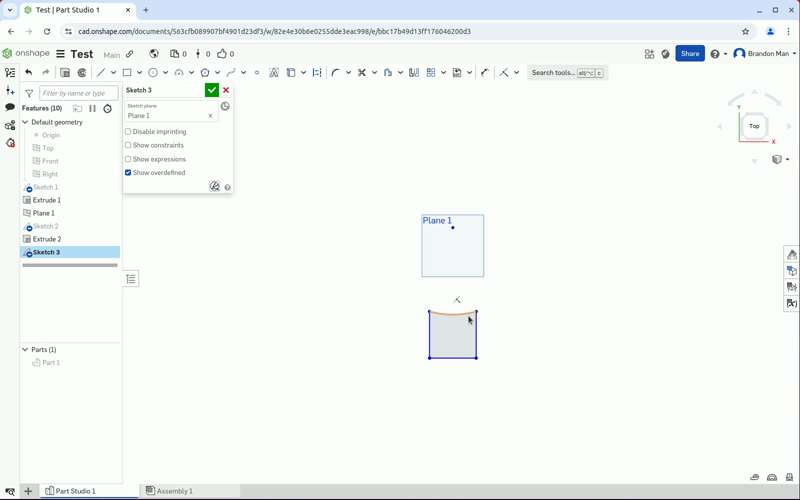
scroll(6)
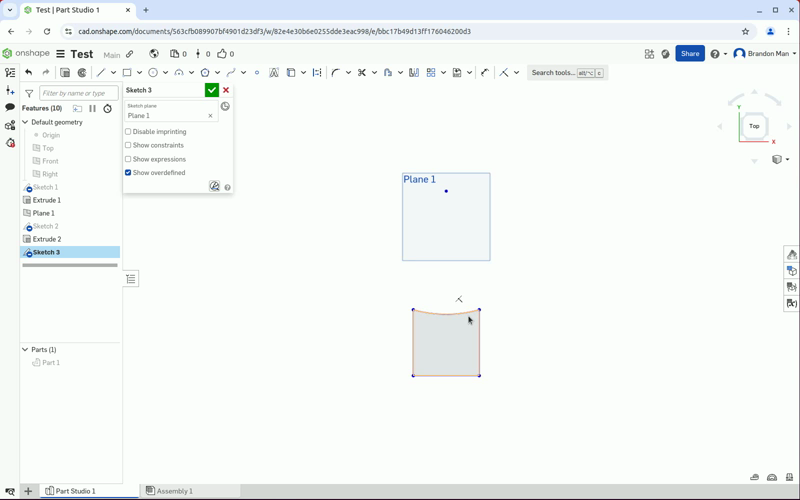
scroll(6)
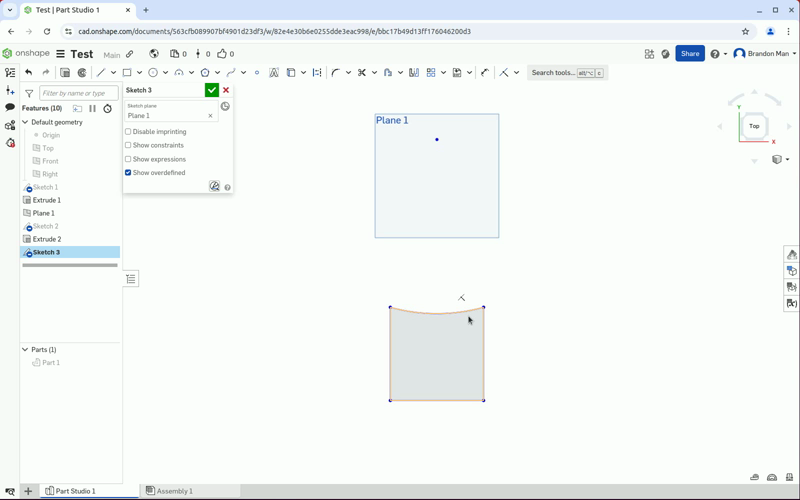
scroll(6)
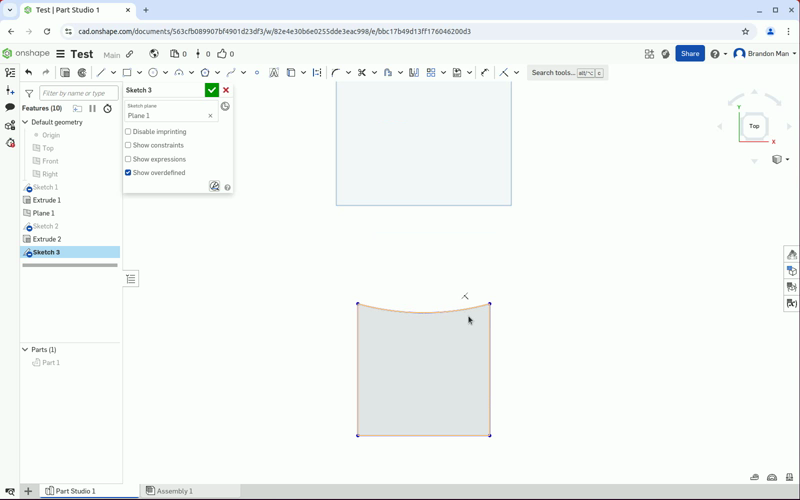
scroll(6)
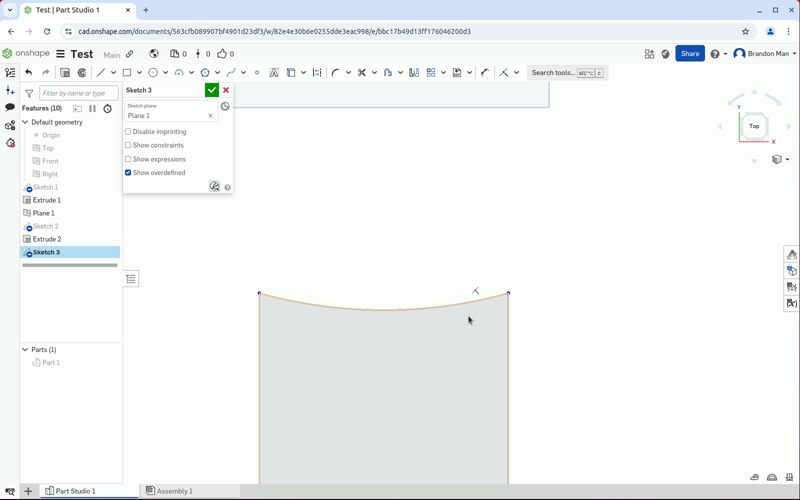
click(468, 315)
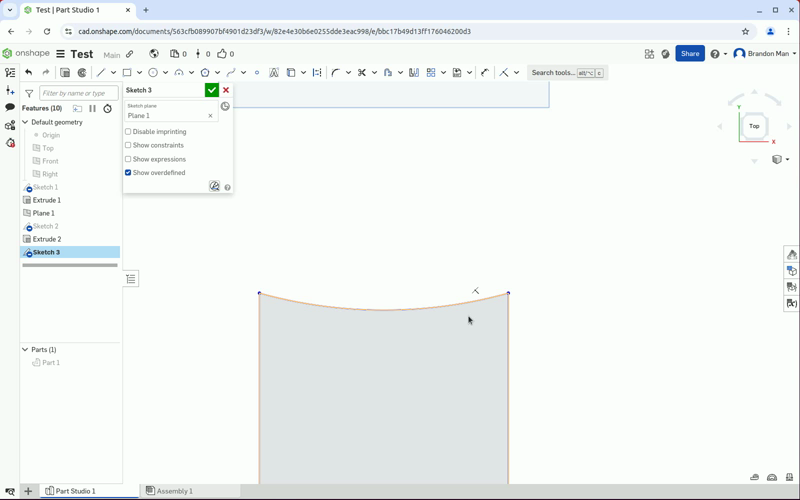
scroll(-6)
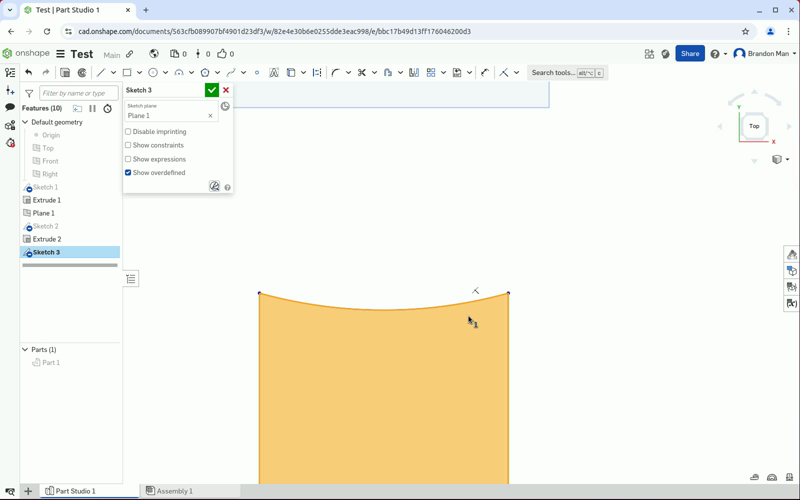
scroll(-6)
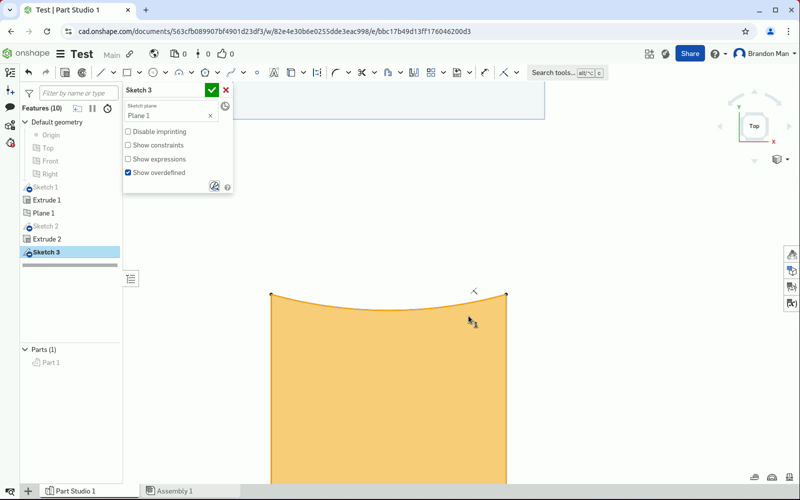
scroll(-6)
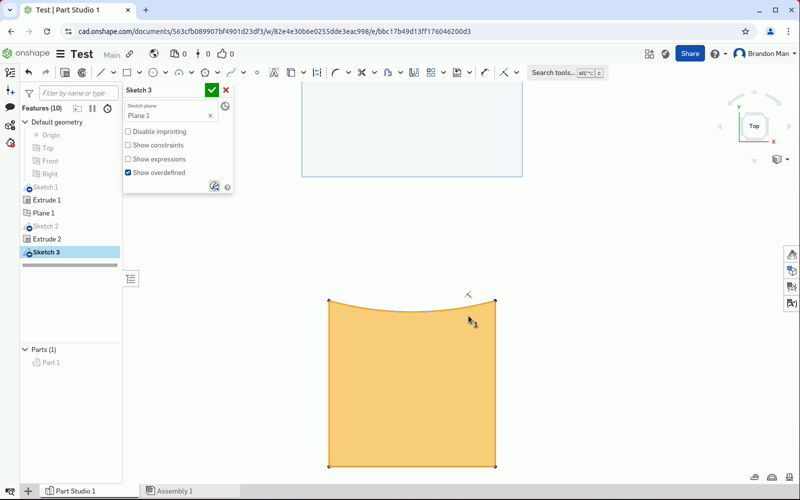
scroll(-6)
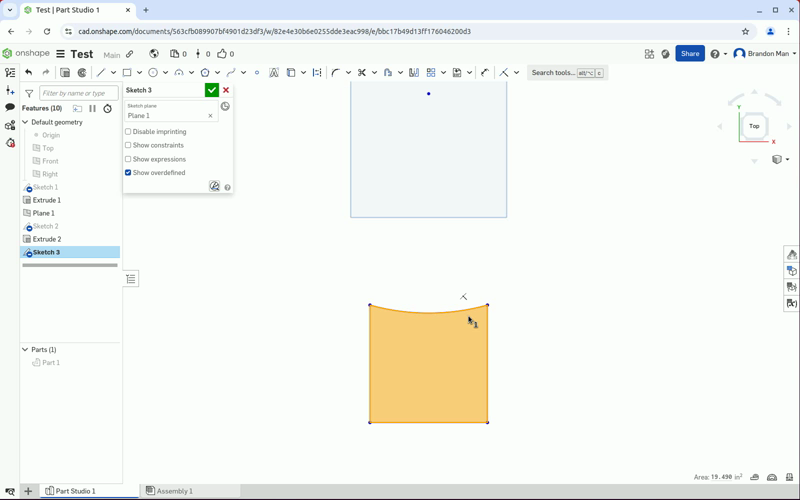
scroll(-6)
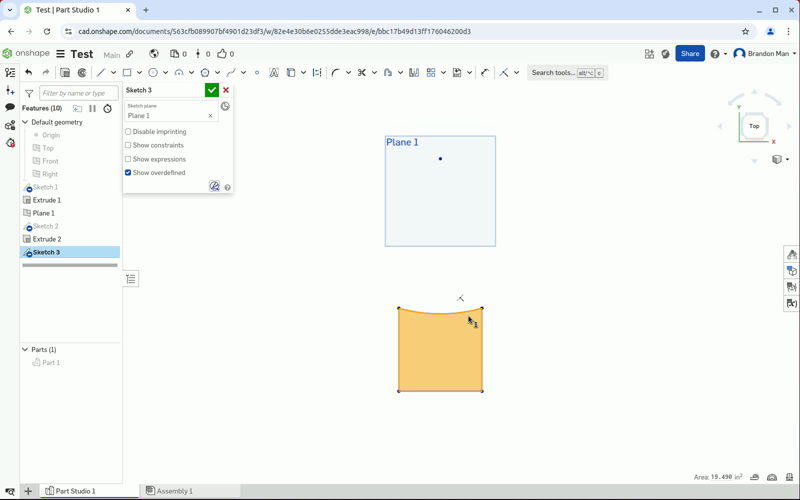
scroll(-6)
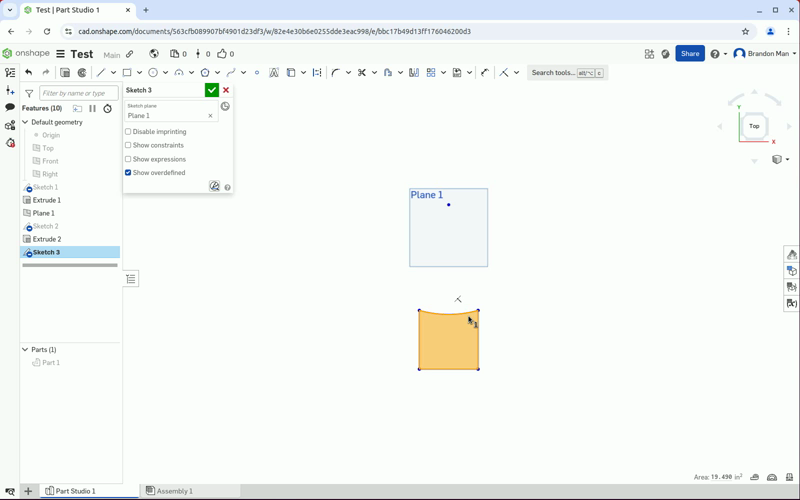
scroll(-6)
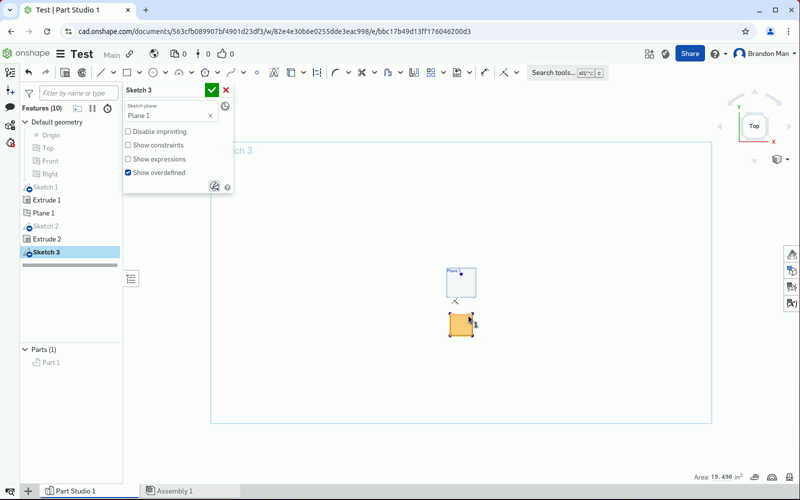
mouse_move(73, 352)
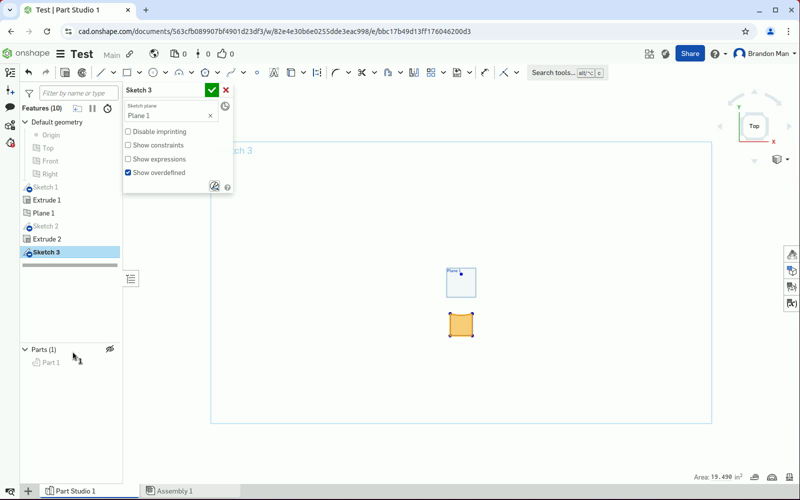
key(shift+y)
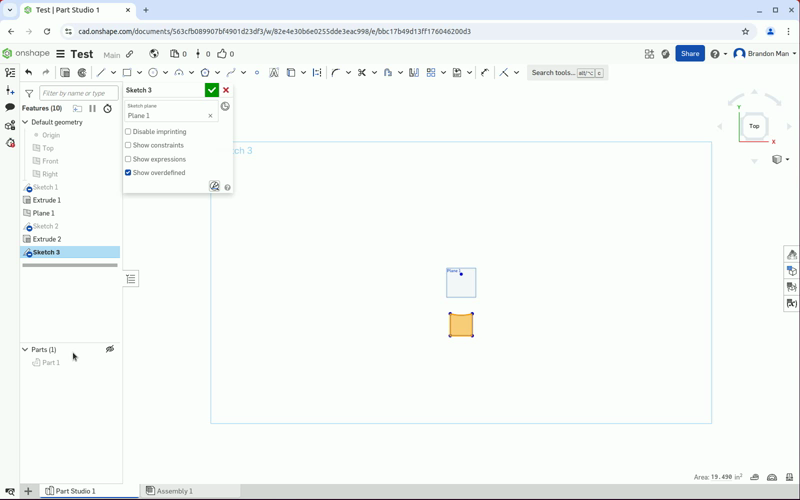
key(shift+e)
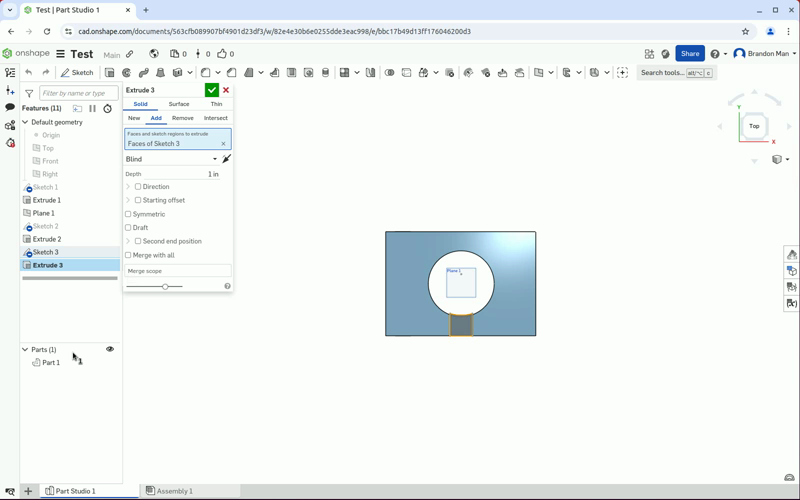
mouse_move(143, 106)
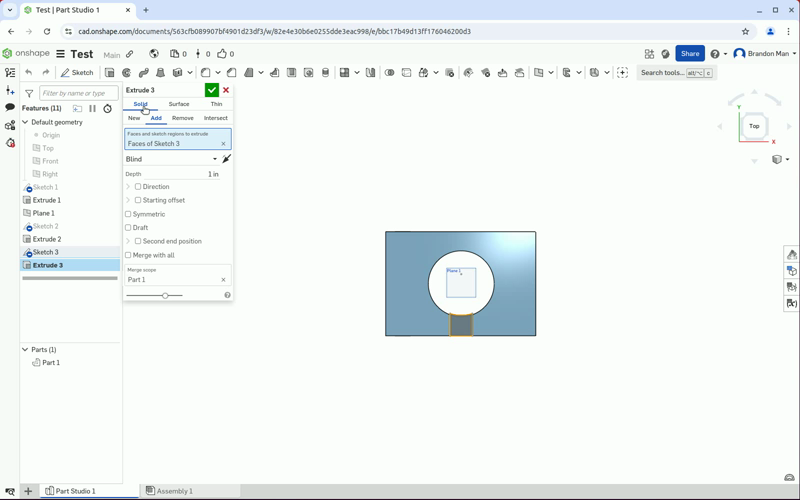
click(143, 106)
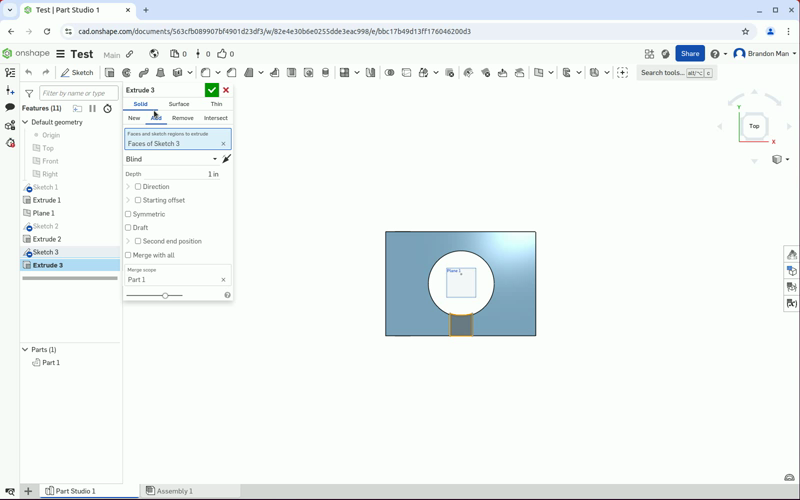
mouse_move(186, 120)
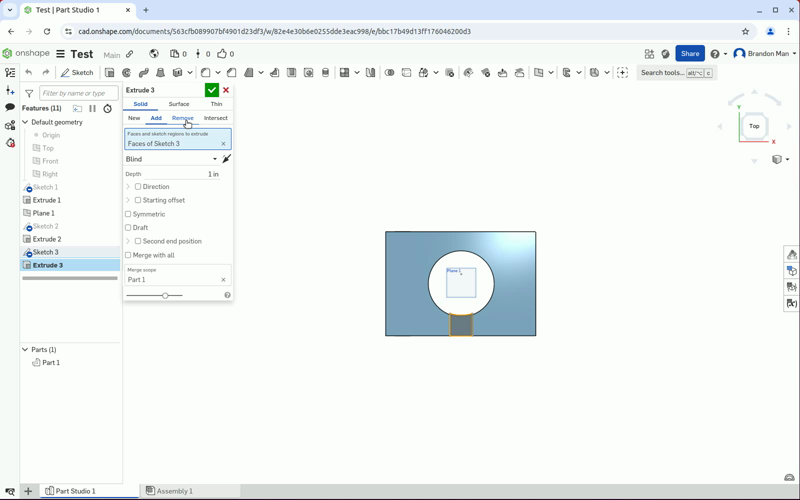
click(186, 120)
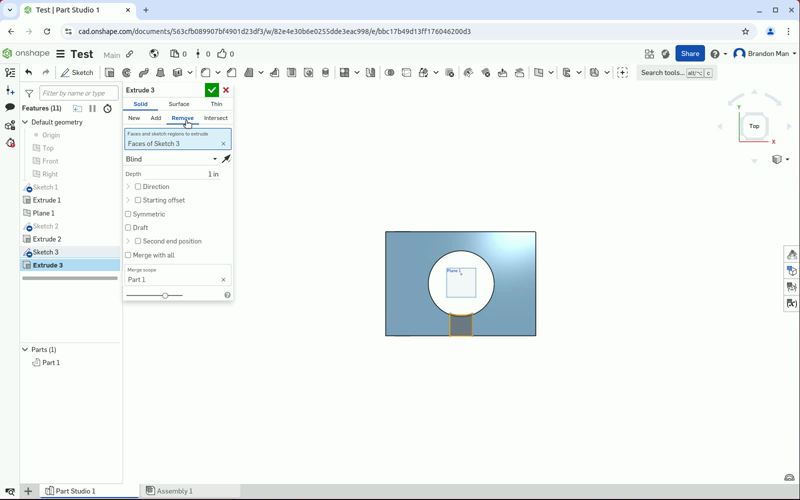
key(tab, 4)
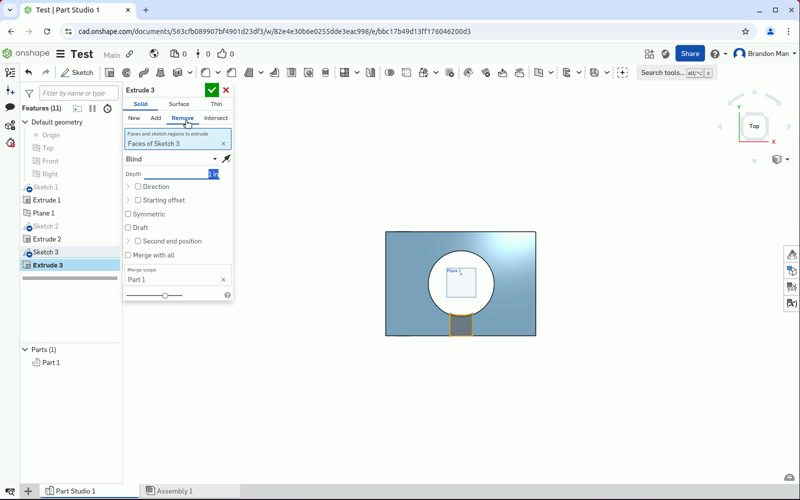
text(4.333)
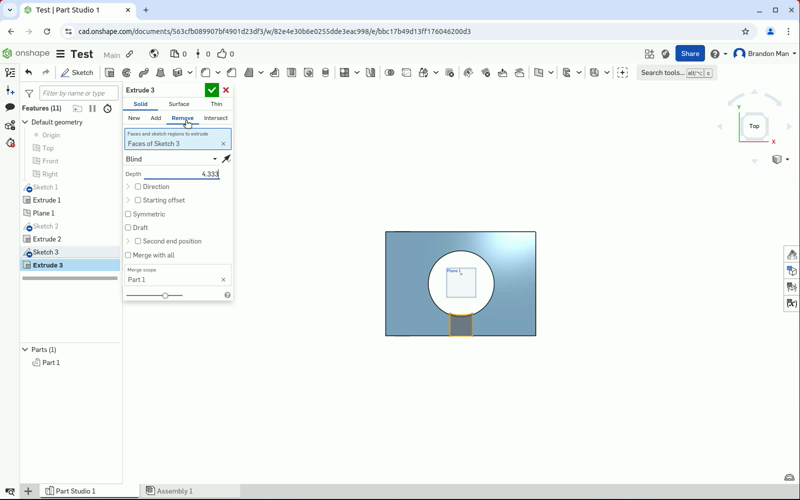
key(tab, 6)
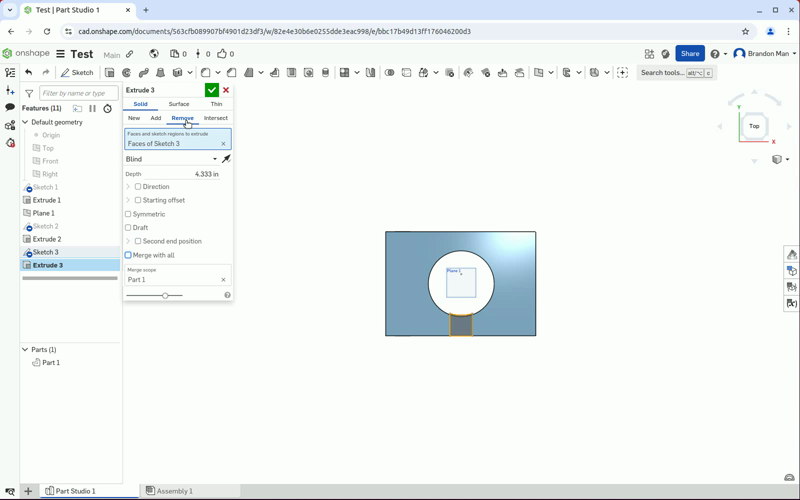
key(space)
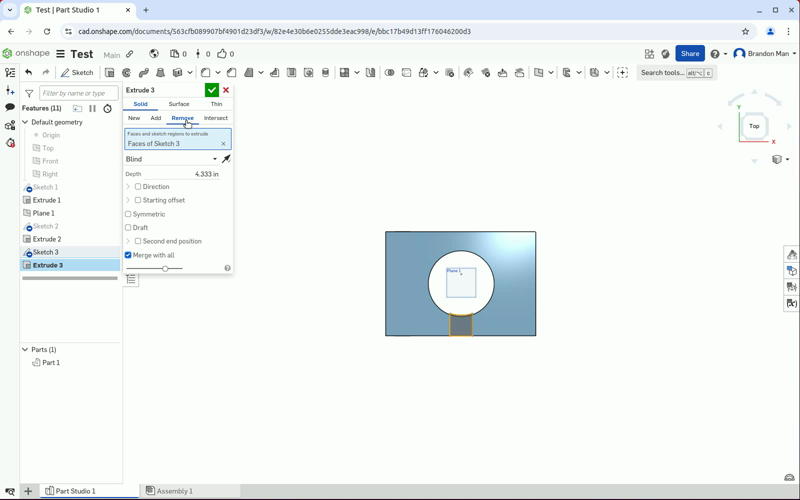
key(enter)
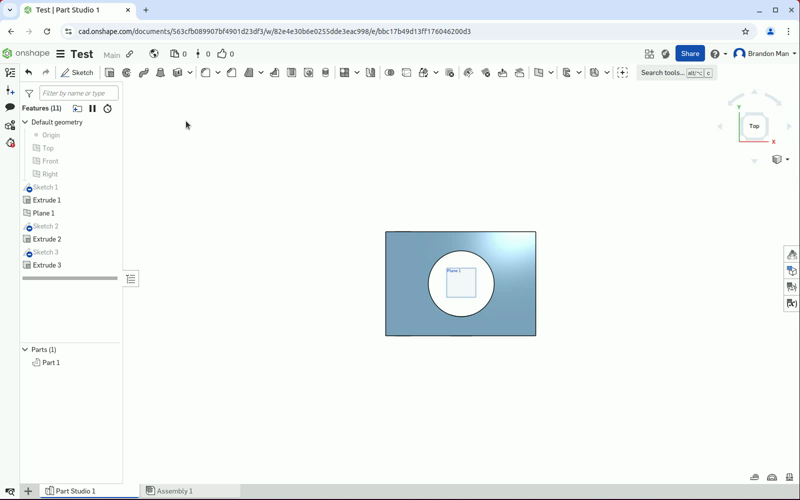
key(shift+h)
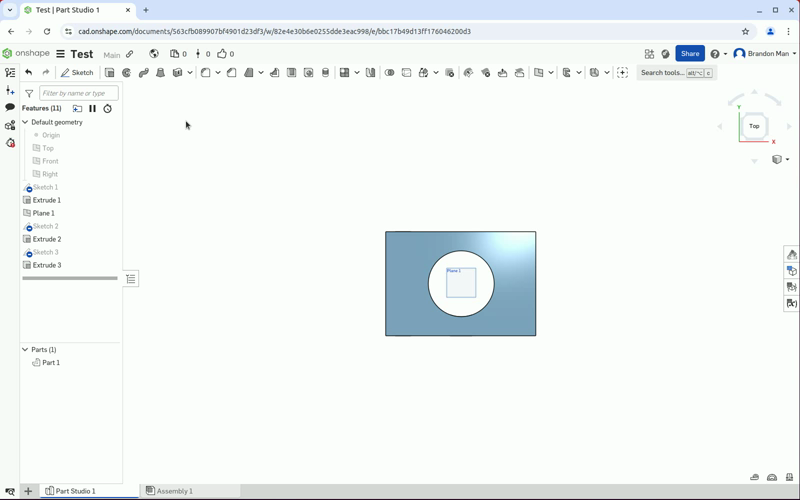
key(shift+h)
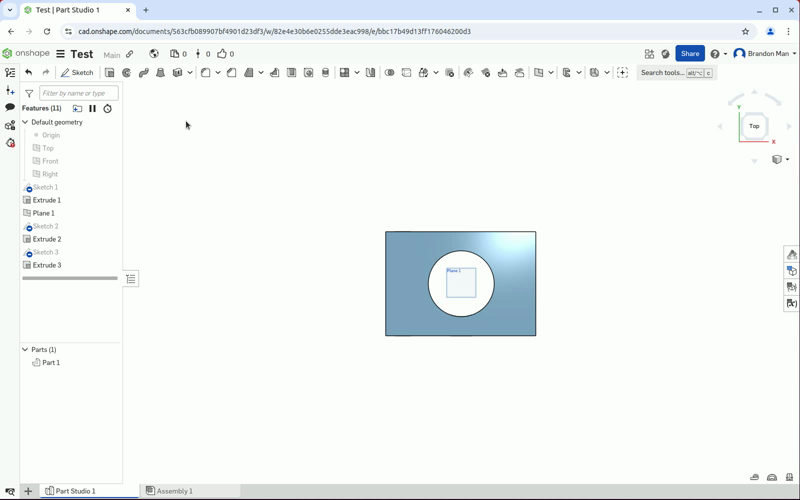
mouse_move(73, 189)
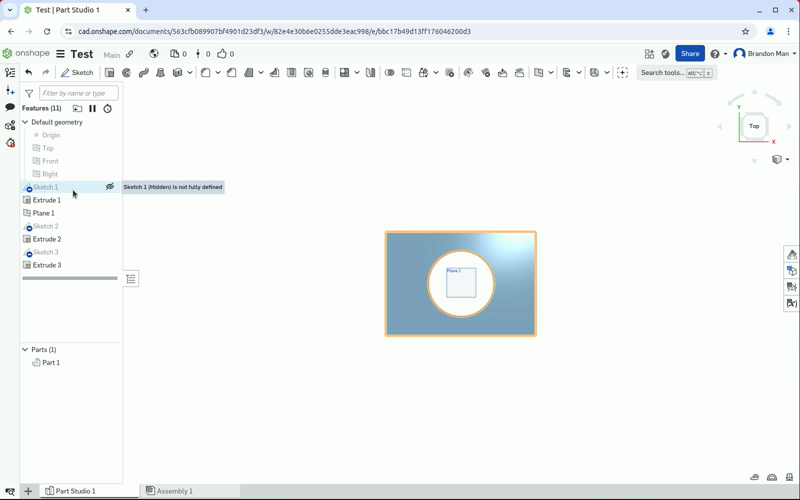
click(73, 189)
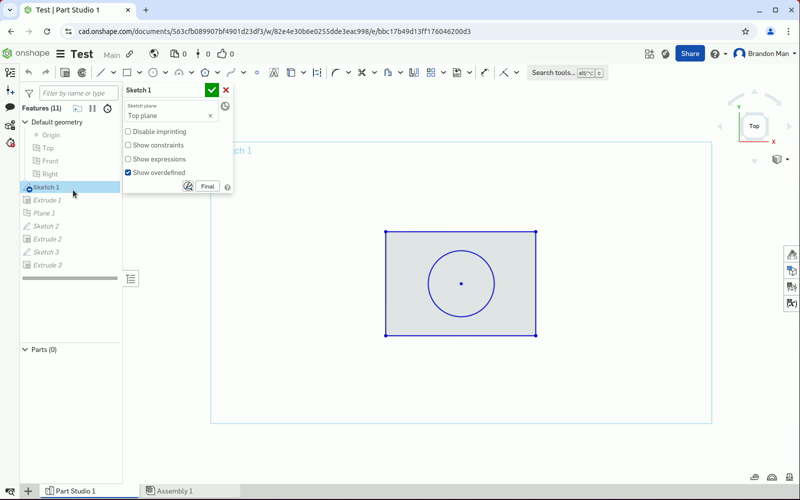
mouse_move(229, 92)
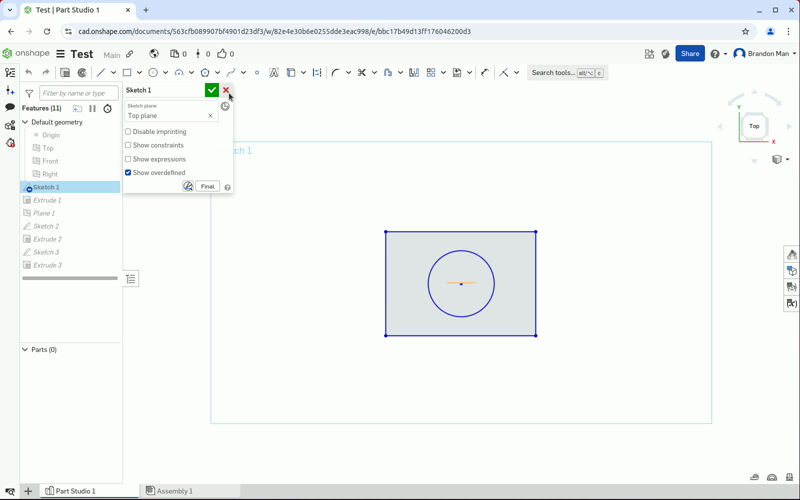
click(229, 92)
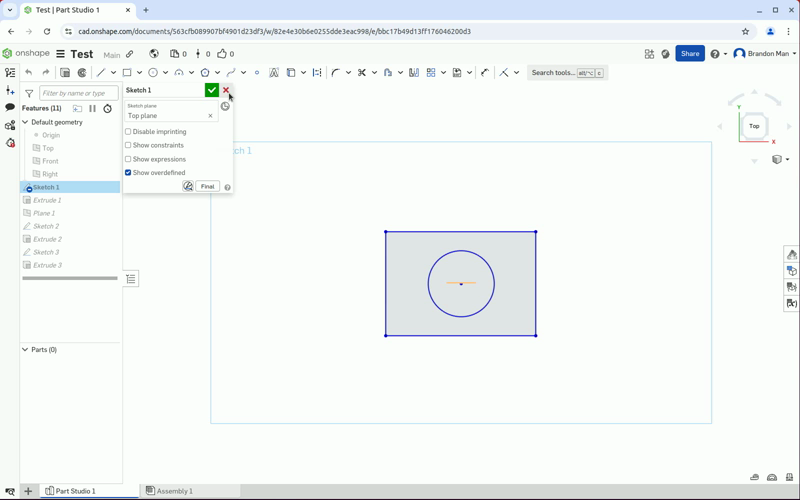
key(shift+s)
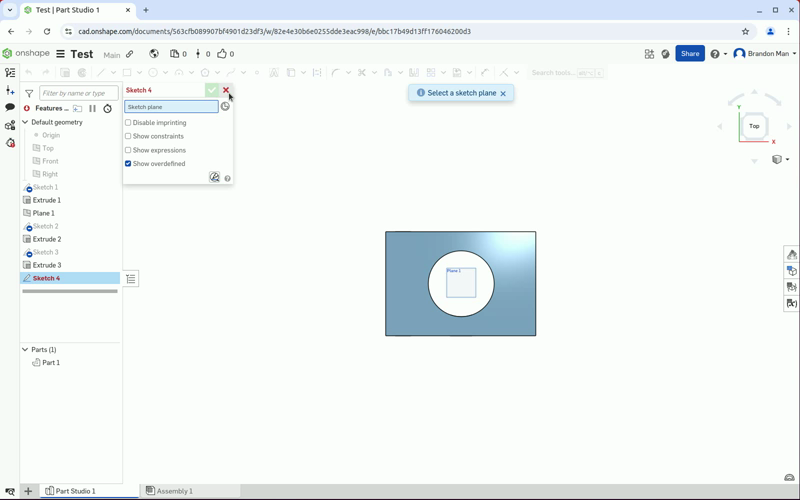
mouse_move(73, 215)
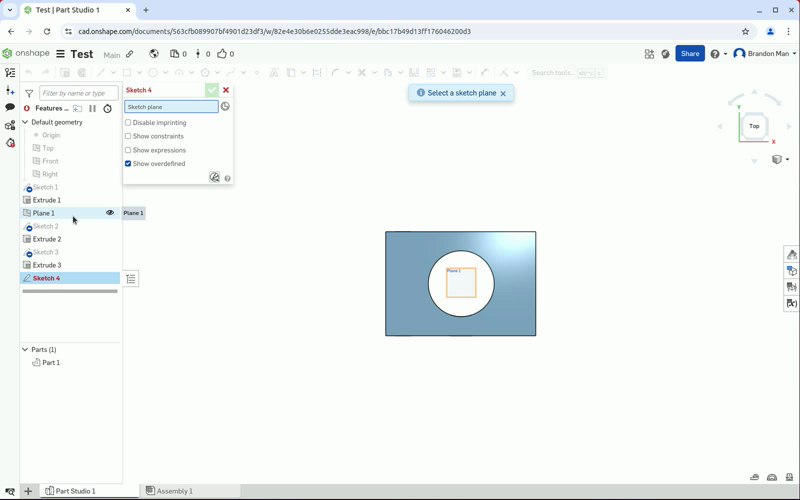
click(73, 215)
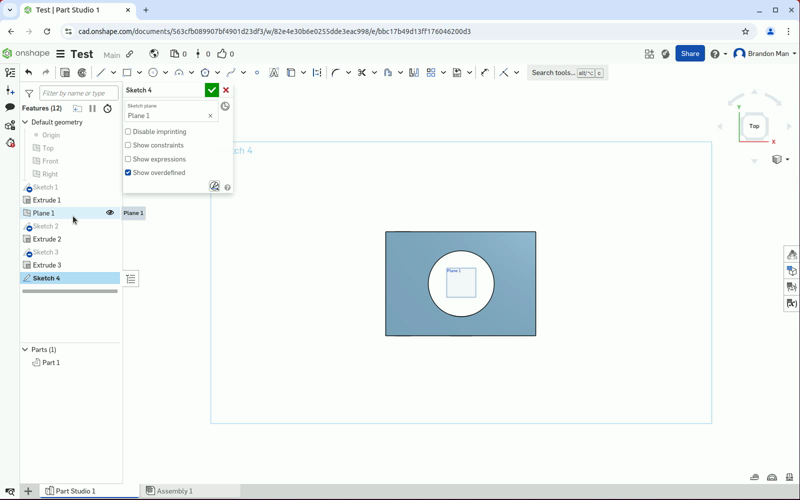
mouse_move(73, 352)
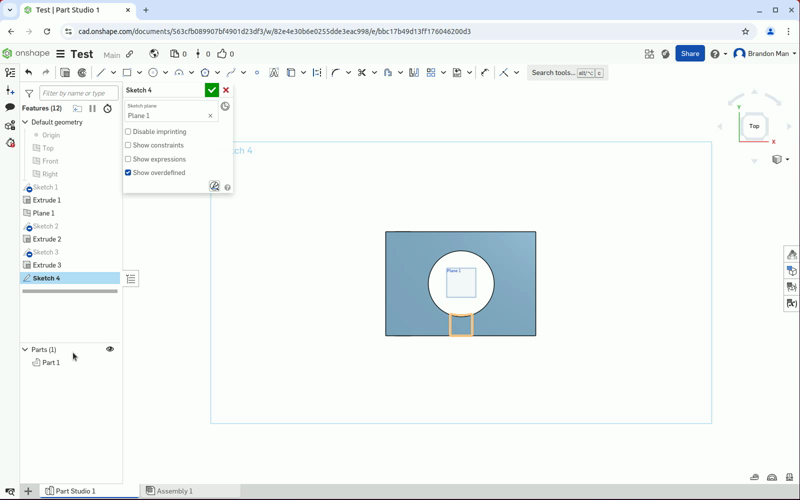
key(y)
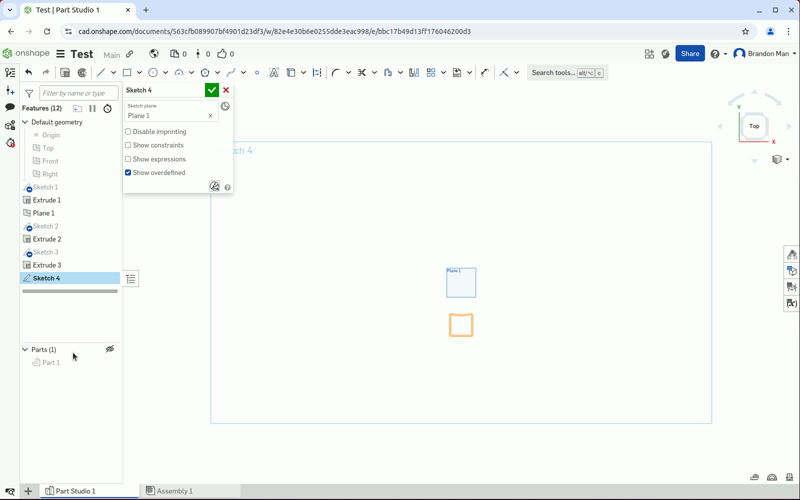
key(a)
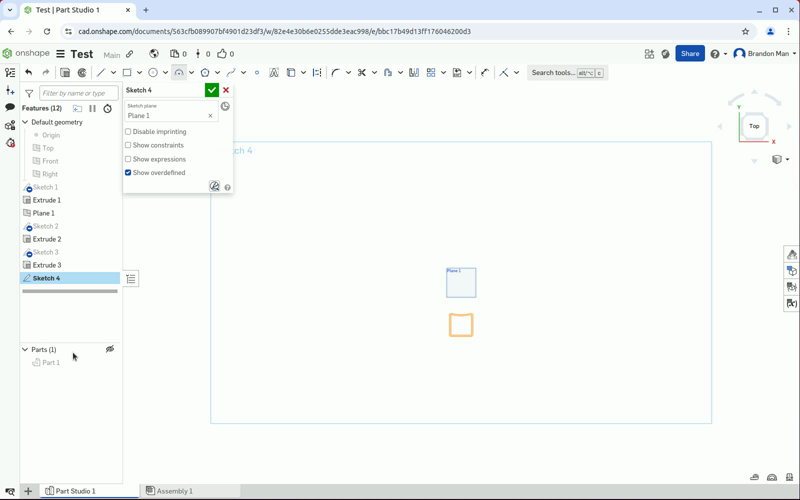
key_down(shift)
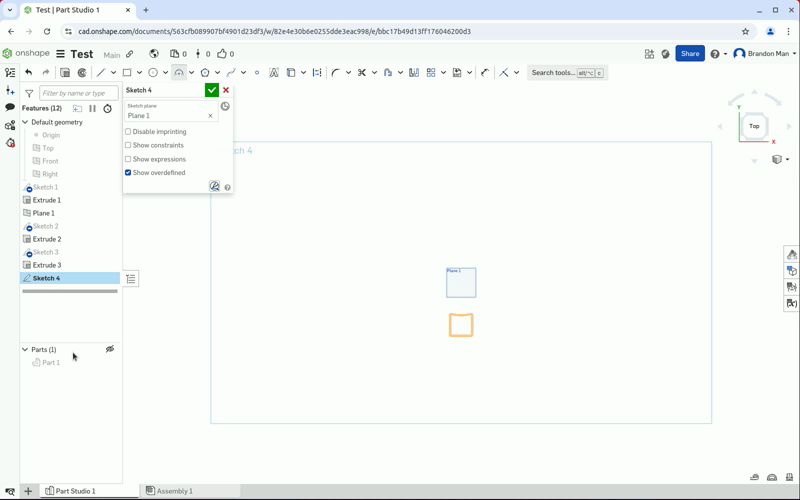
mouse_move(450, 251)
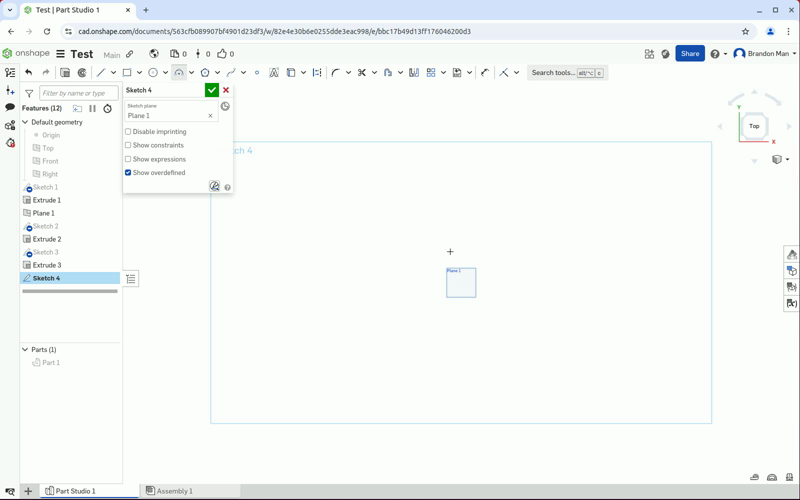
click(450, 251)
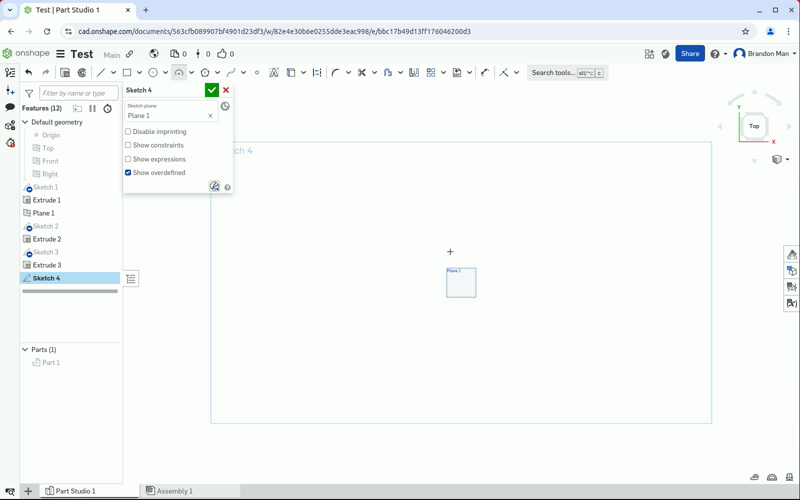
key_up(shift)
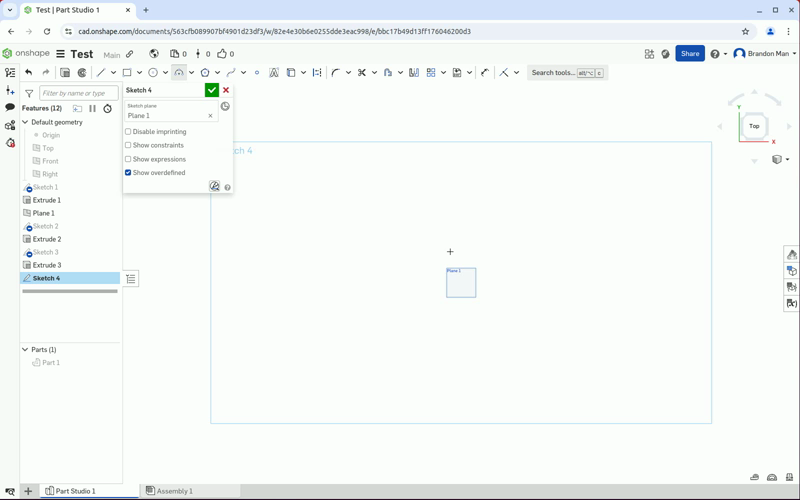
key_down(shift)
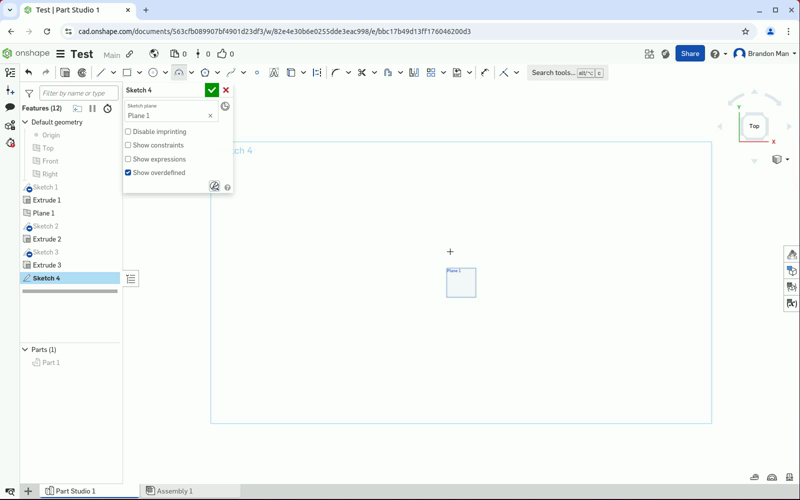
mouse_move(472, 251)
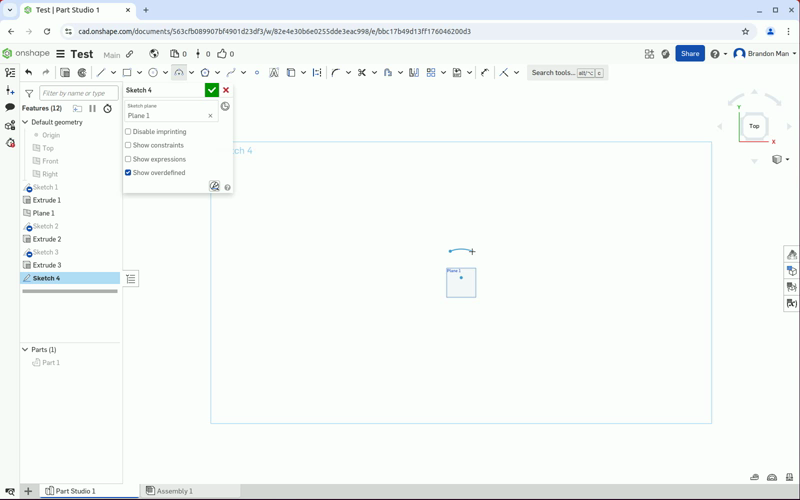
click(472, 251)
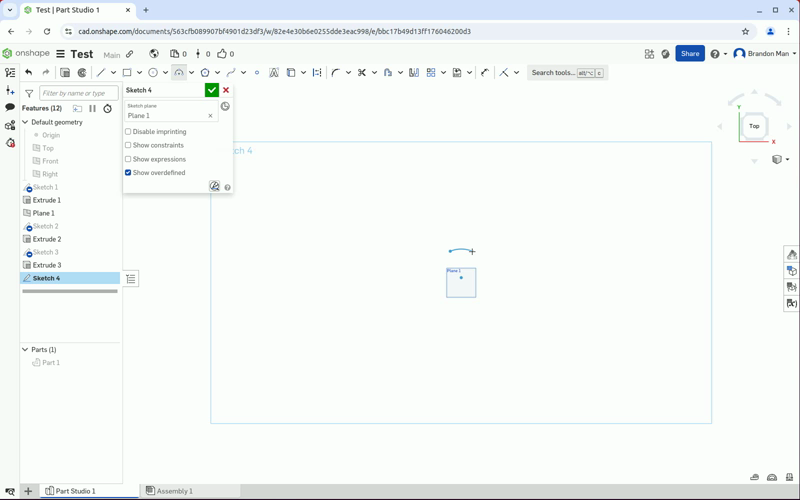
mouse_move(461, 249)
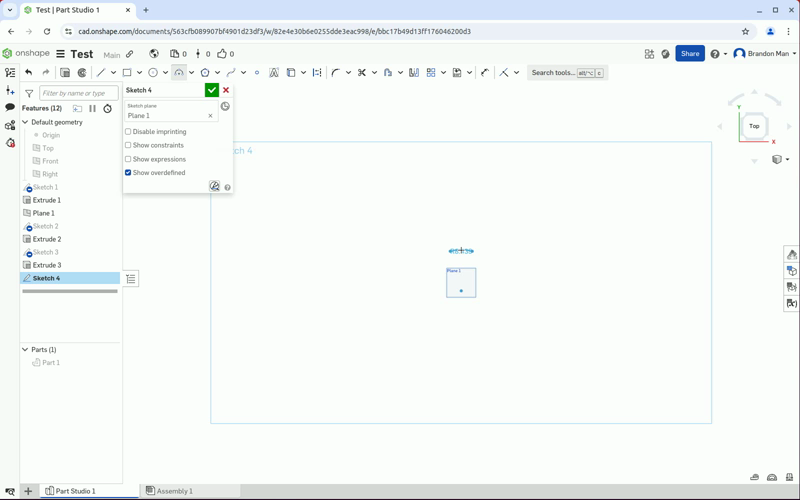
click(461, 249)
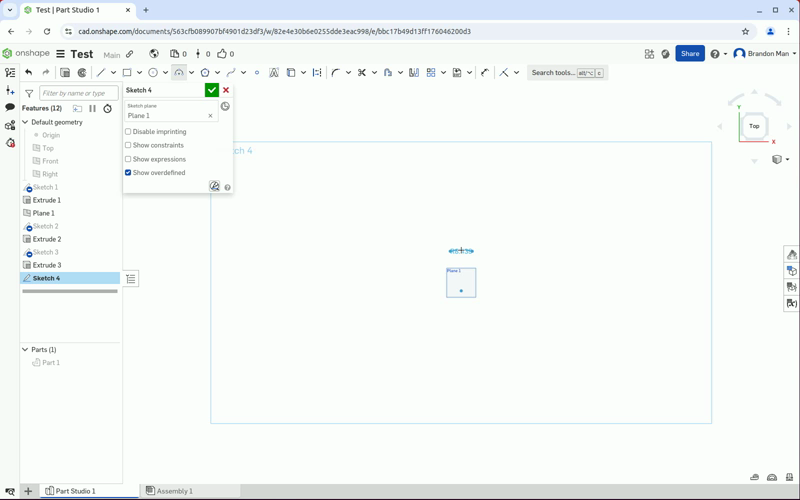
key_up(shift)
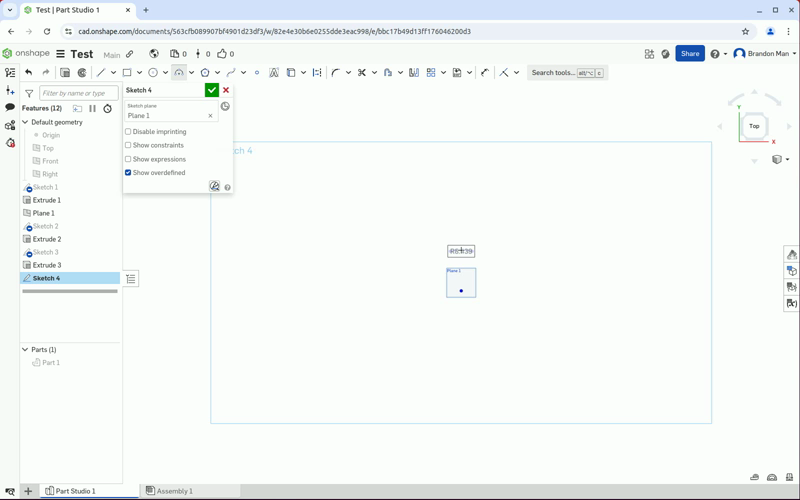
key(esc)
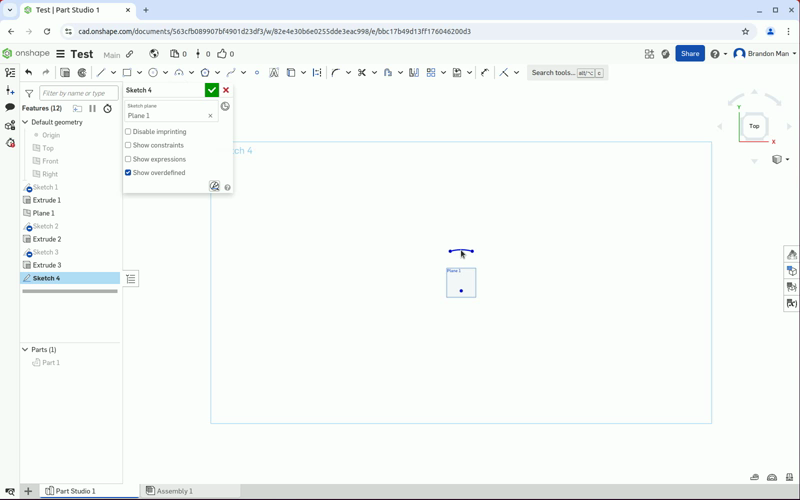
key(l)
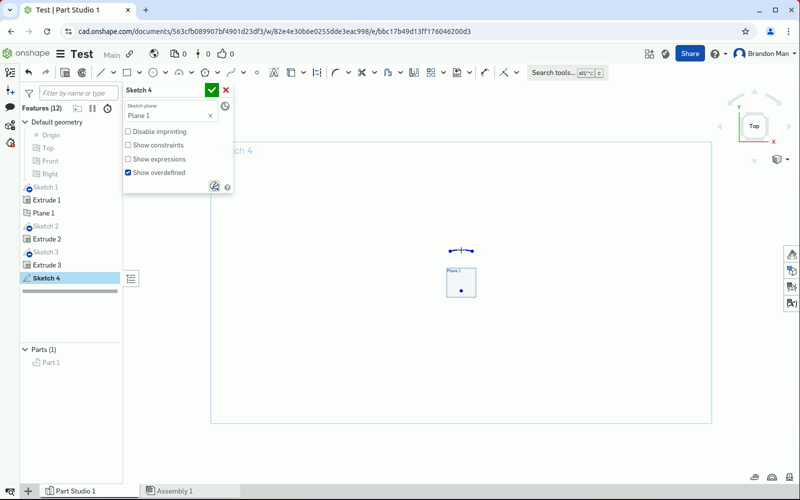
mouse_move(472, 251)
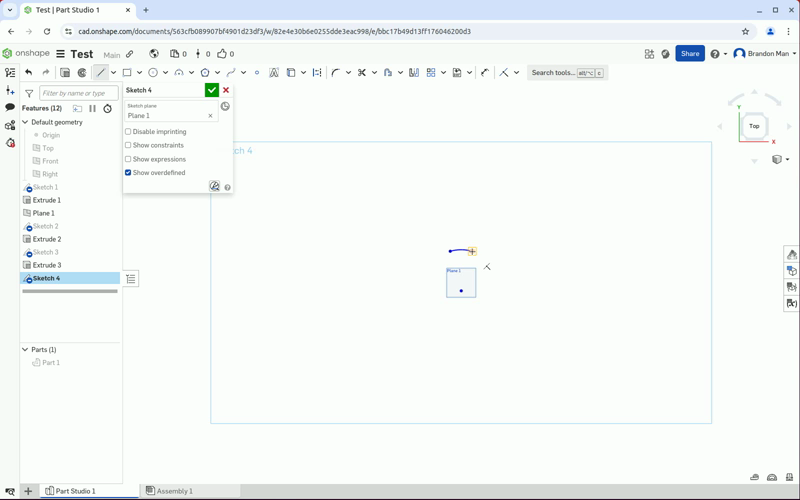
click(472, 251)
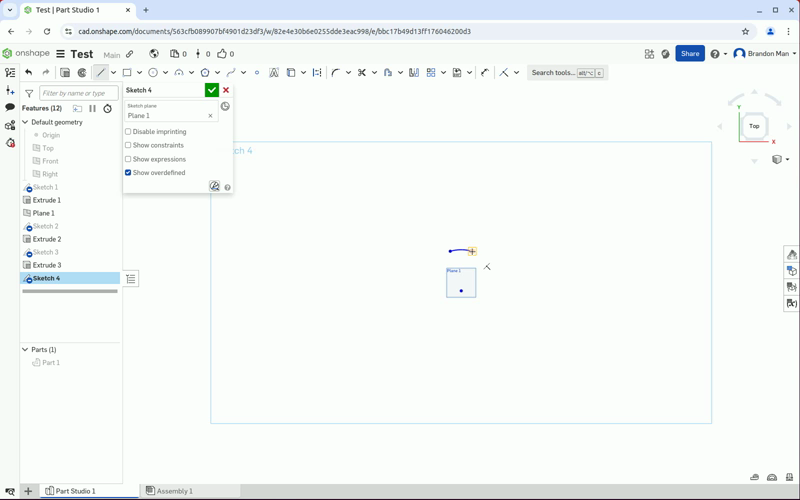
key_down(shift)
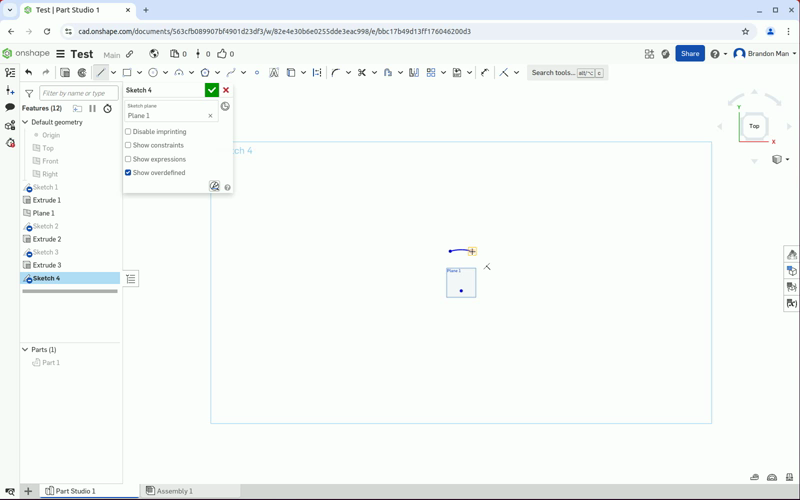
mouse_move(502, 251)
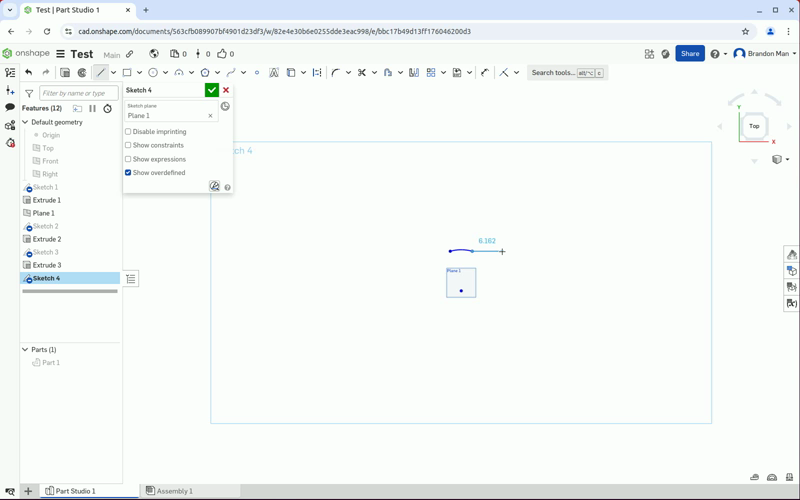
mouse_move(472, 229)
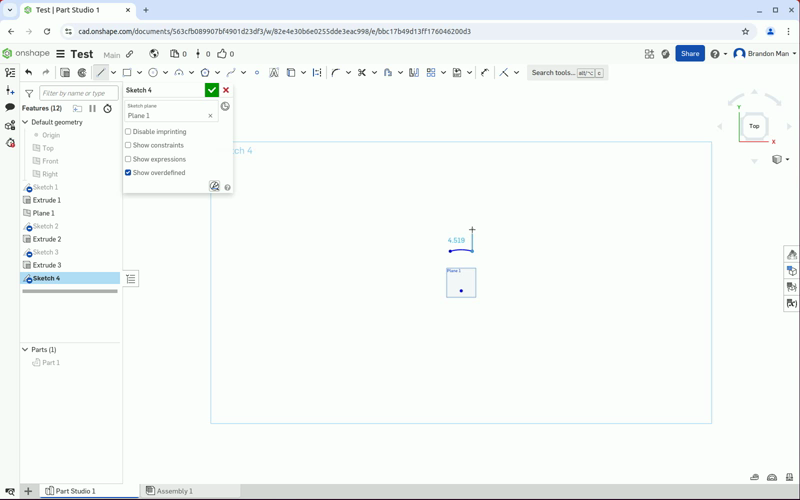
click(472, 229)
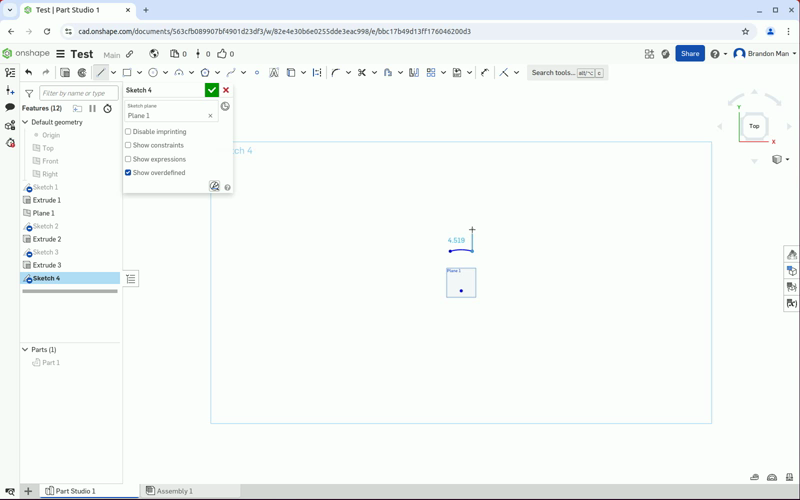
key_up(shift)
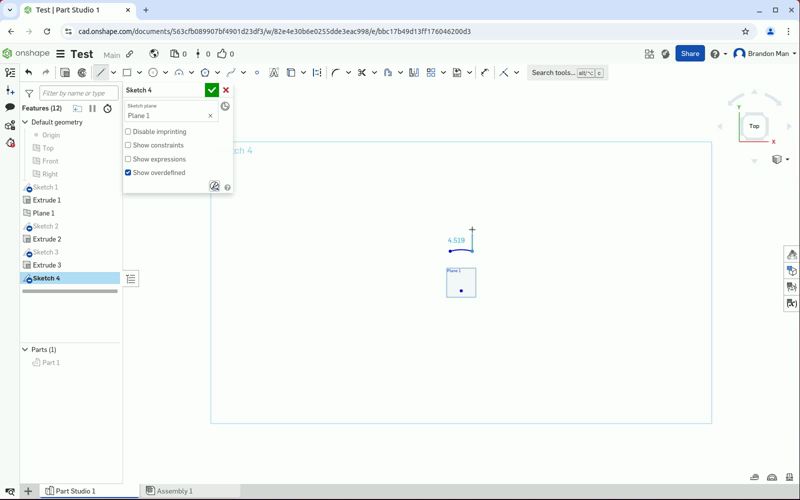
key_down(shift)
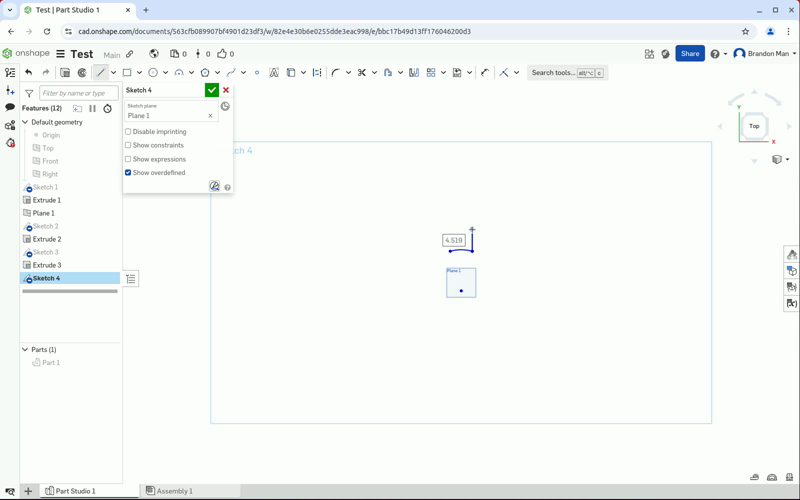
mouse_move(502, 229)
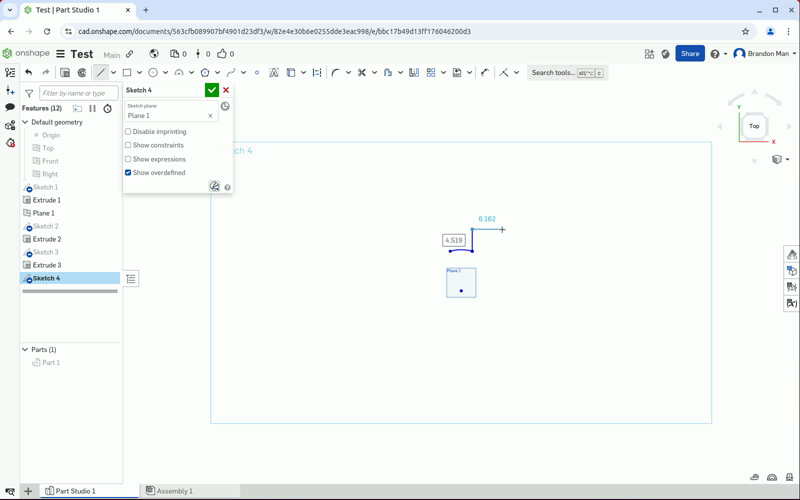
mouse_move(450, 229)
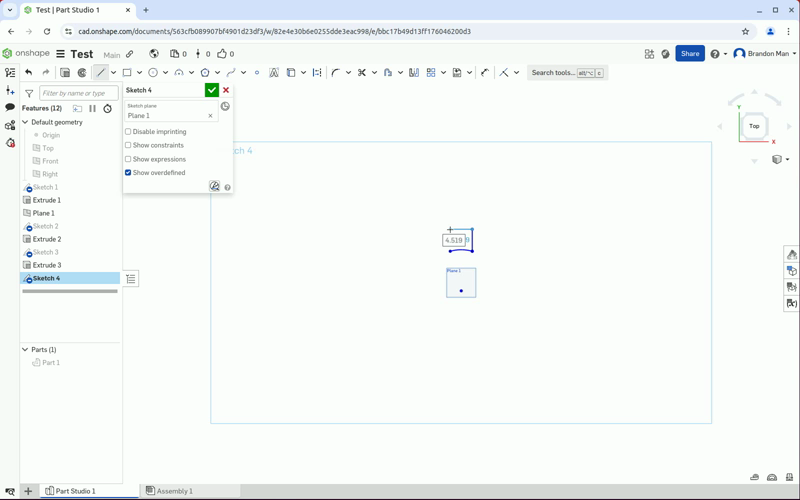
click(450, 229)
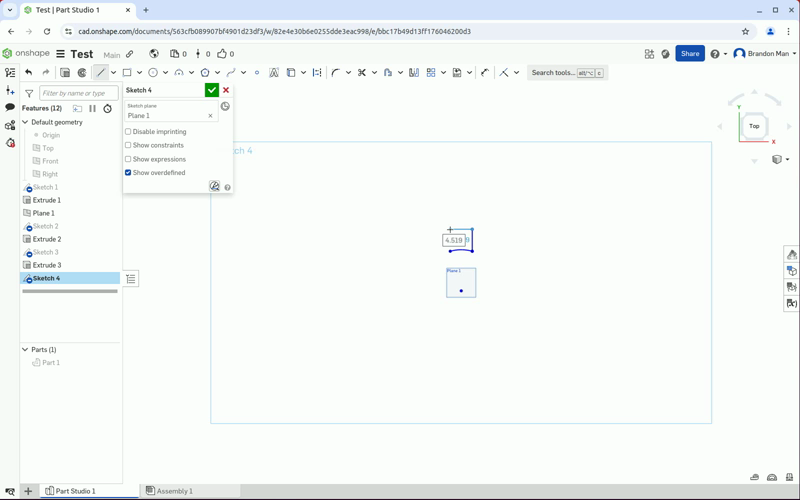
key_up(shift)
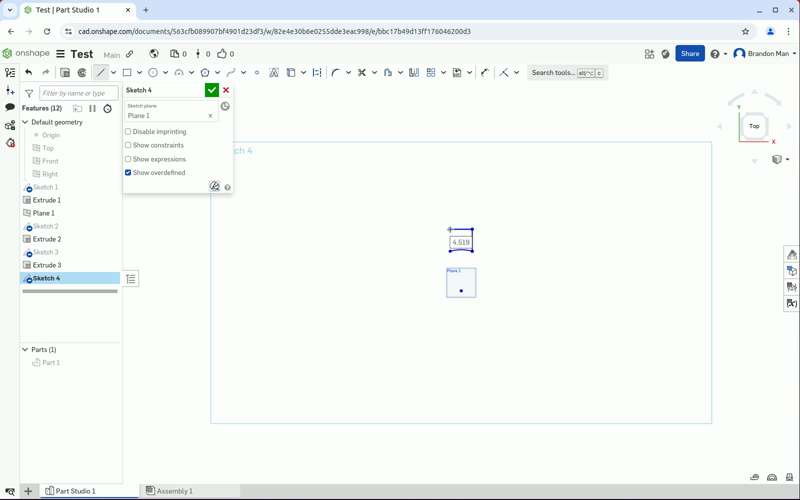
mouse_move(480, 229)
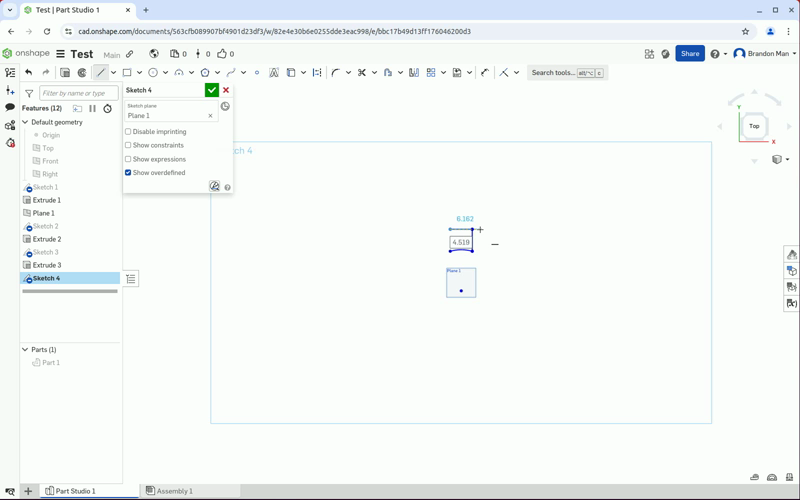
key_down(shift)
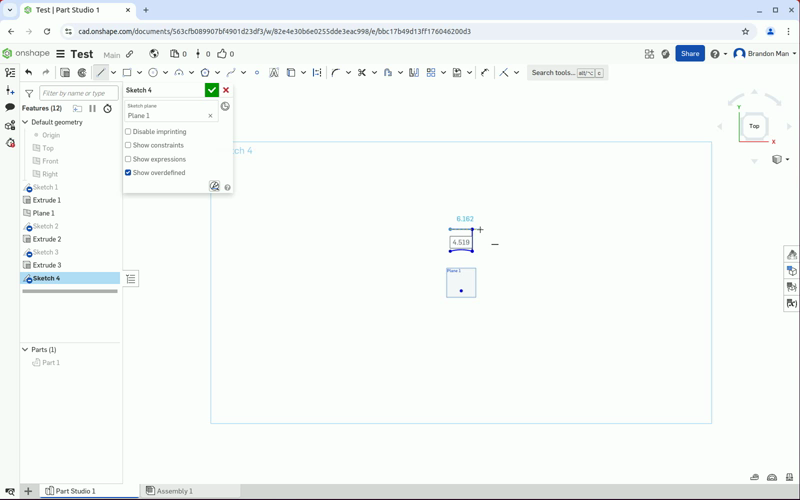
mouse_move(450, 251)
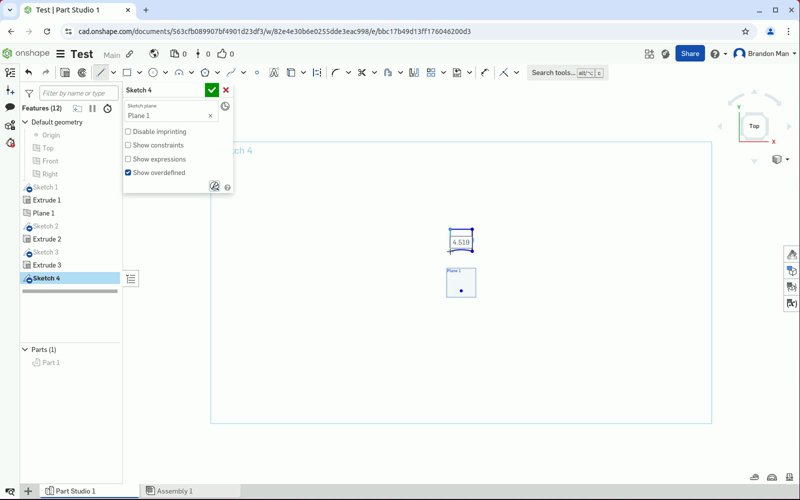
key_up(shift)
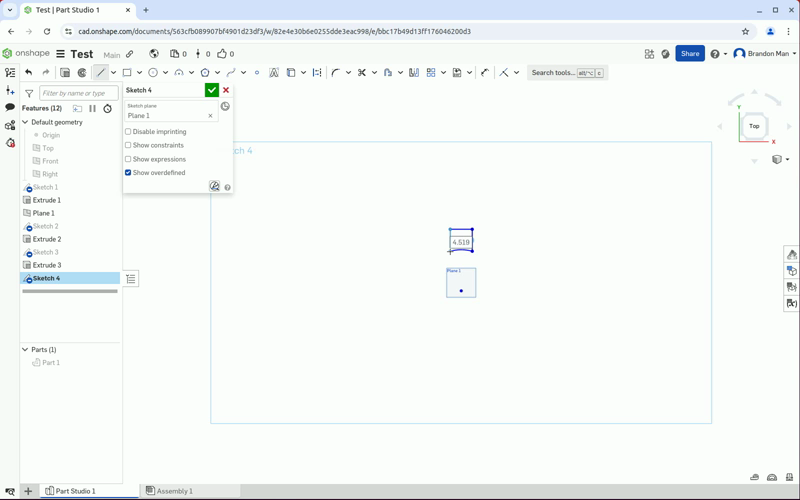
click(450, 251)
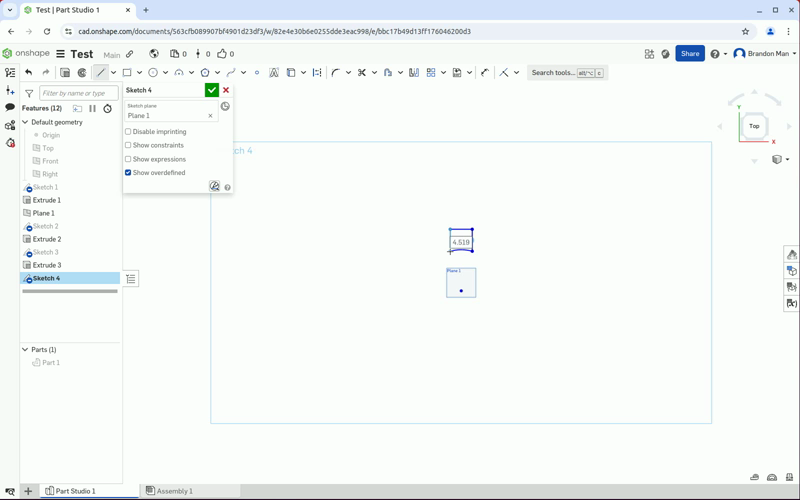
key(esc)
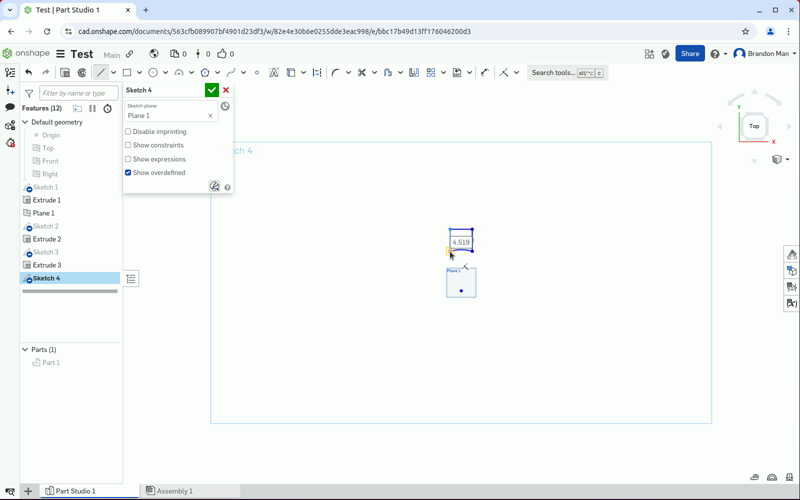
mouse_move(468, 231)
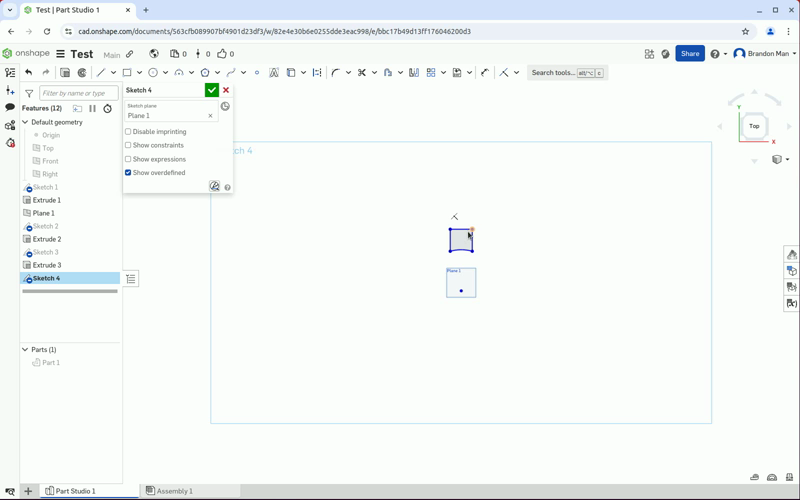
scroll(6)
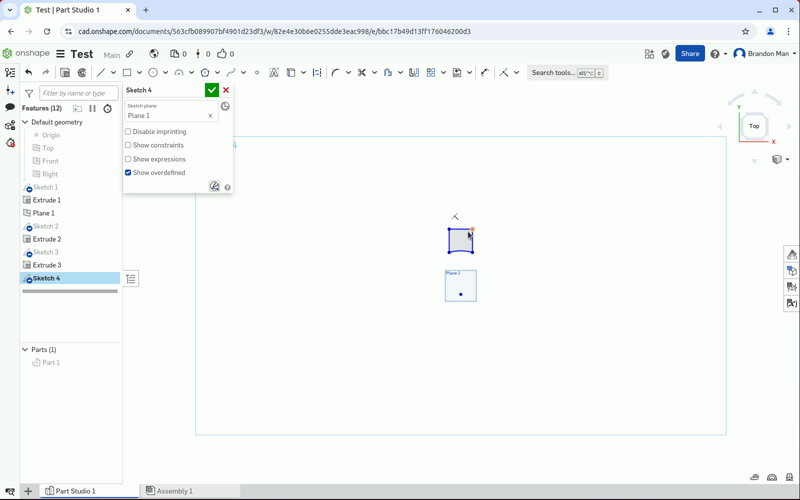
scroll(6)
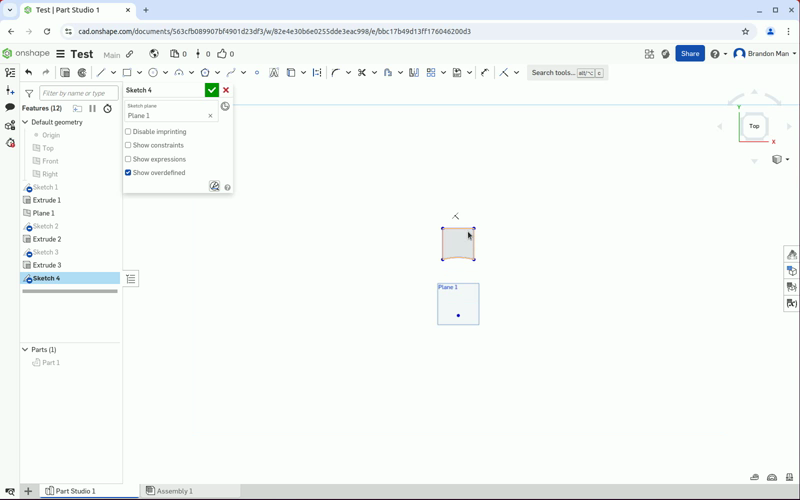
scroll(6)
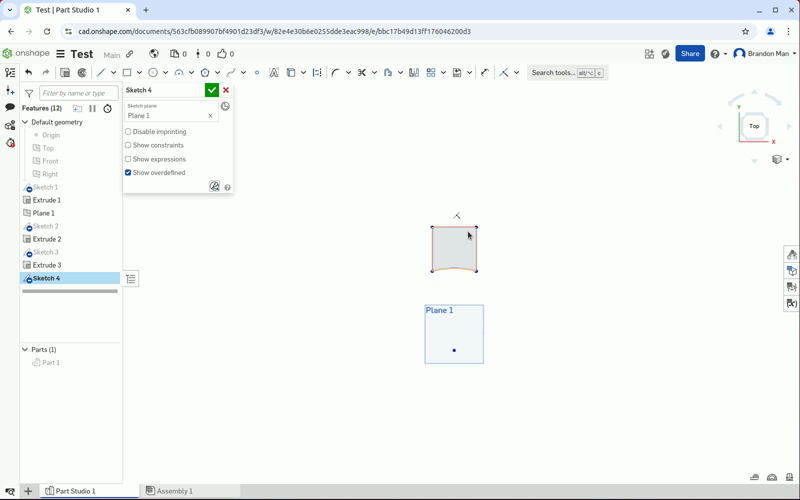
scroll(6)
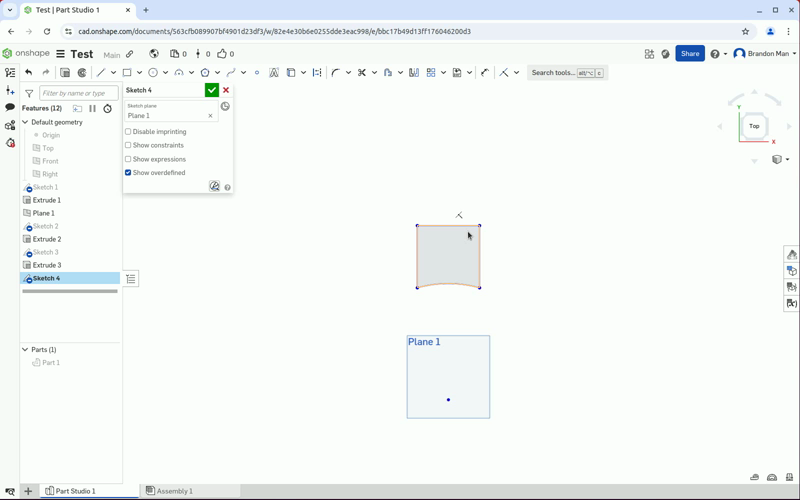
scroll(6)
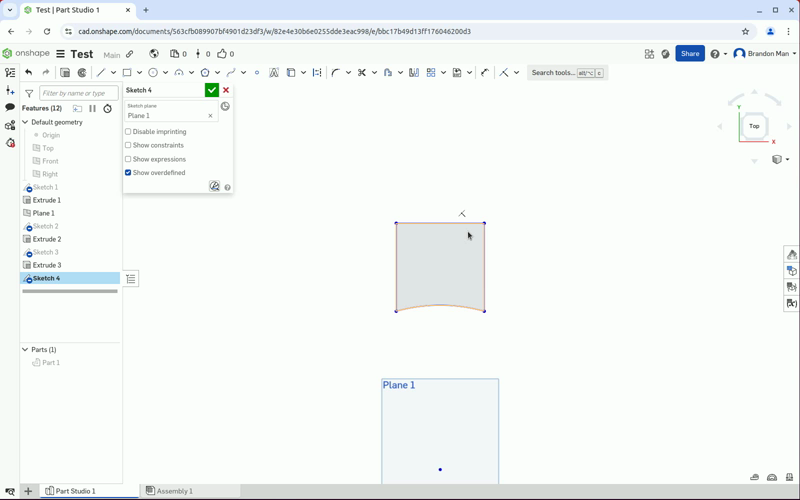
scroll(6)
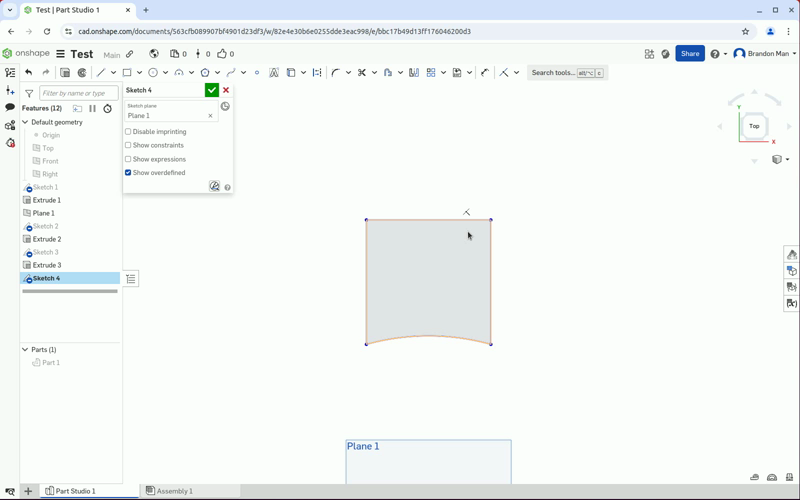
scroll(6)
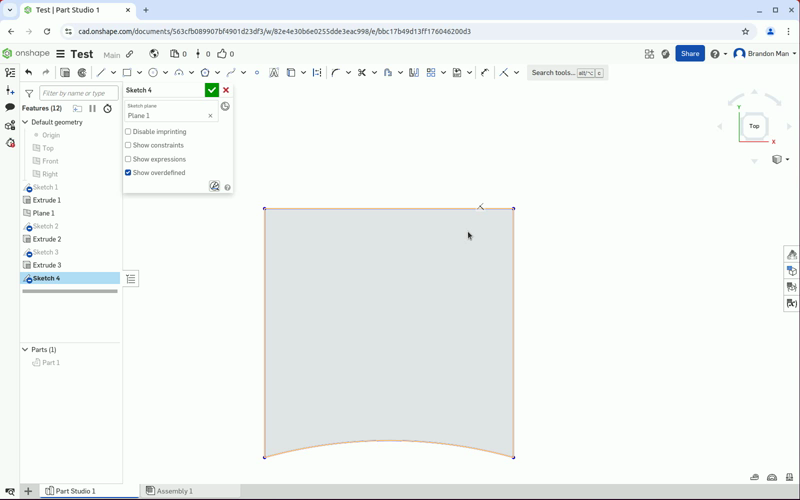
click(468, 231)
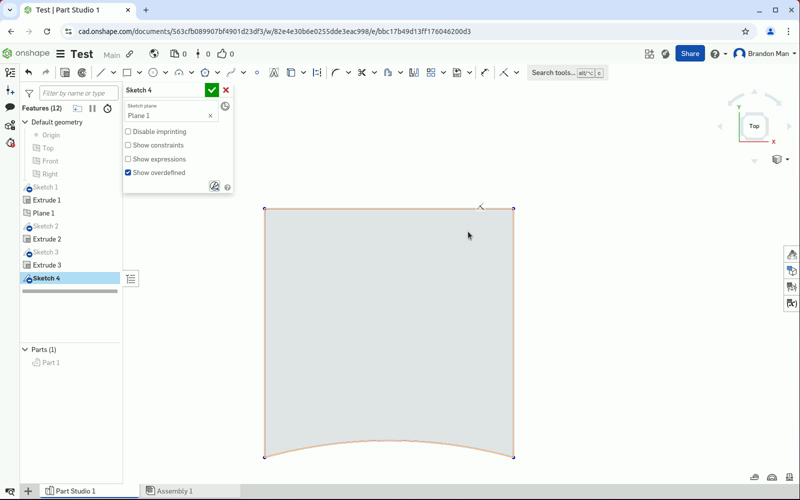
scroll(-6)
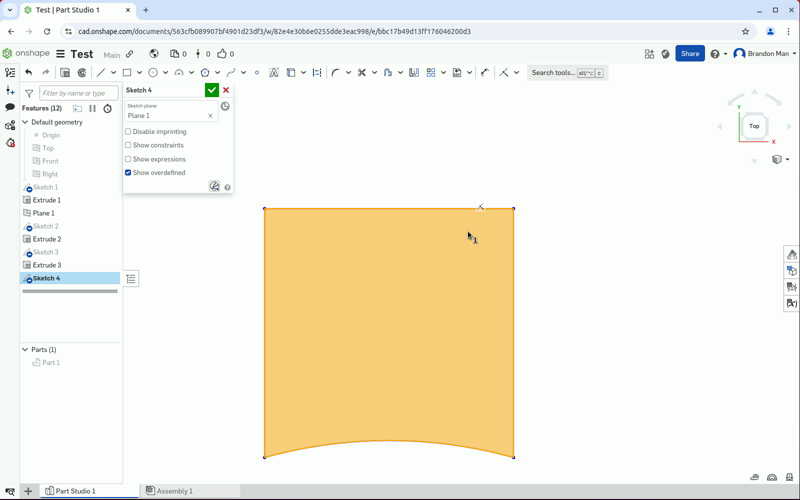
scroll(-6)
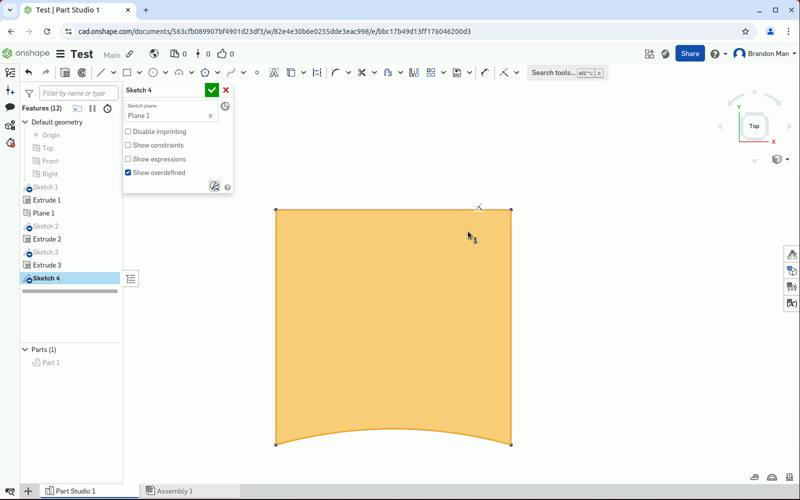
scroll(-6)
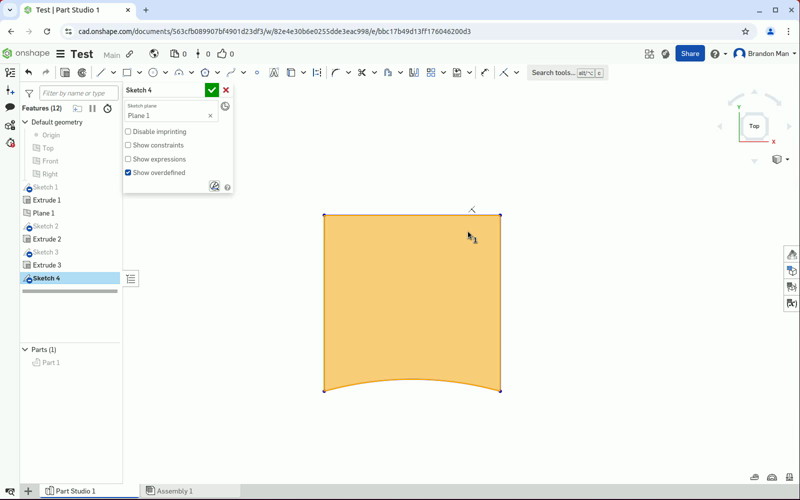
scroll(-6)
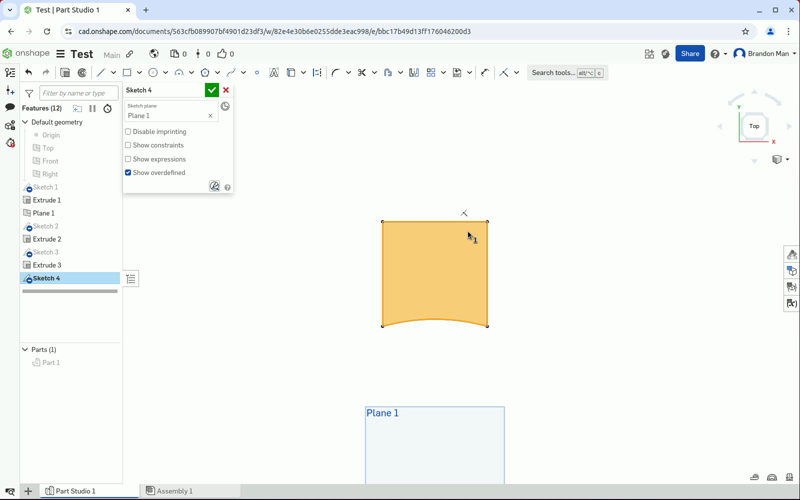
scroll(-6)
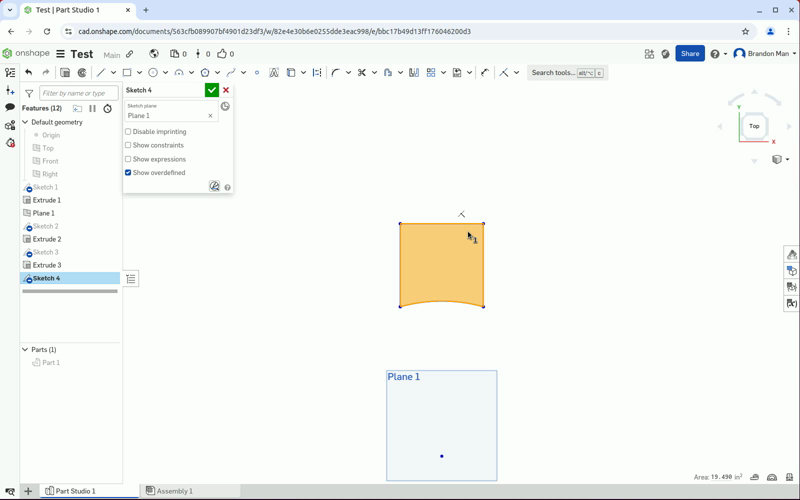
scroll(-6)
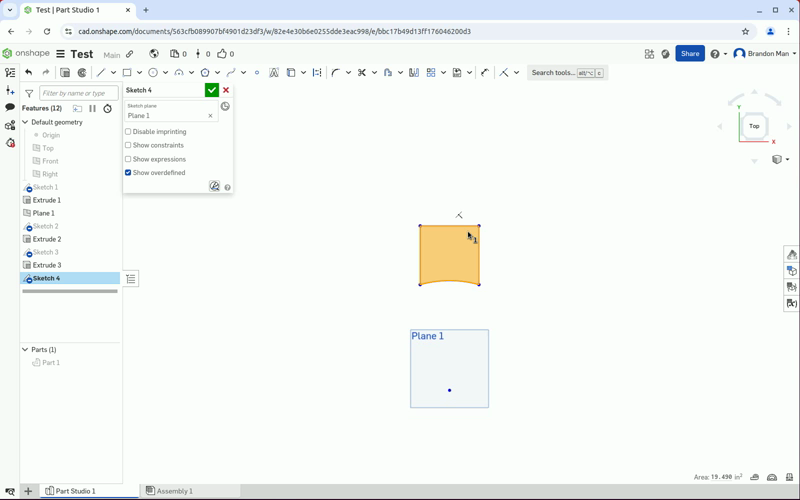
scroll(-6)
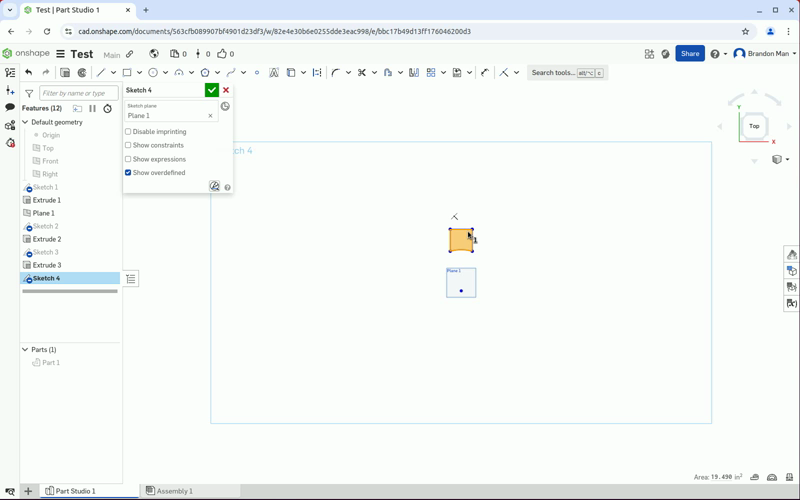
mouse_move(73, 352)
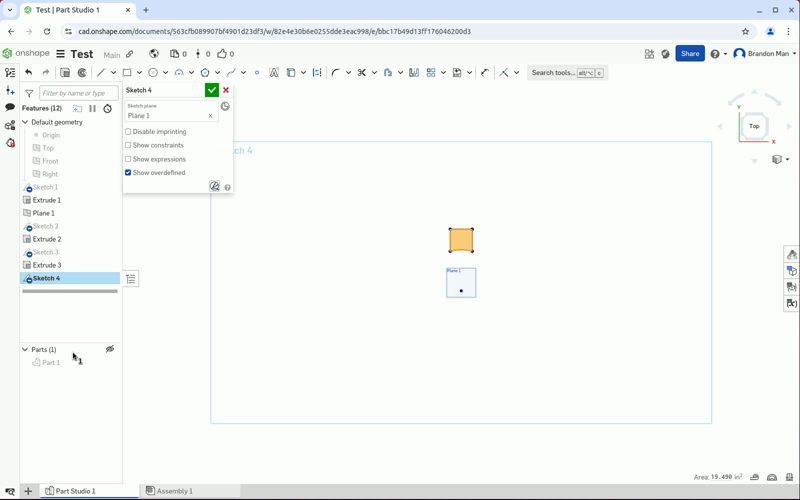
key(shift+y)
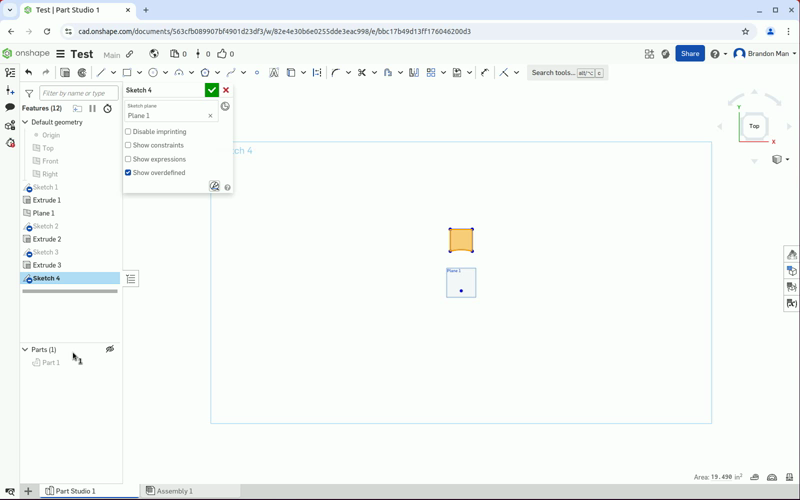
key(shift+e)
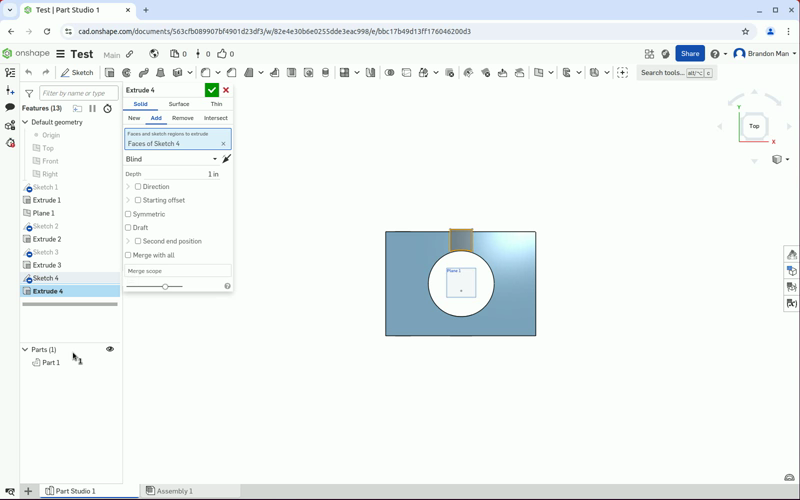
mouse_move(143, 106)
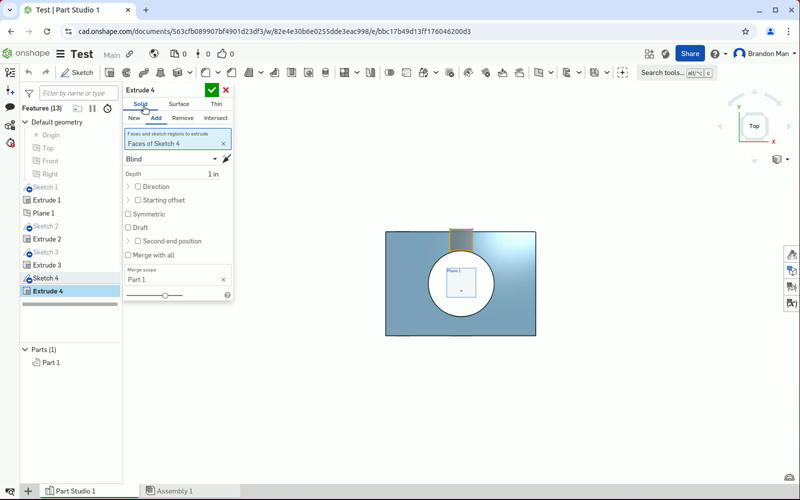
click(143, 106)
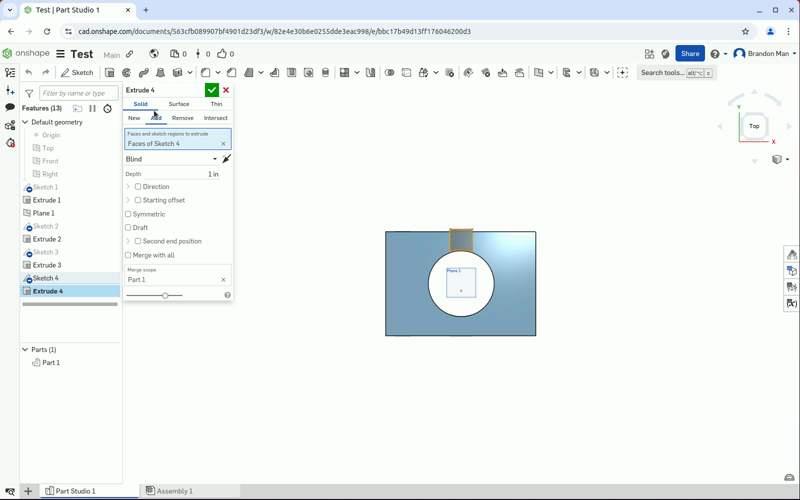
mouse_move(186, 120)
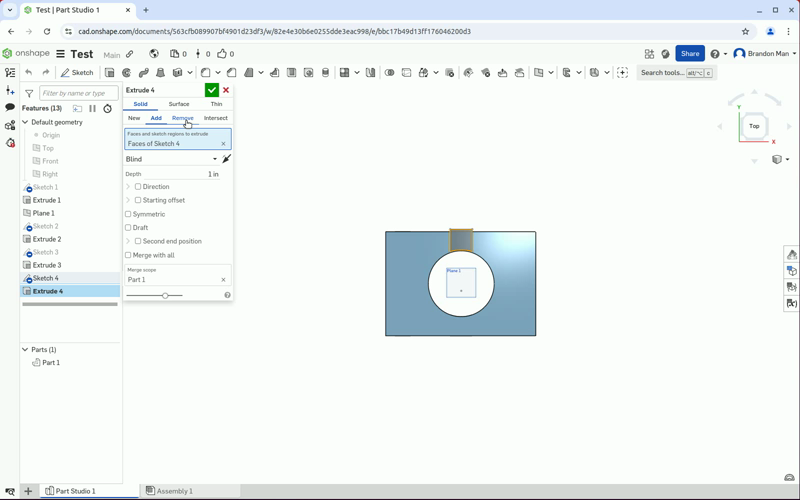
click(186, 120)
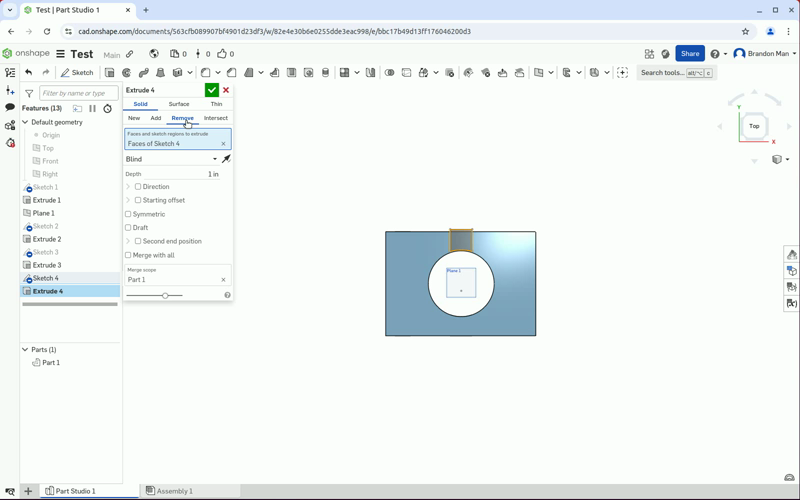
key(tab, 4)
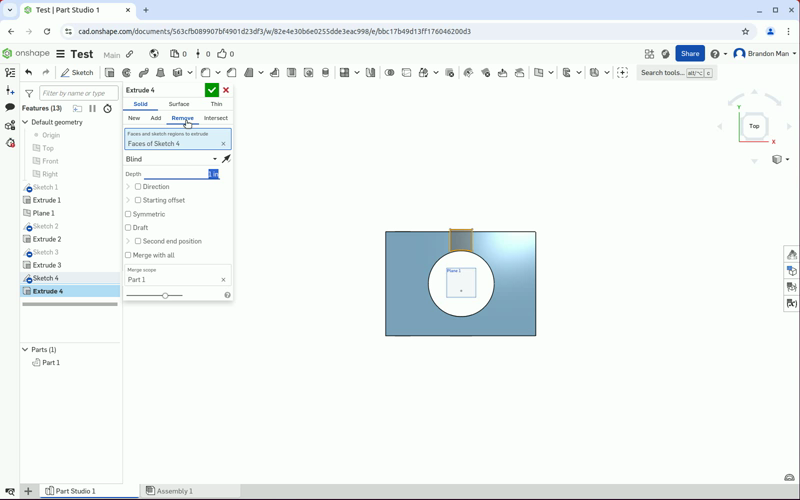
text(4.333)
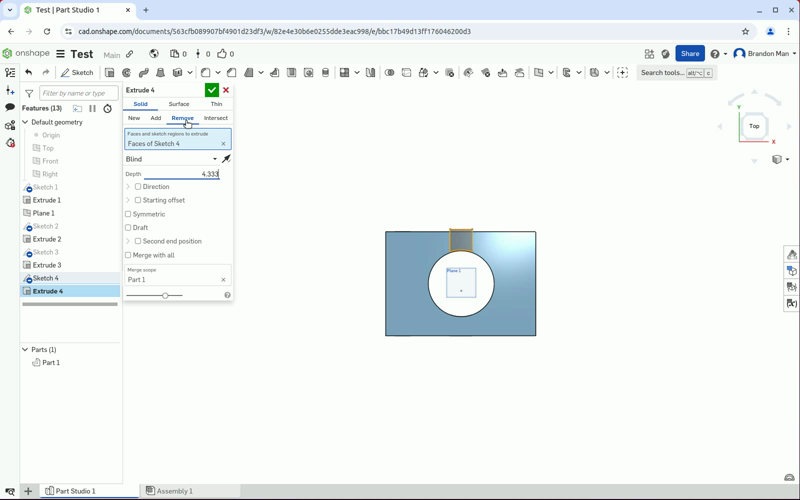
key(tab, 6)
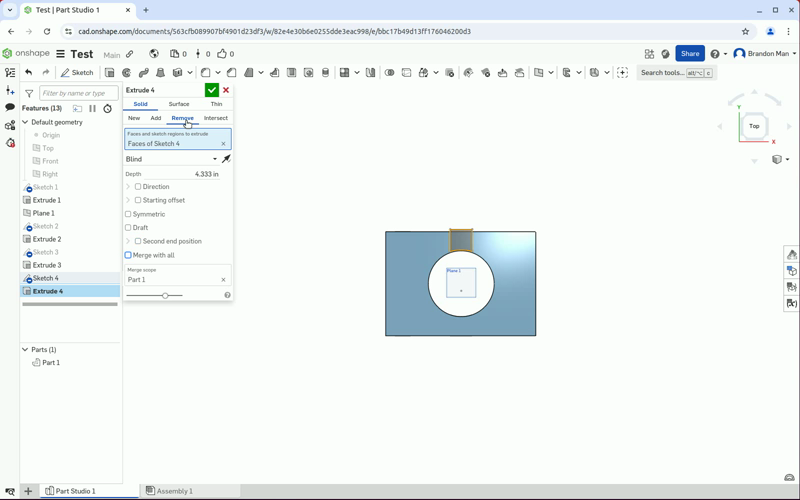
key(space)
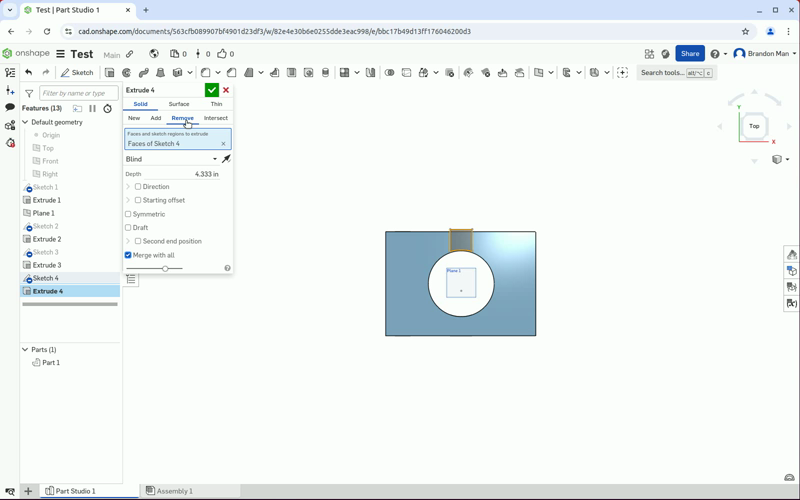
key(enter)
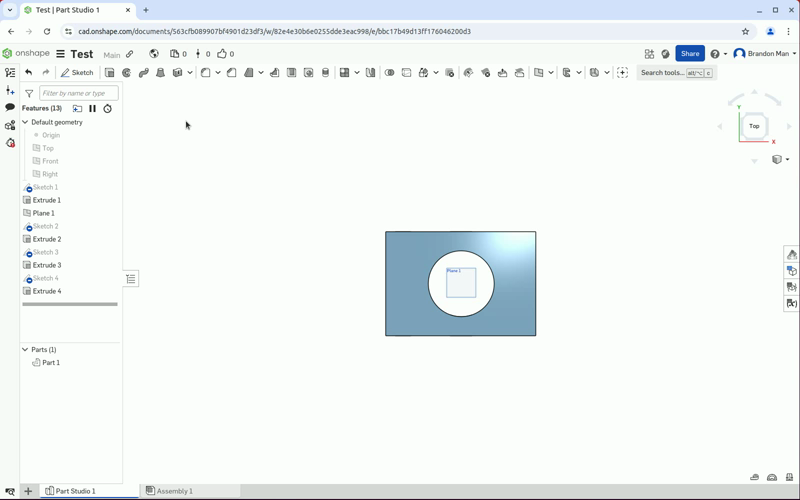
key(shift+h)
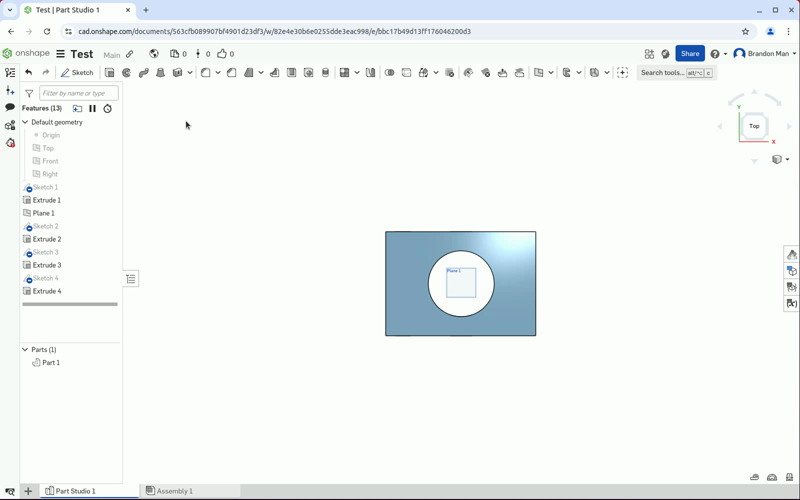
key(shift+h)
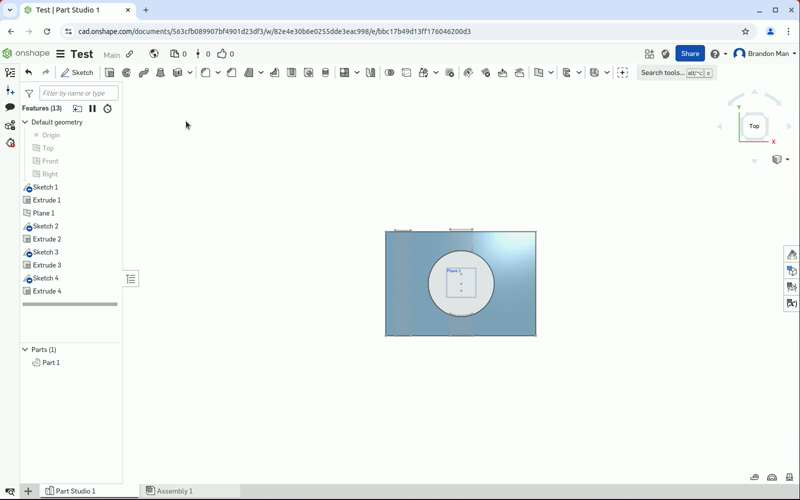
key(shift+7)
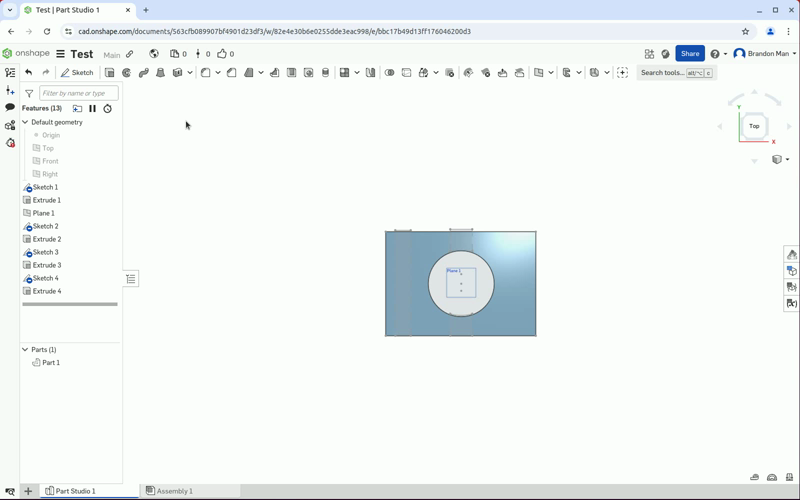
key(up, 3)
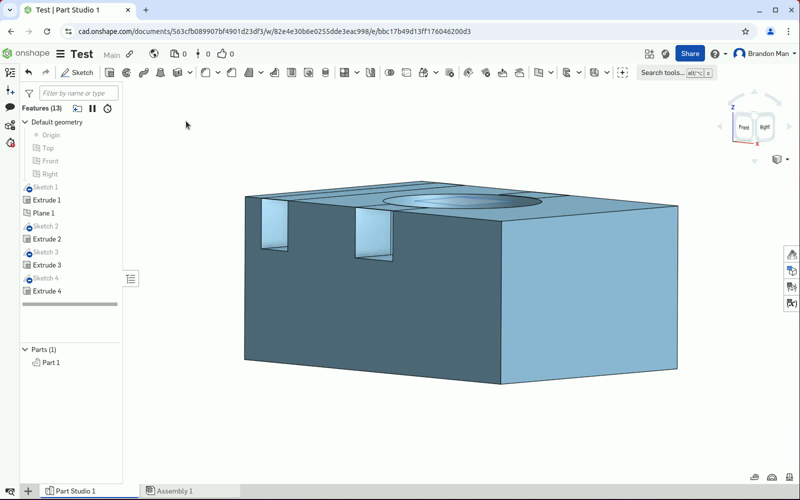
key(left, 3)
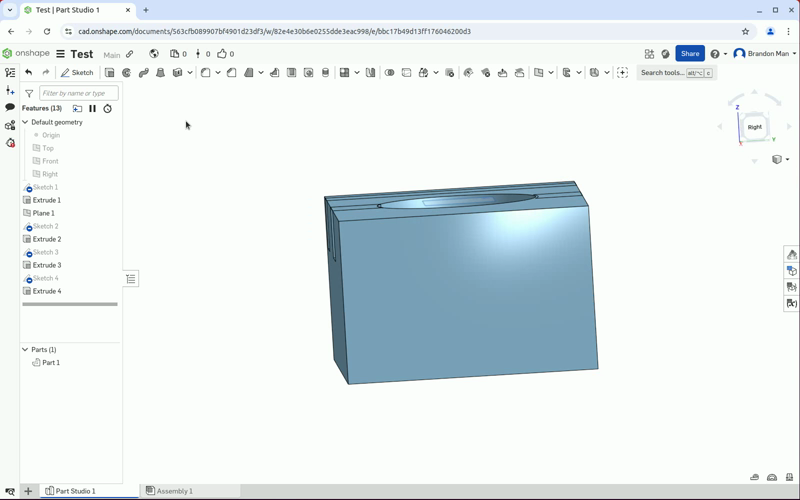
key(right, 3)
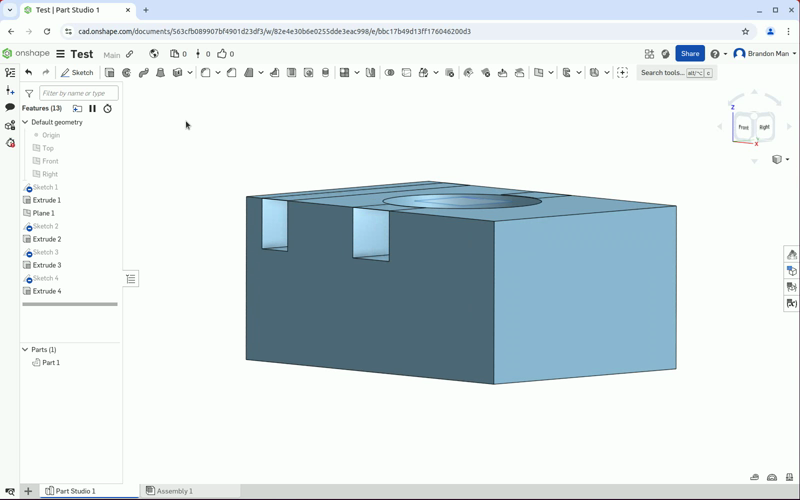
key(down, 3)
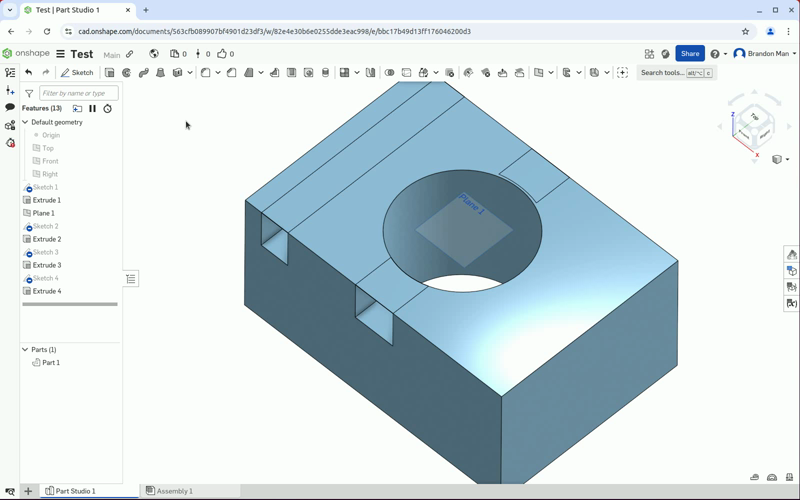
mouse_move(73, 189)
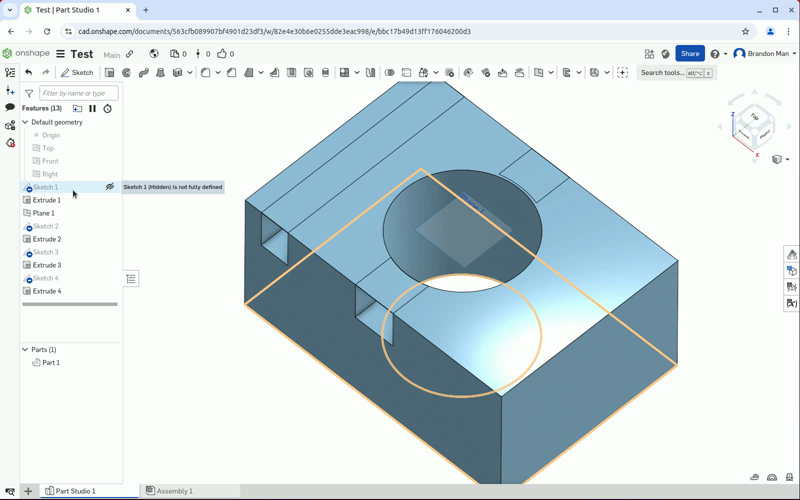
click(73, 189)